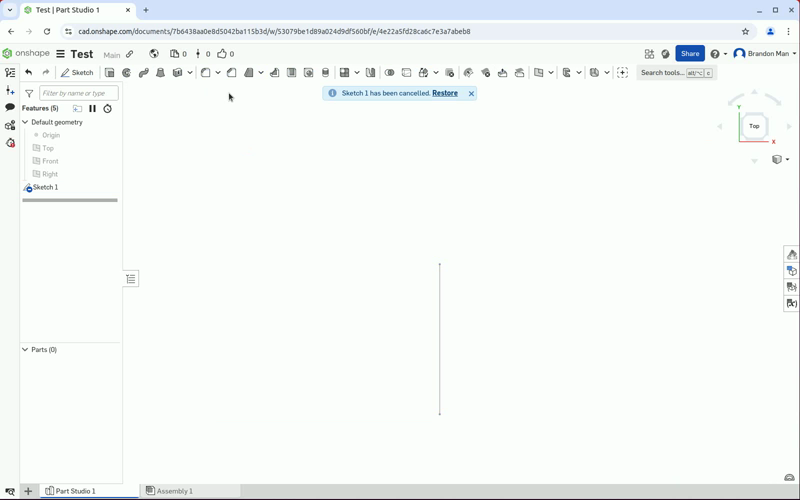
key(shift+h)
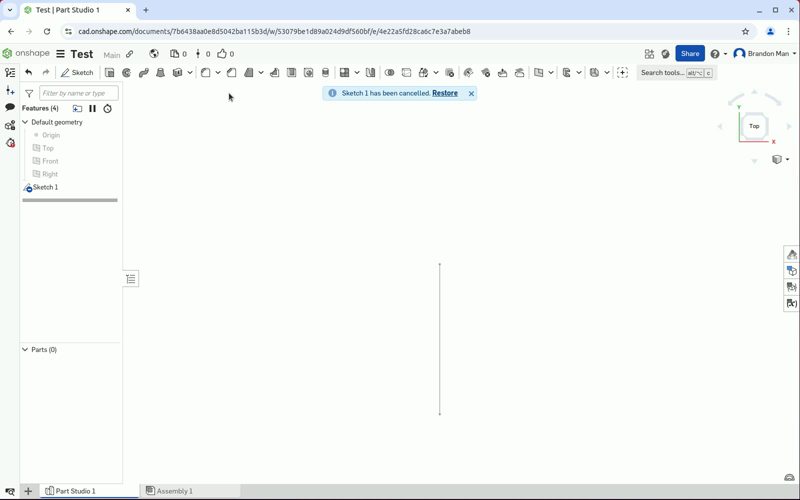
mouse_move(73, 352)
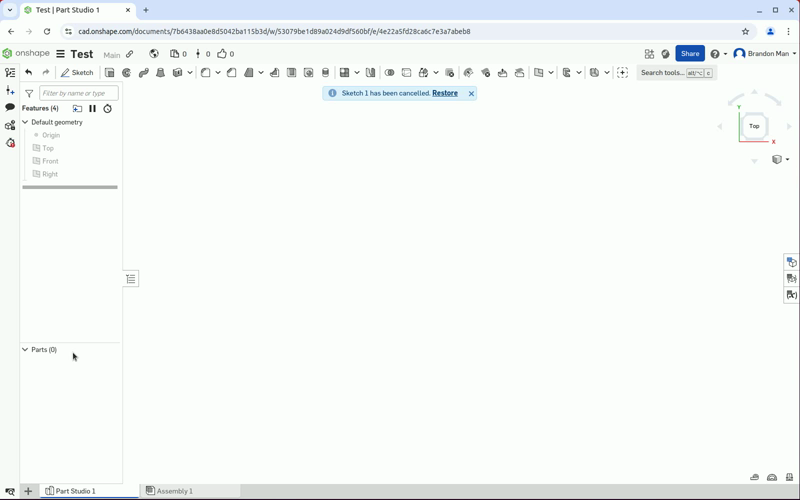
key(y)
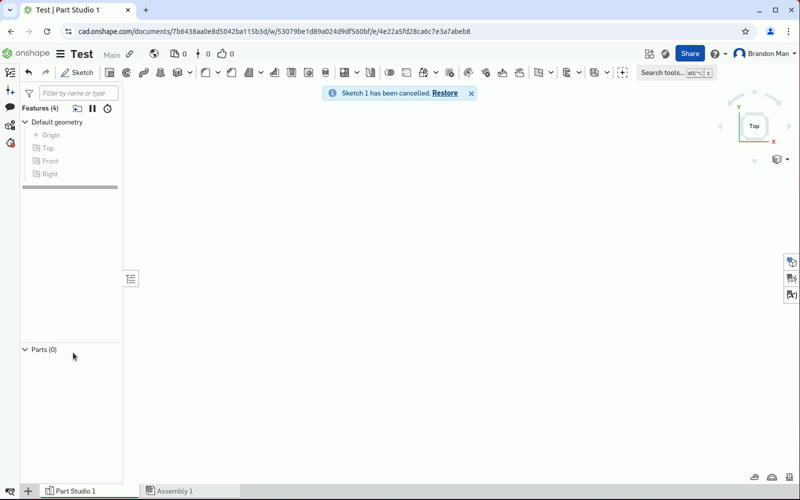
key(shift+p)
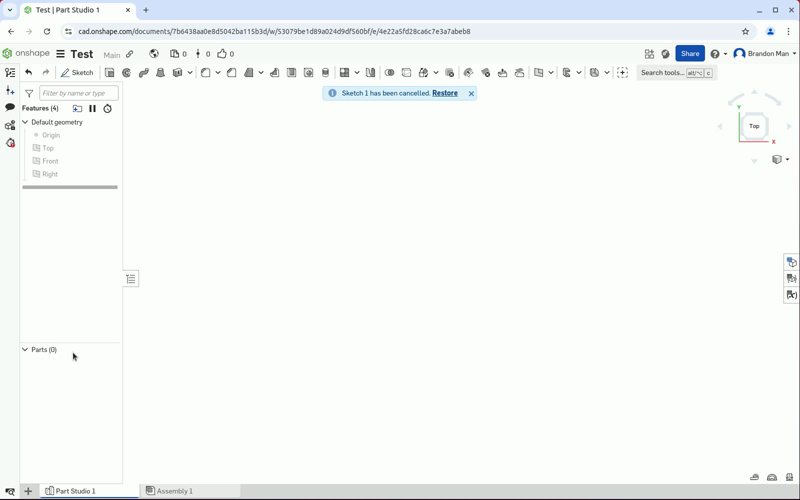
key(space)
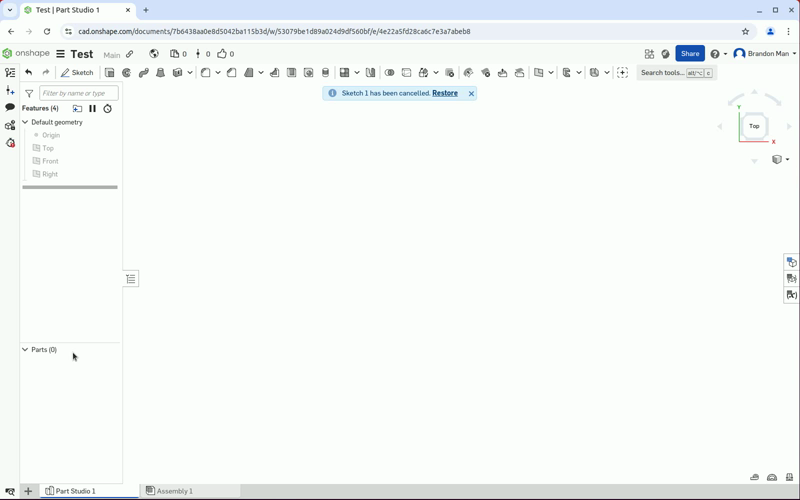
key_down(shift)
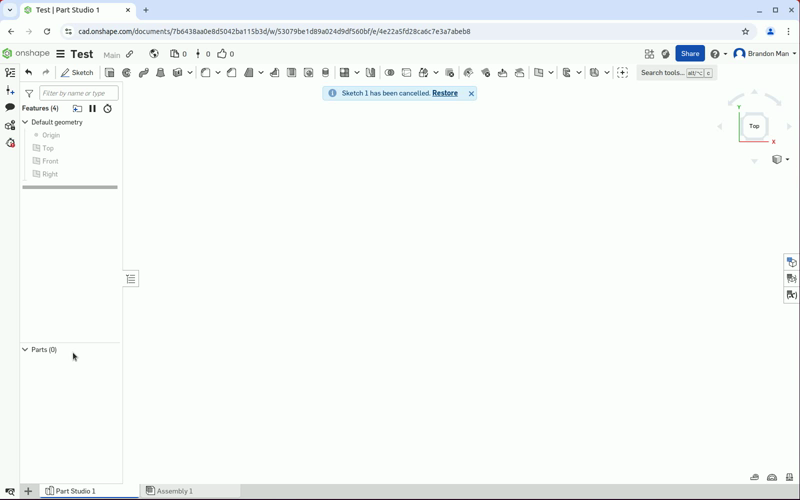
key(up)
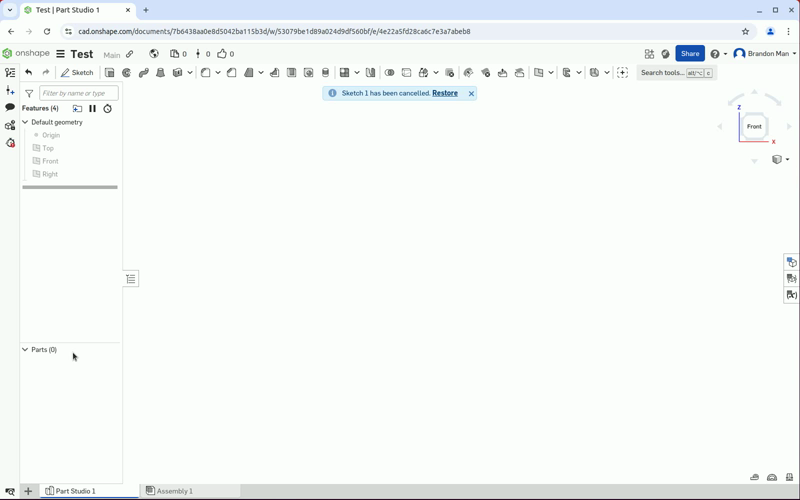
key_up(shift)
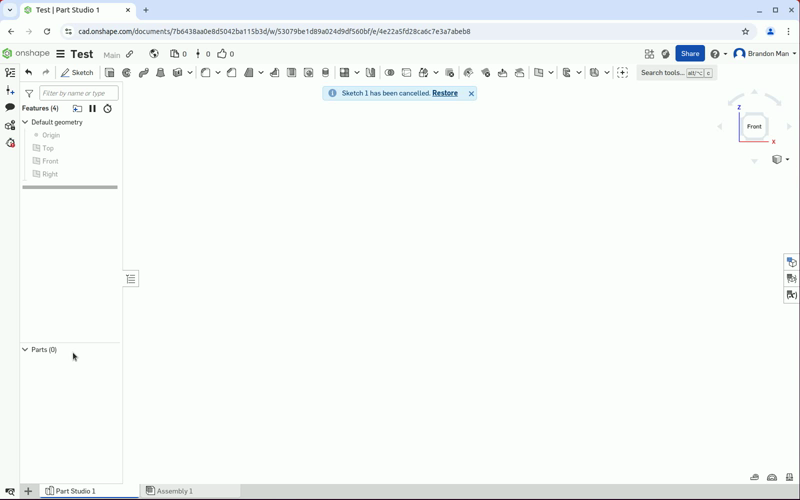
key(space)
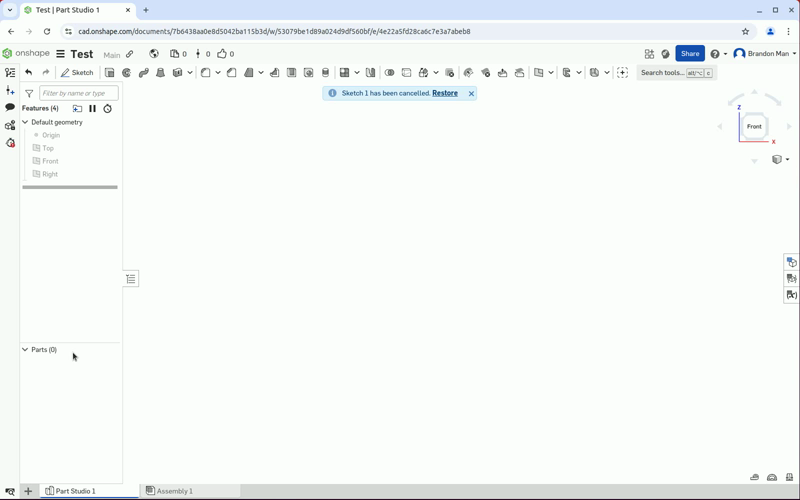
key_down(shift)
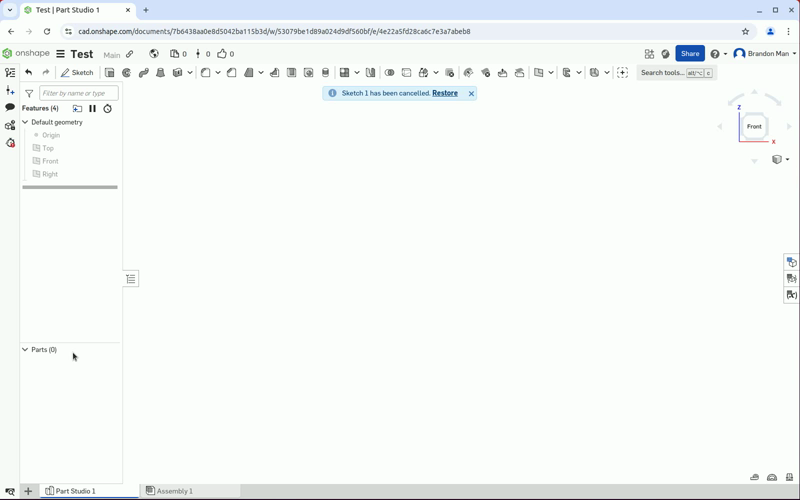
key(left)
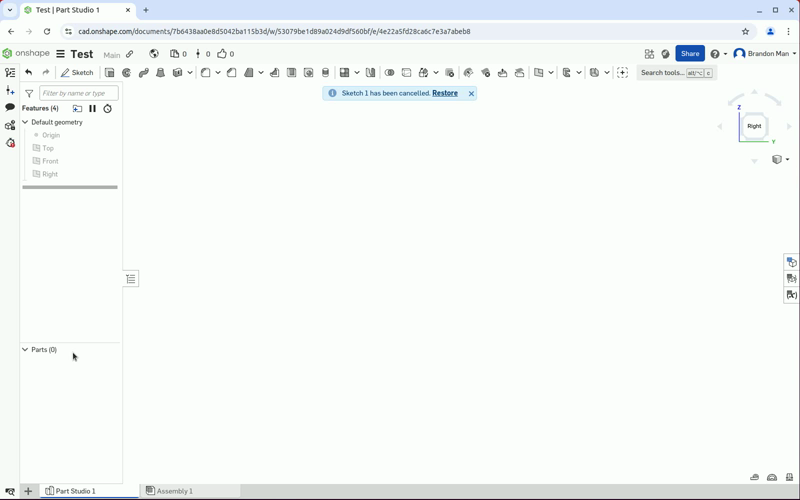
key_up(shift)
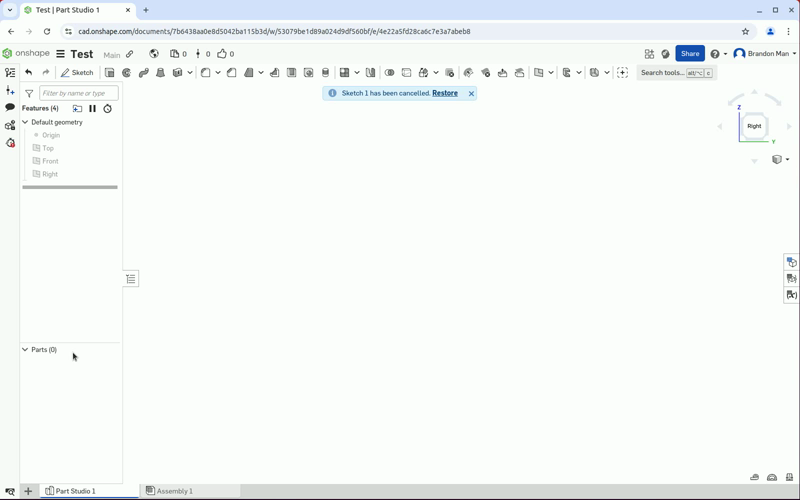
mouse_move(73, 352)
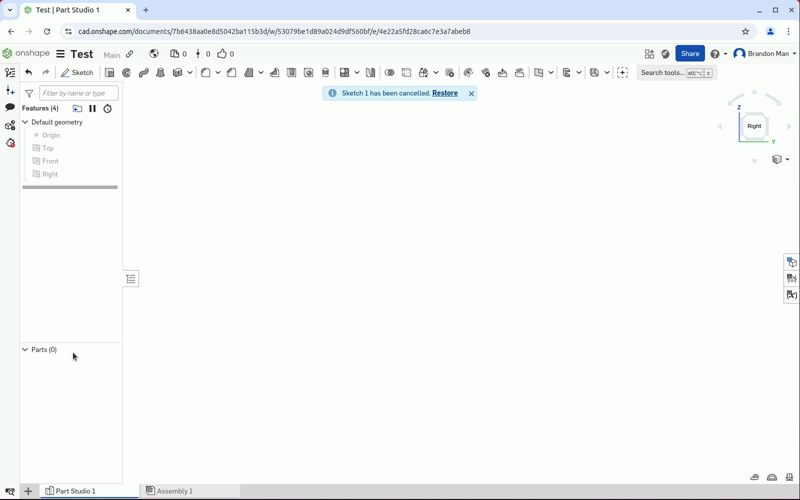
key(shift+y)
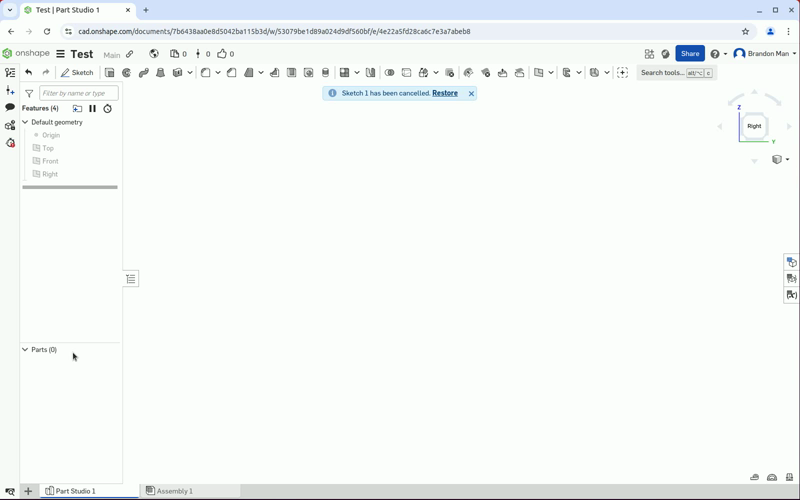
key(shift+s)
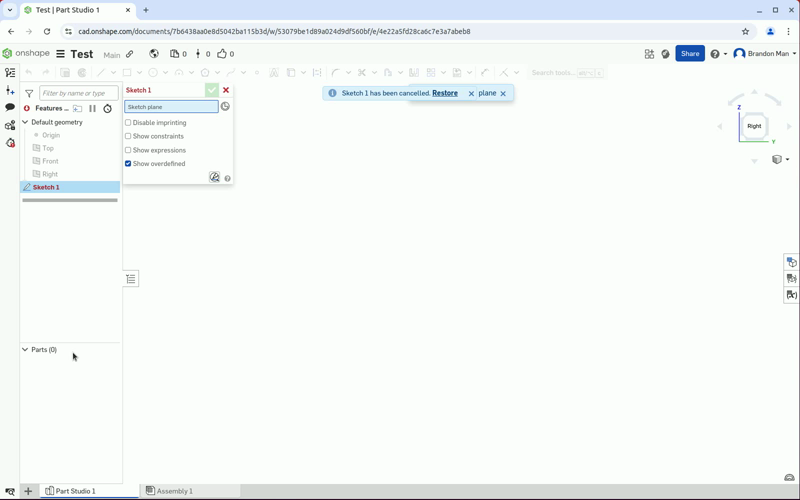
mouse_move(73, 176)
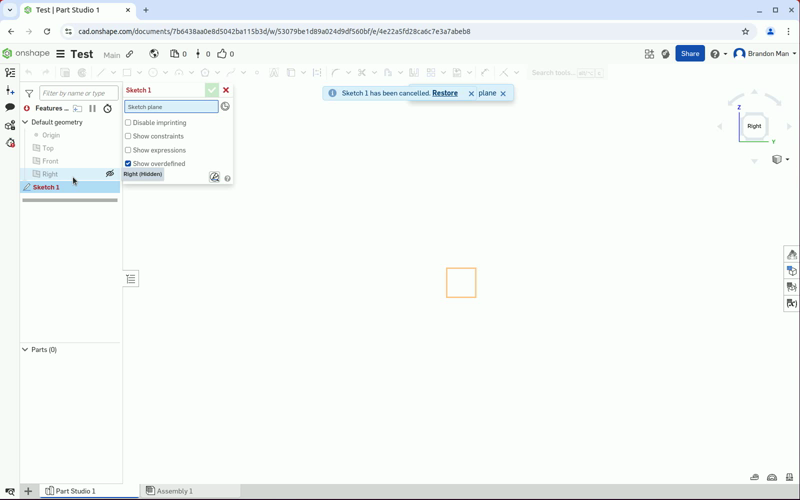
click(73, 176)
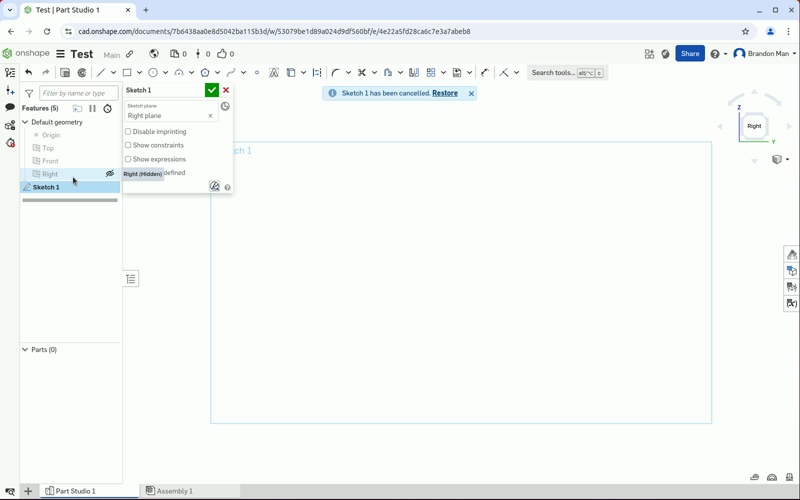
mouse_move(73, 352)
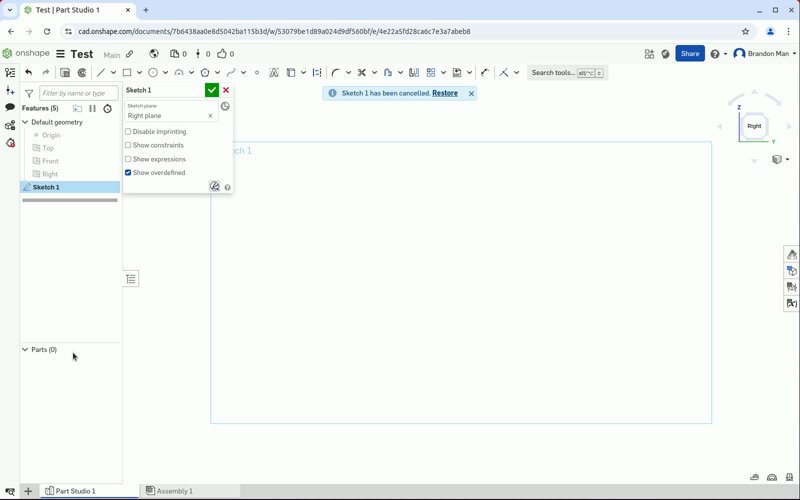
key(y)
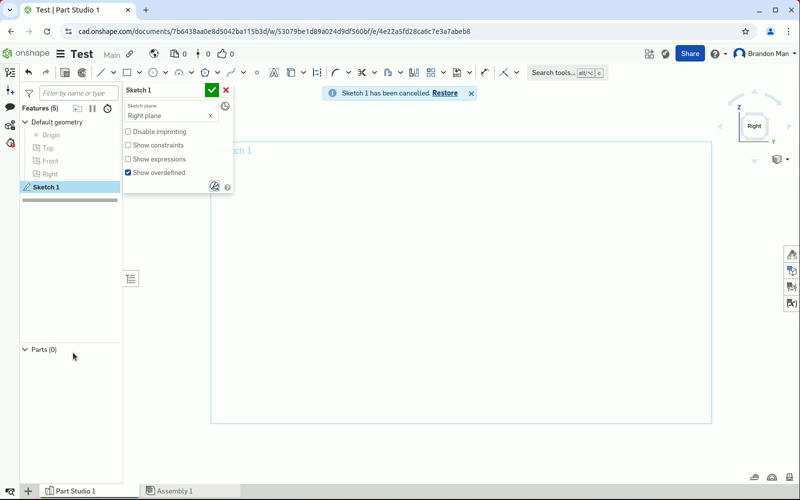
key(l)
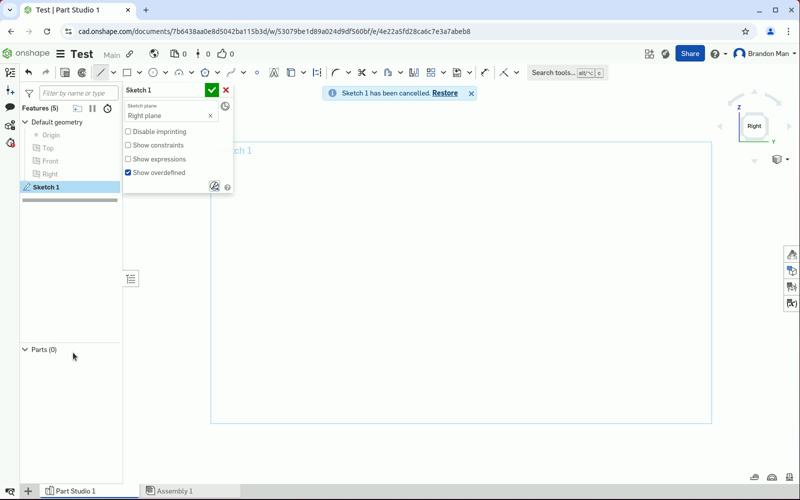
key_down(shift)
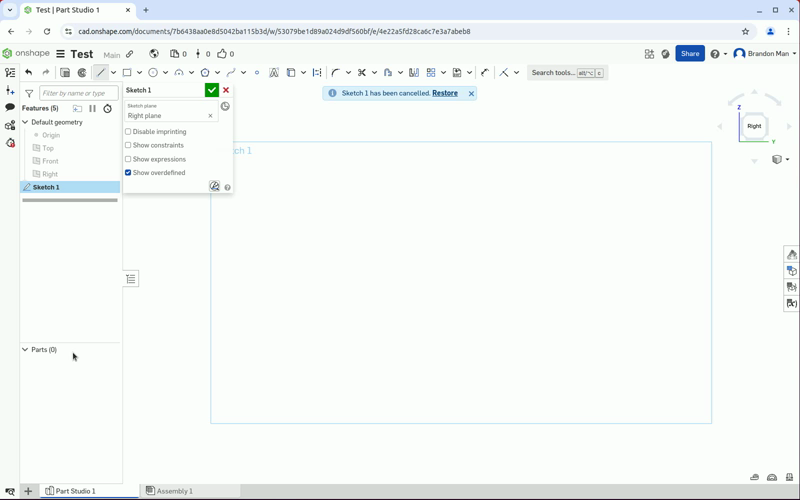
mouse_move(458, 285)
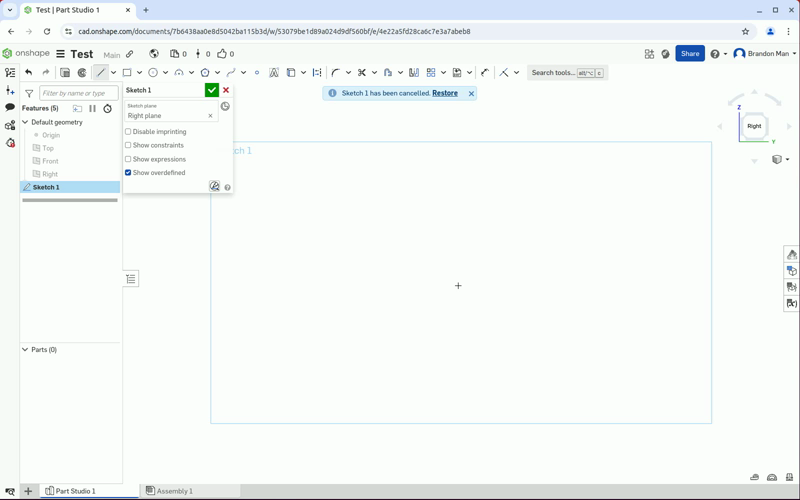
click(458, 285)
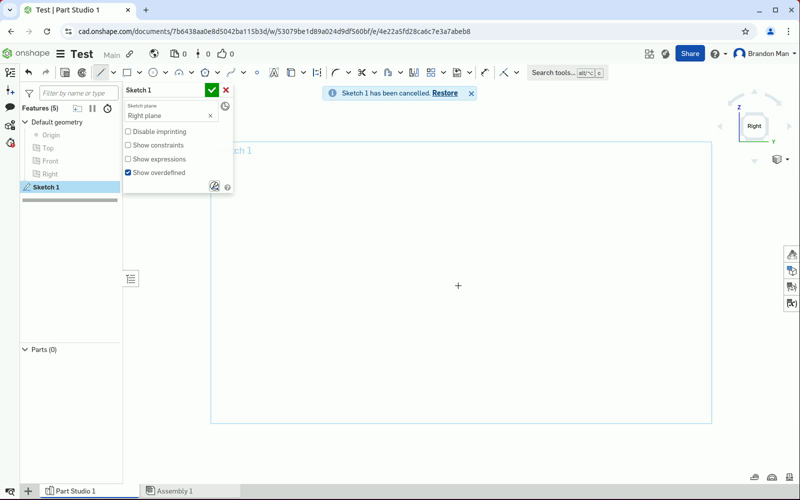
key_up(shift)
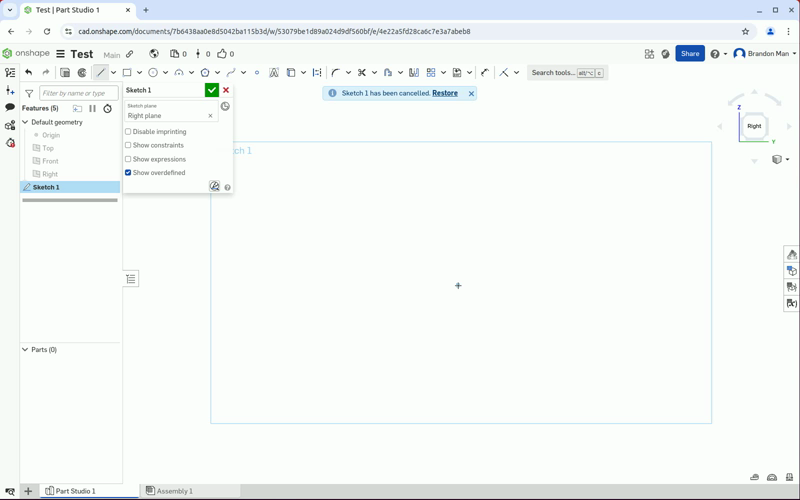
key_down(shift)
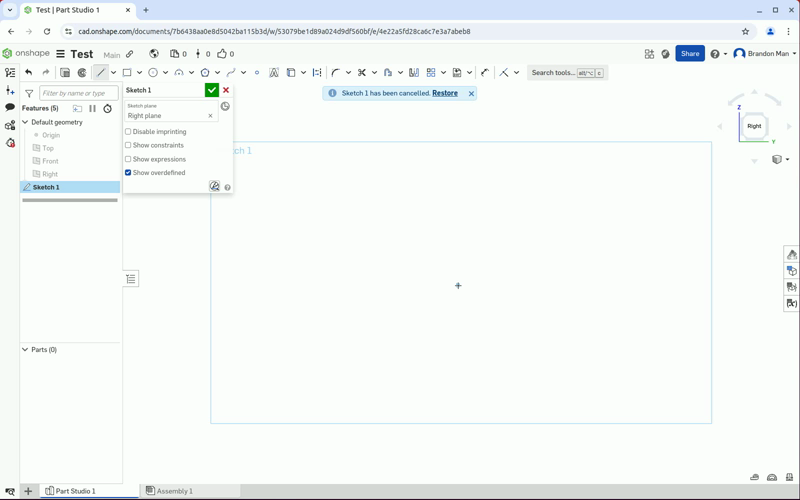
mouse_move(488, 285)
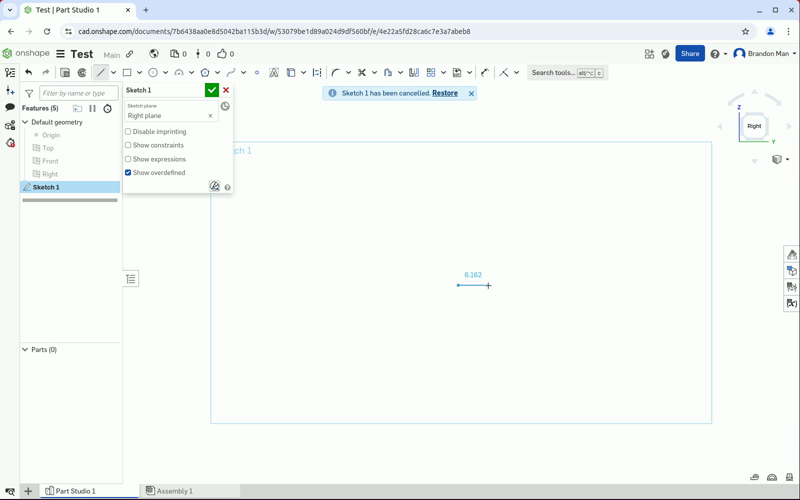
mouse_move(462, 285)
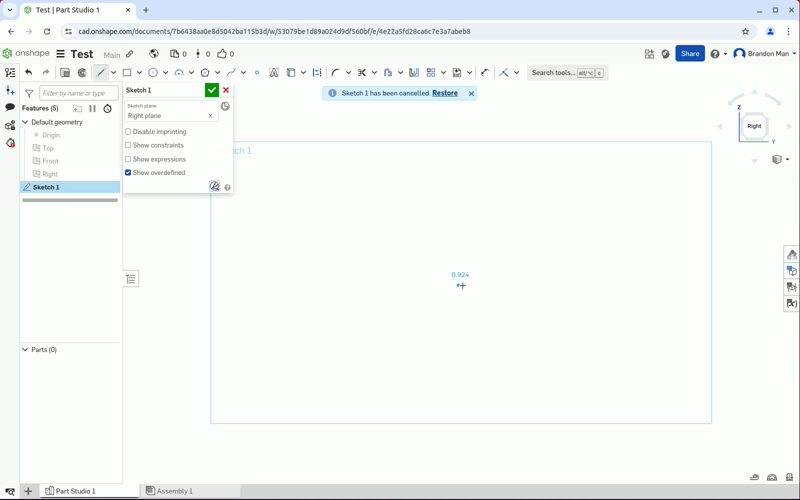
scroll(6)
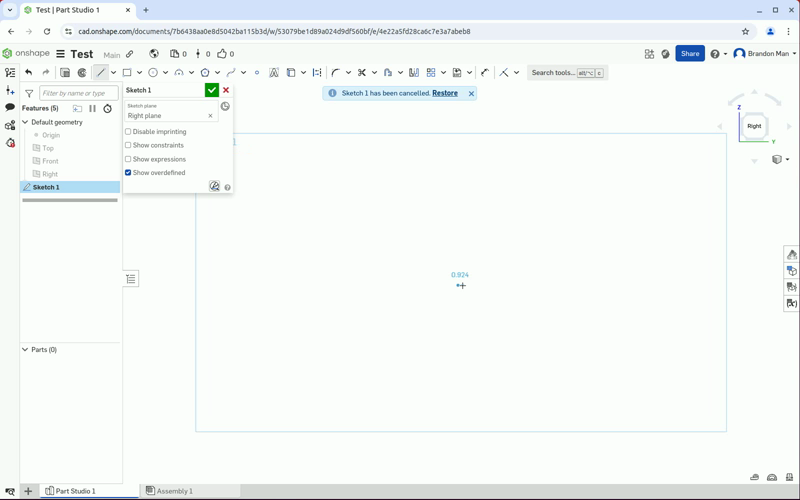
scroll(6)
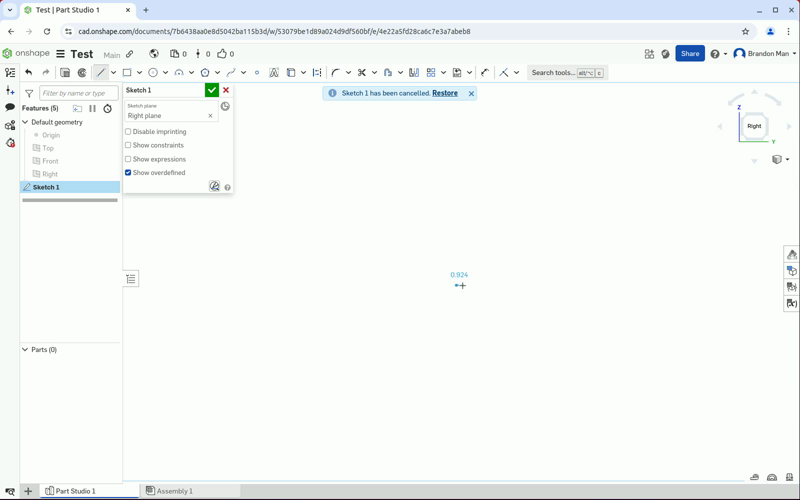
scroll(6)
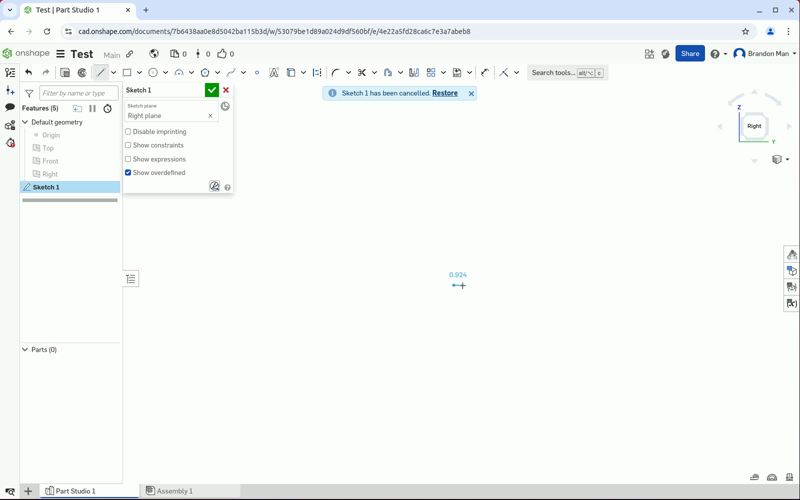
scroll(6)
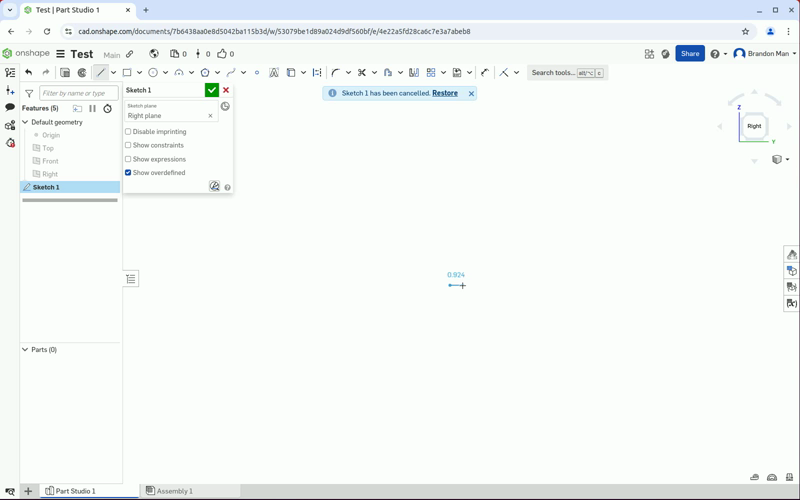
scroll(6)
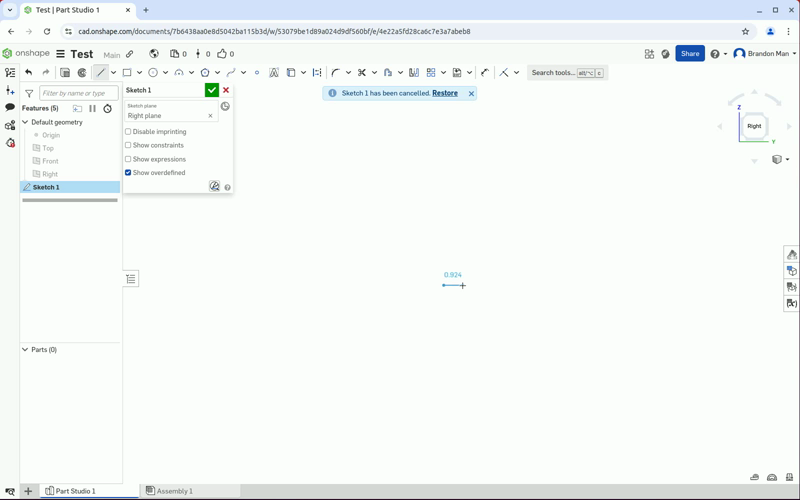
scroll(6)
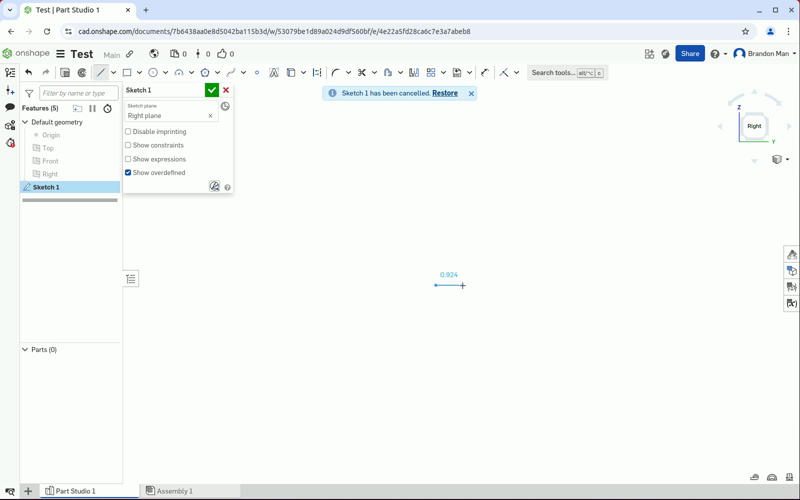
scroll(6)
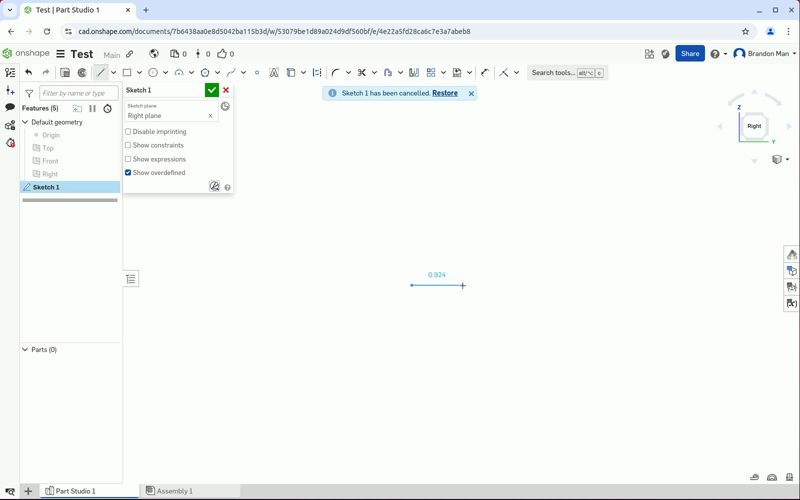
click(462, 285)
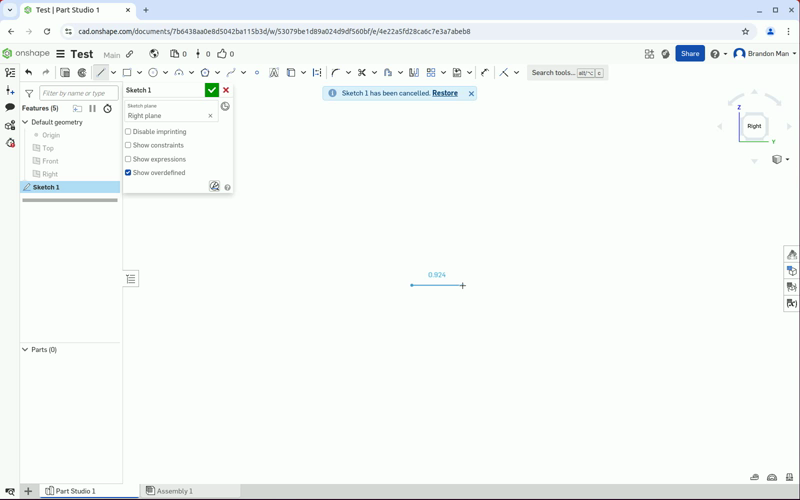
scroll(-6)
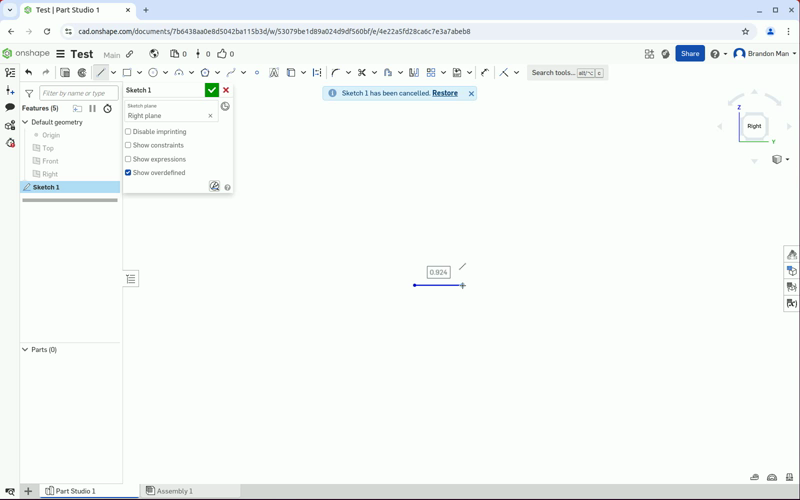
scroll(-6)
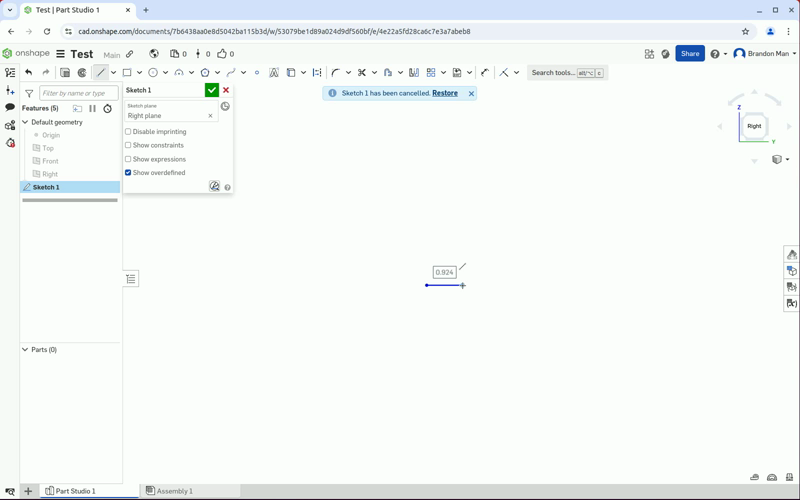
scroll(-6)
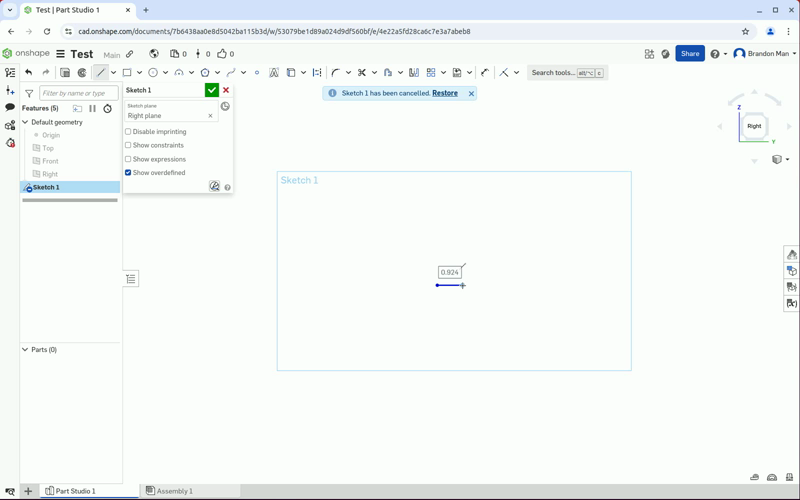
scroll(-6)
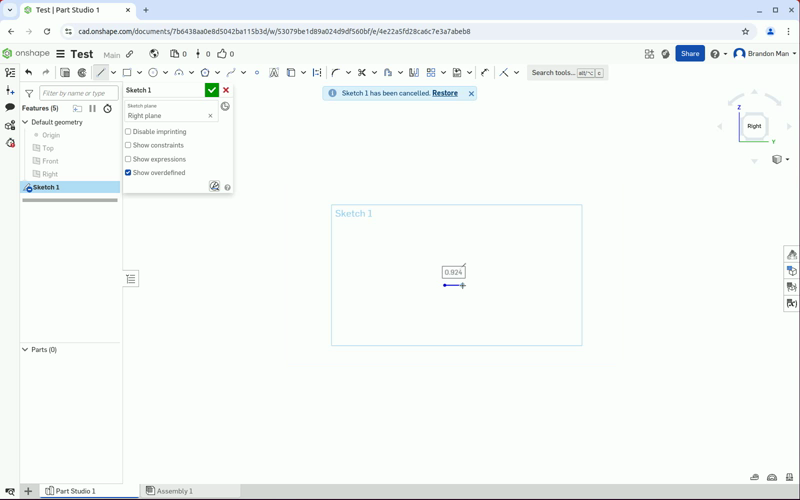
scroll(-6)
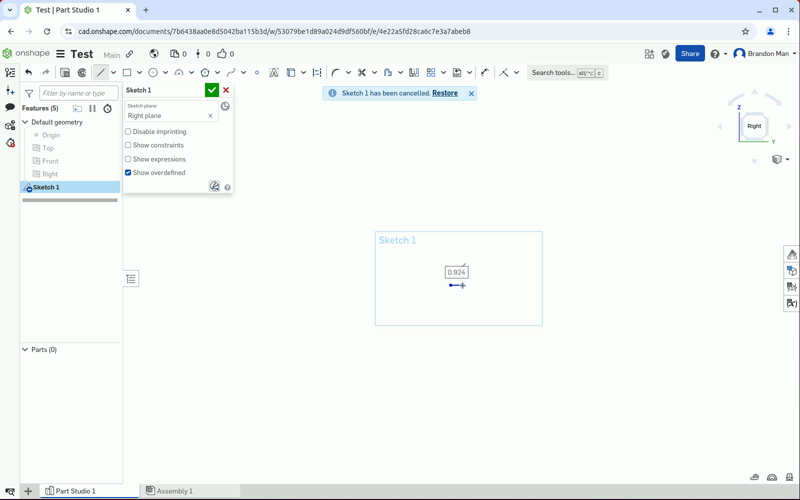
scroll(-6)
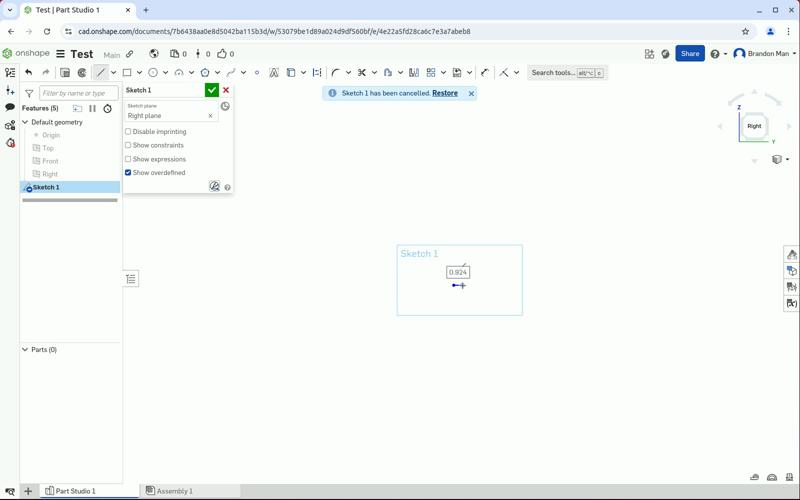
scroll(-6)
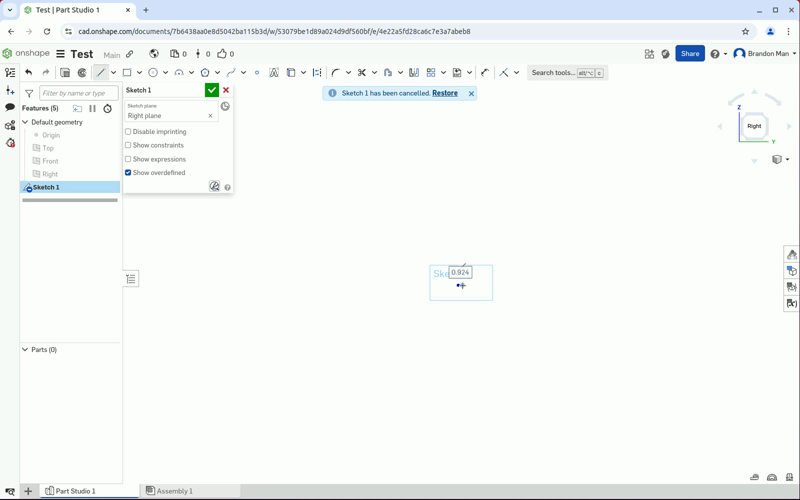
key_up(shift)
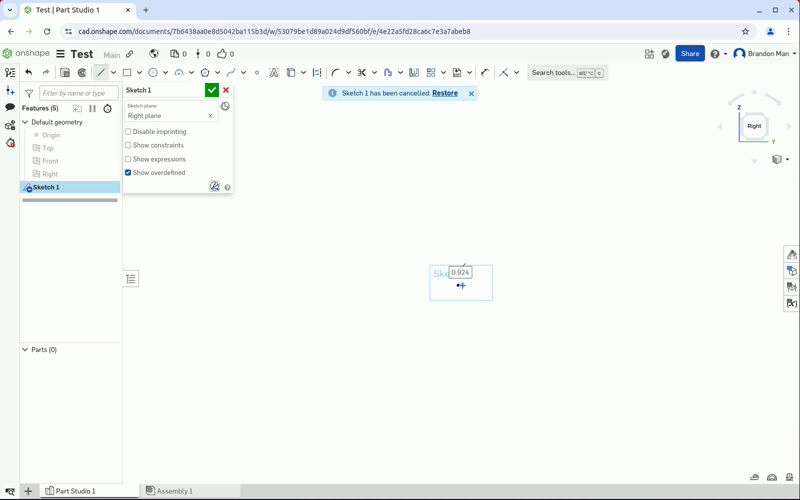
key_down(shift)
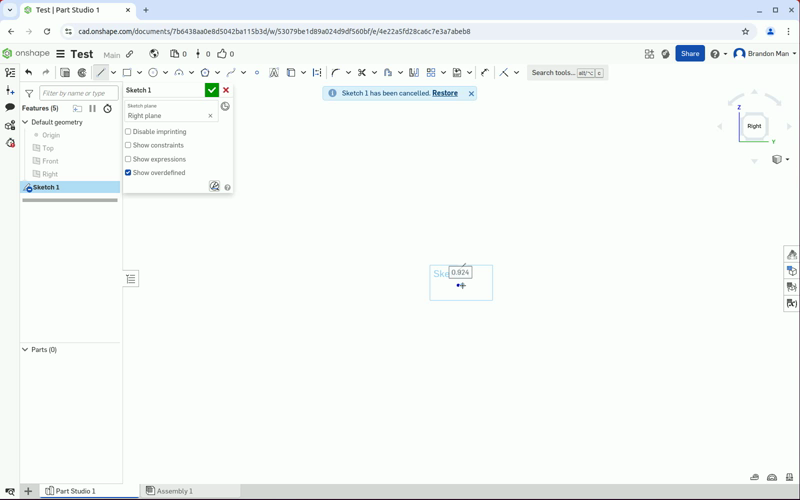
mouse_move(492, 285)
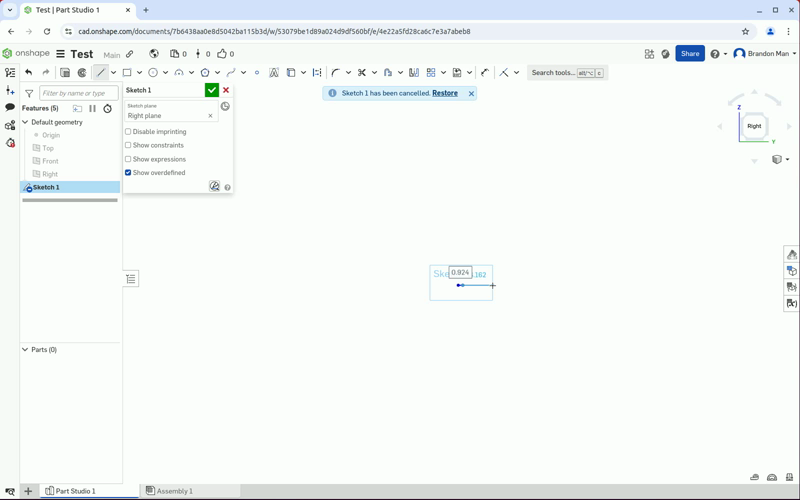
mouse_move(462, 280)
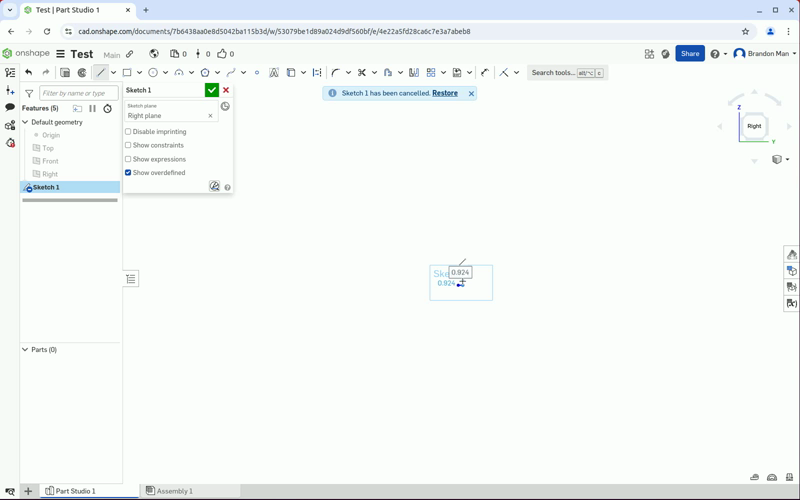
scroll(6)
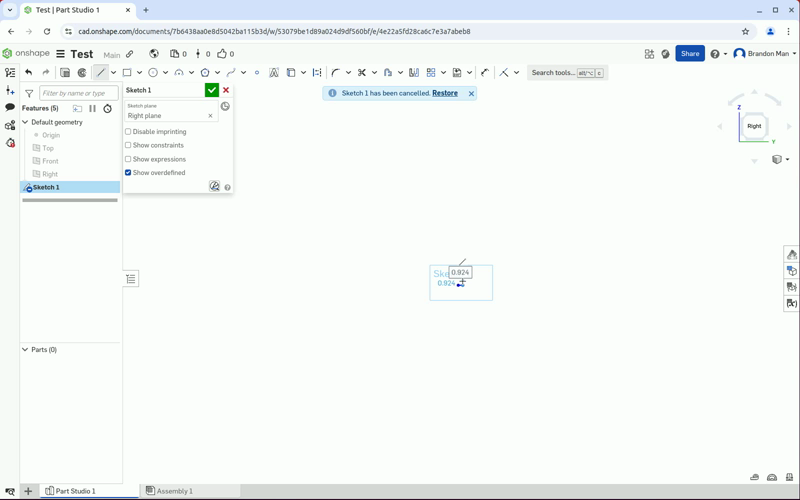
scroll(6)
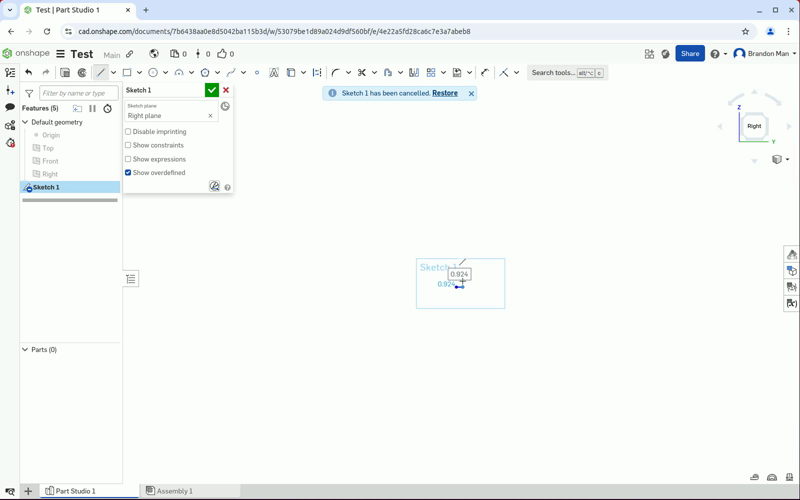
scroll(6)
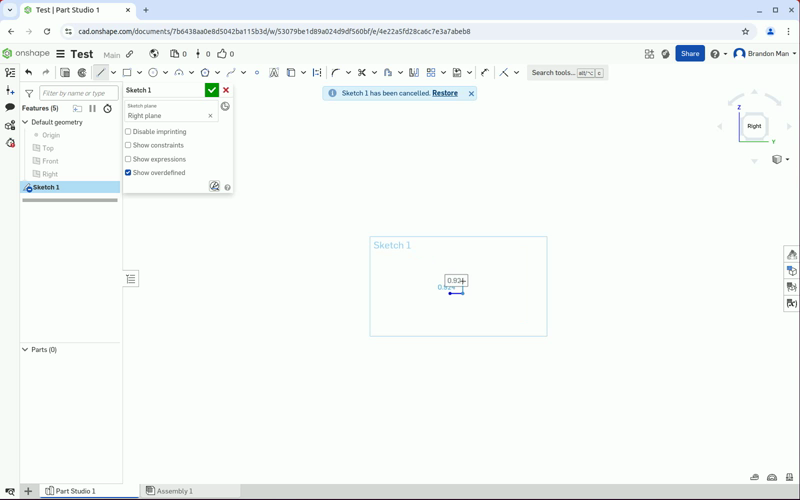
scroll(6)
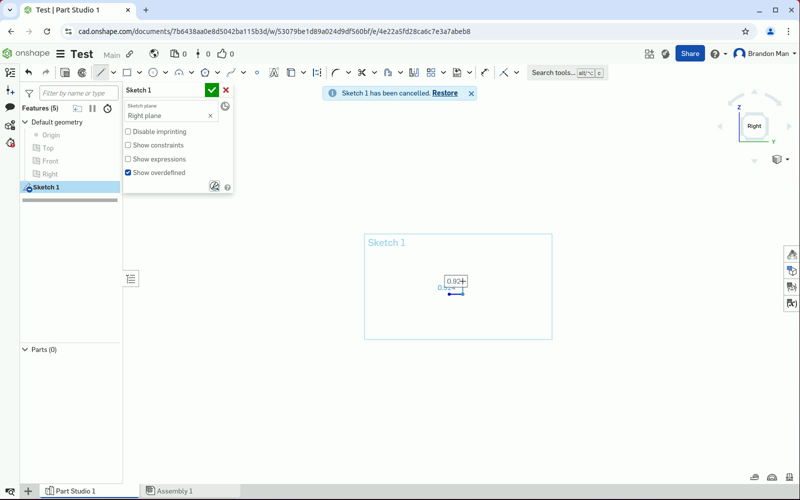
scroll(6)
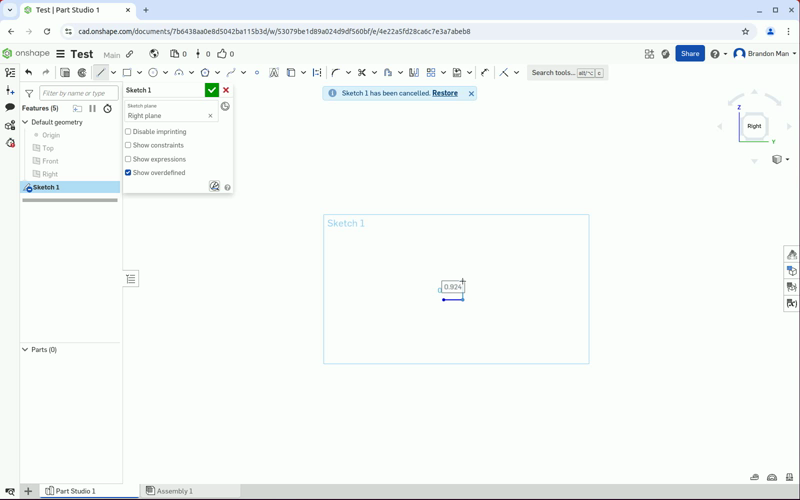
scroll(6)
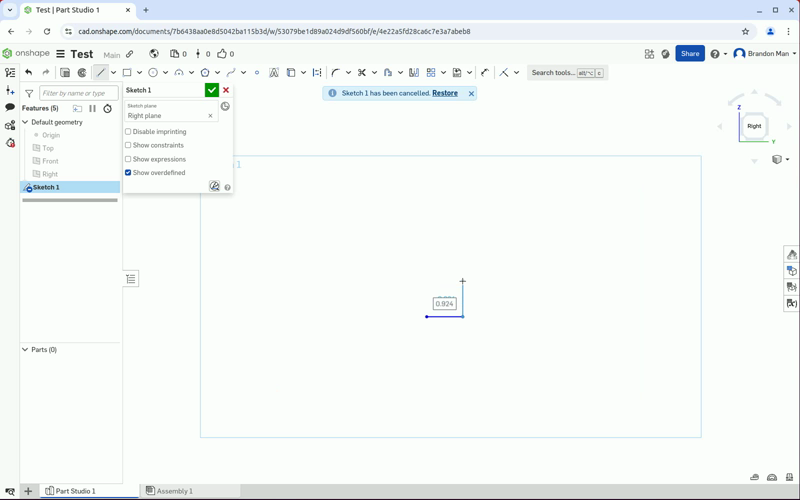
scroll(6)
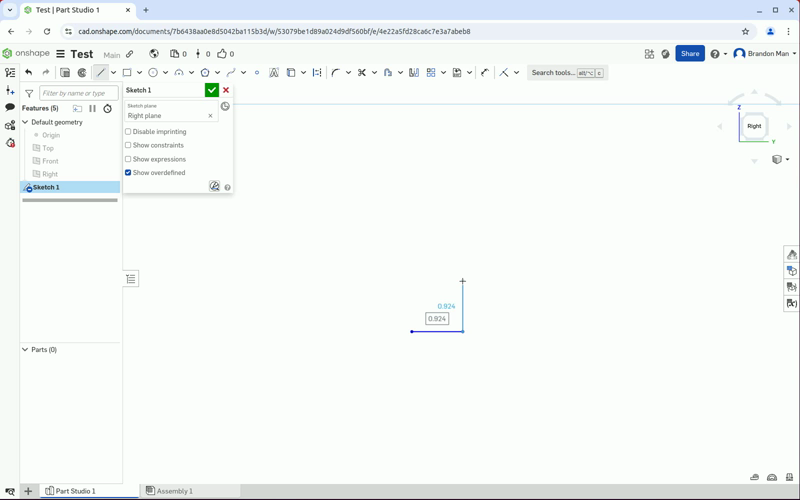
click(462, 280)
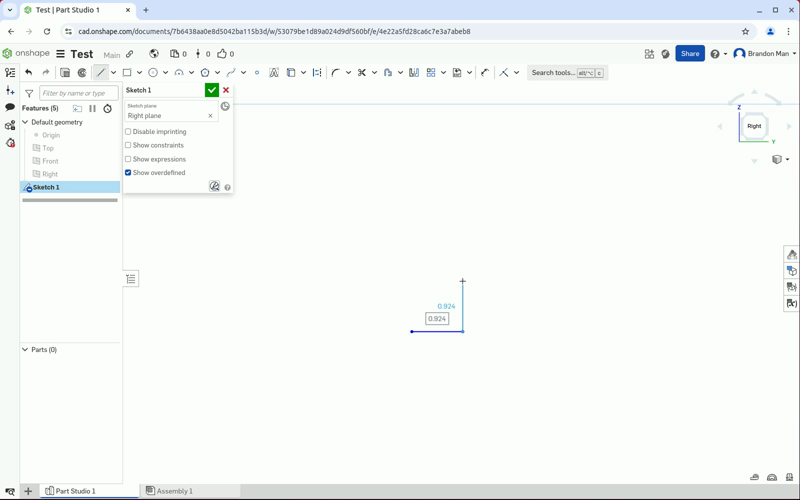
scroll(-6)
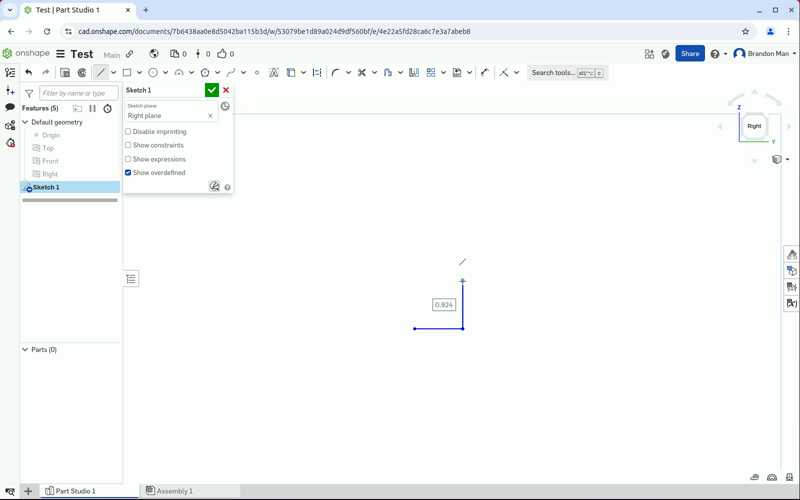
scroll(-6)
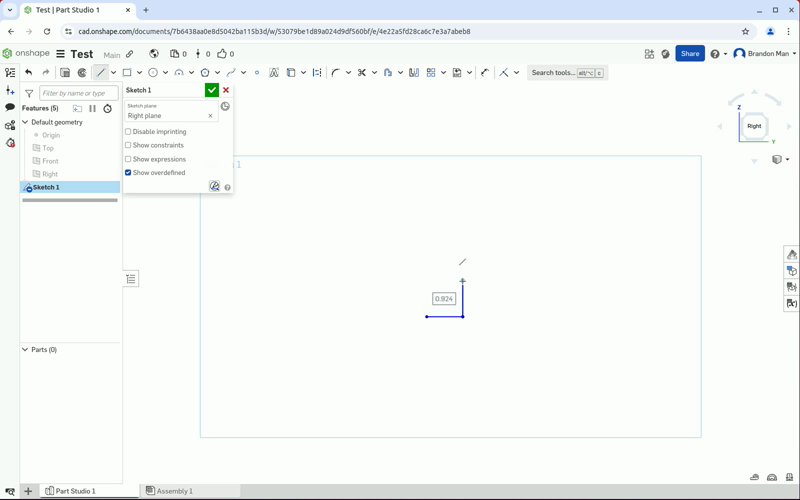
scroll(-6)
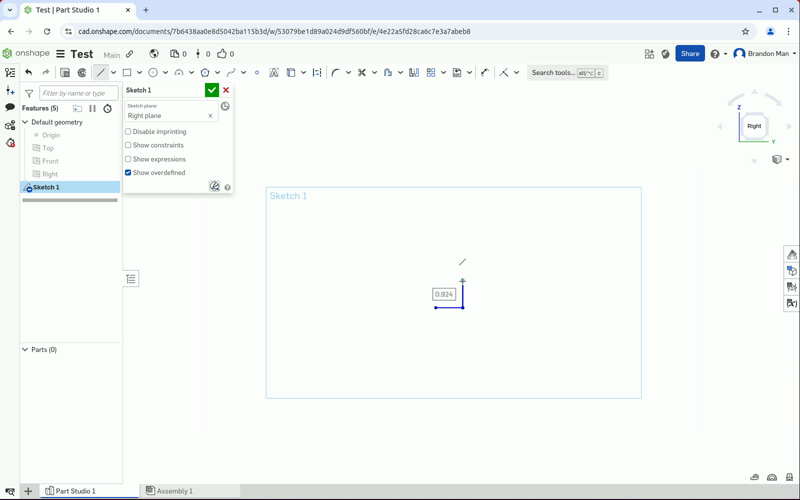
scroll(-6)
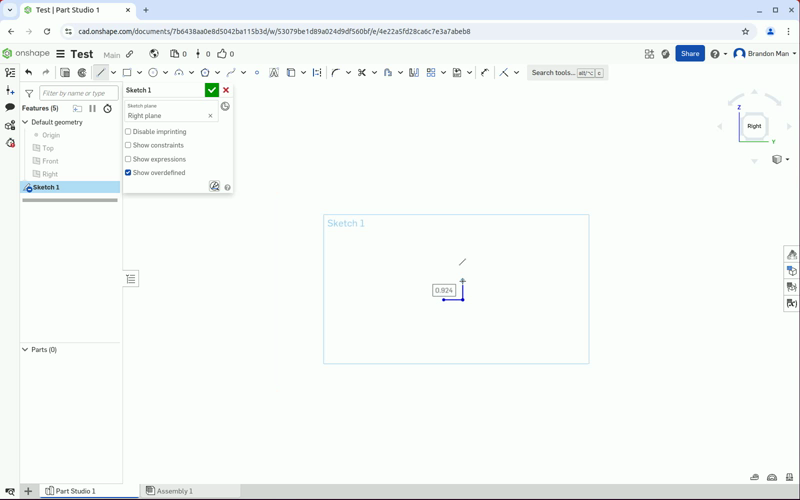
scroll(-6)
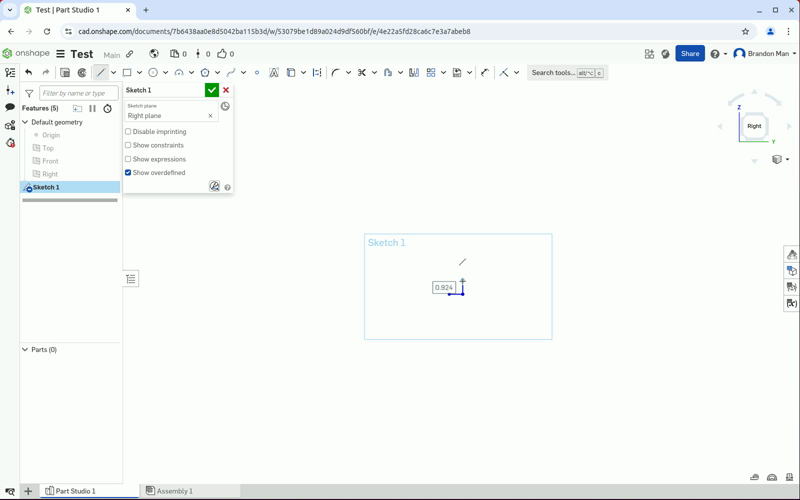
scroll(-6)
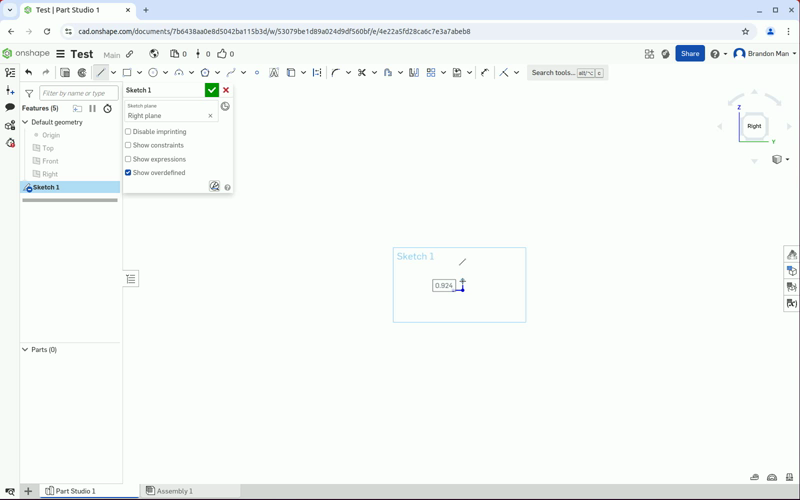
scroll(-6)
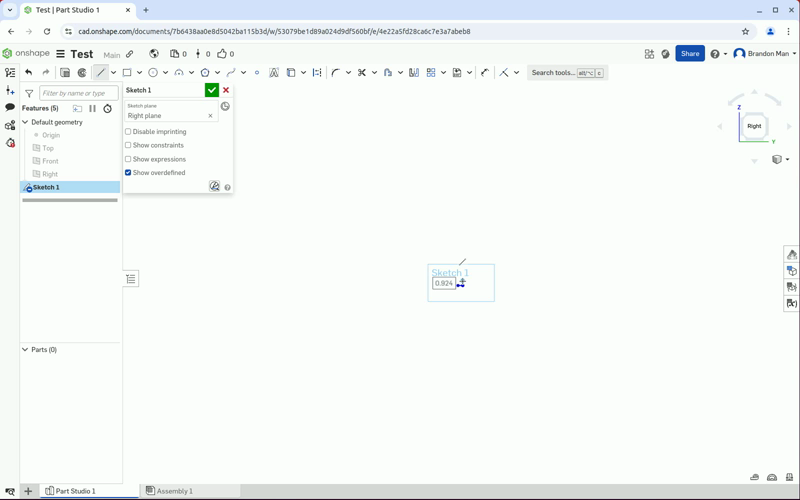
key_up(shift)
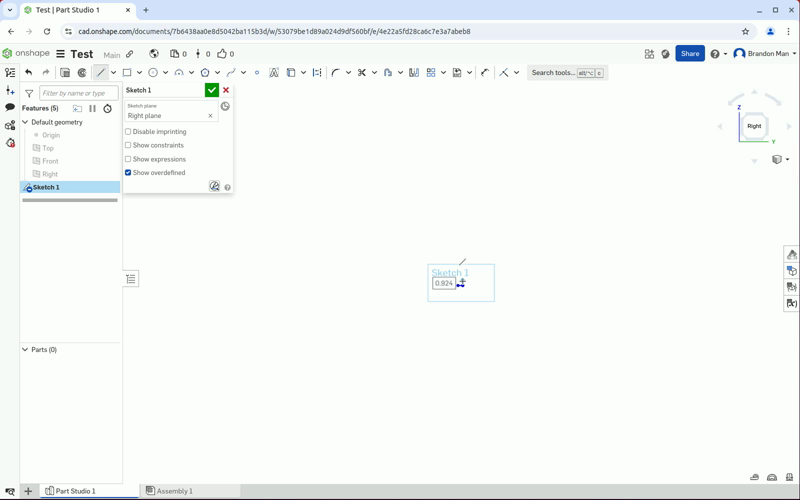
key_down(shift)
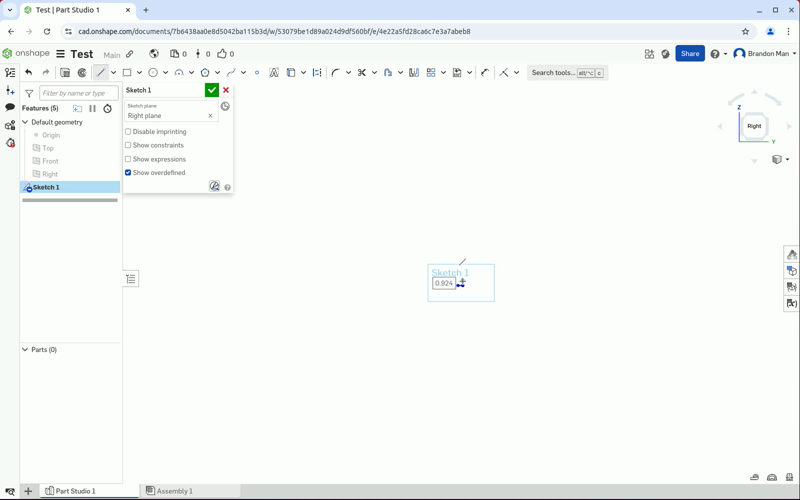
mouse_move(492, 280)
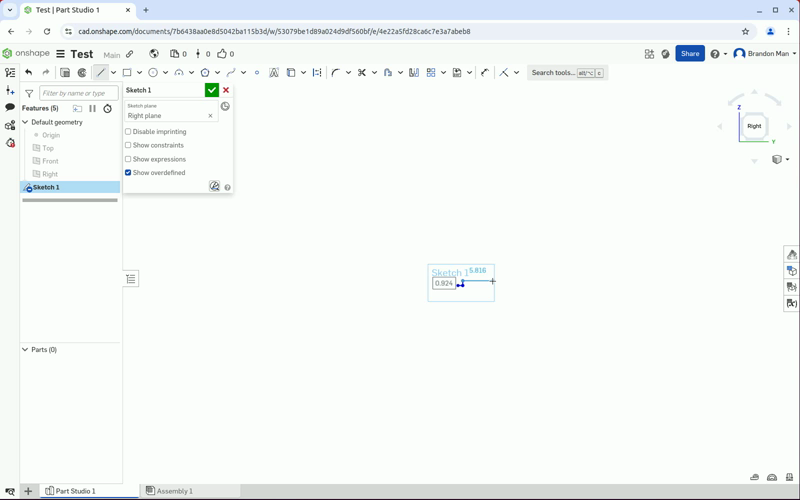
mouse_move(458, 280)
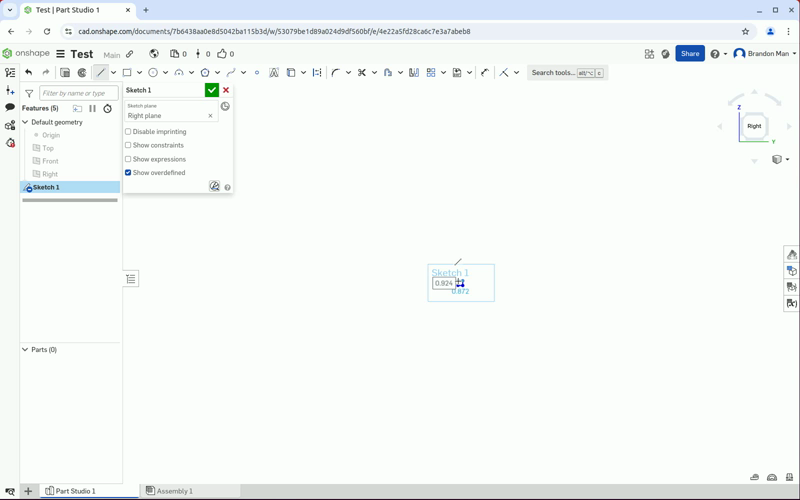
scroll(6)
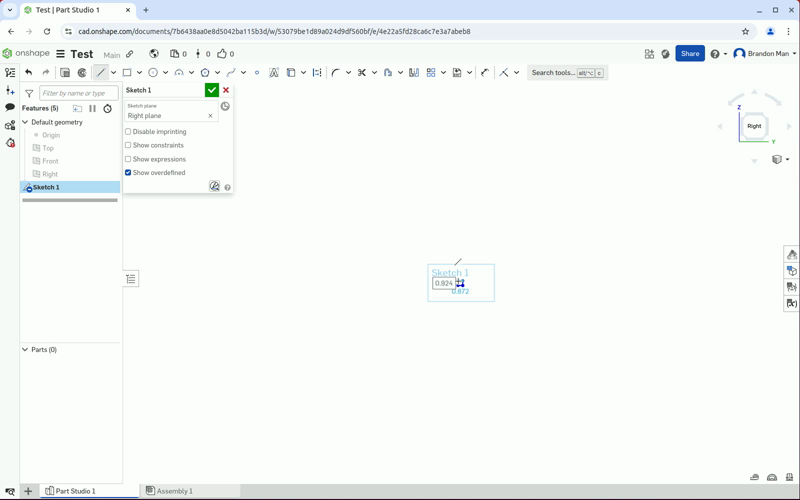
scroll(6)
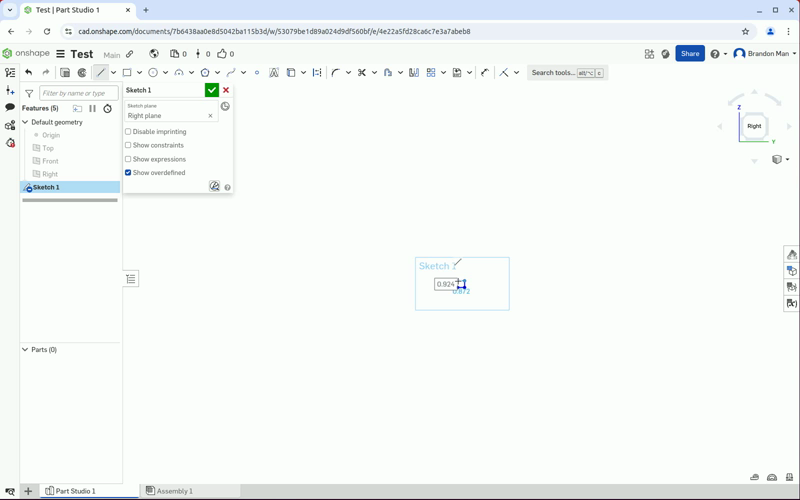
scroll(6)
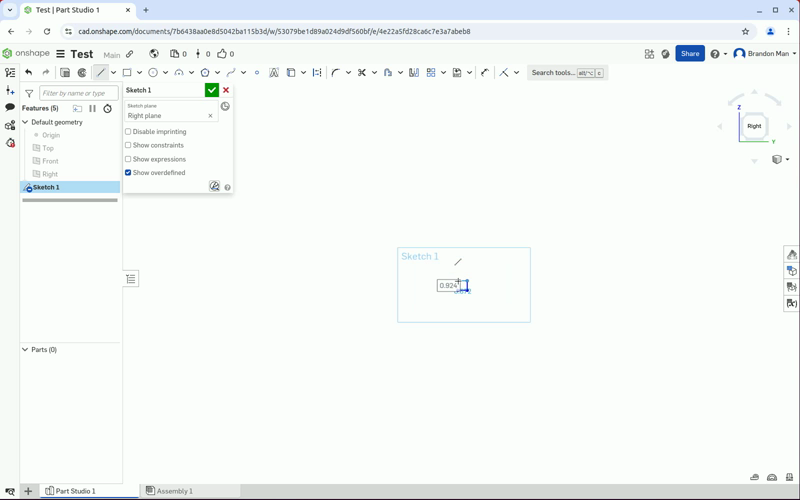
scroll(6)
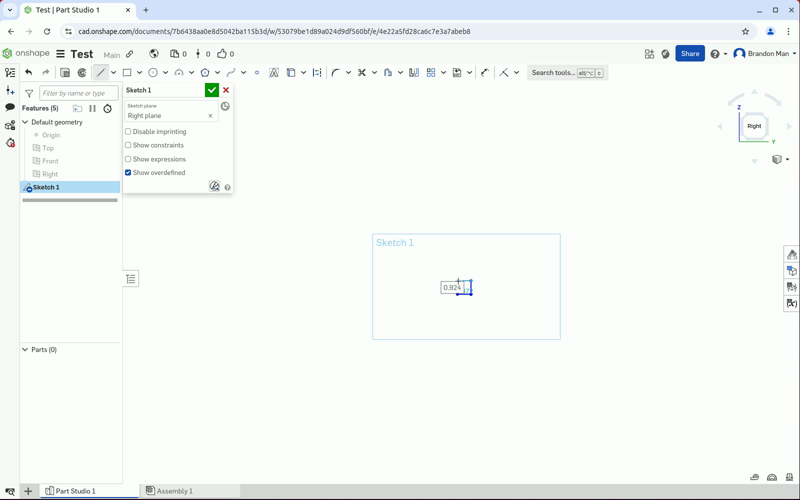
scroll(6)
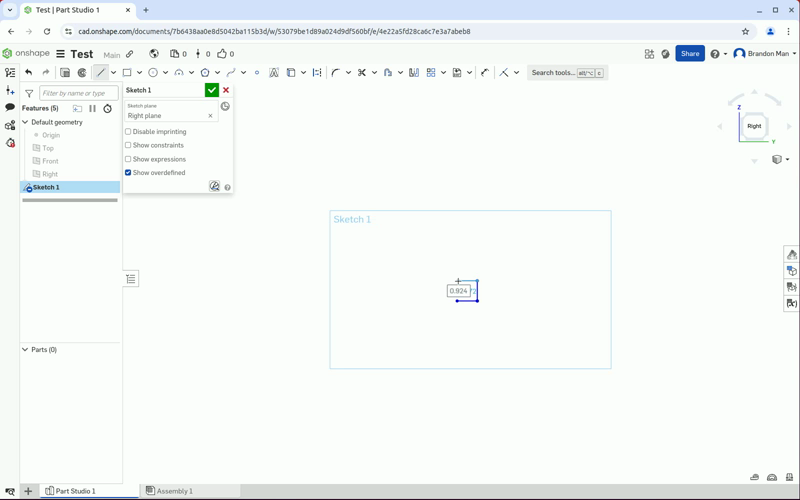
scroll(6)
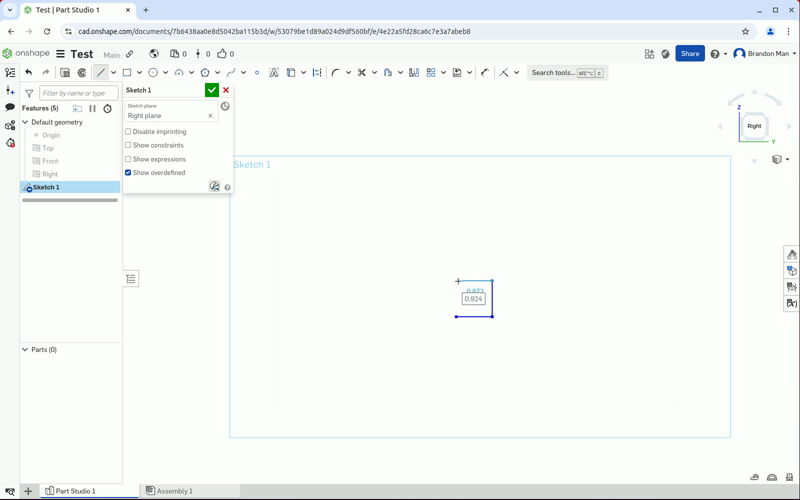
scroll(6)
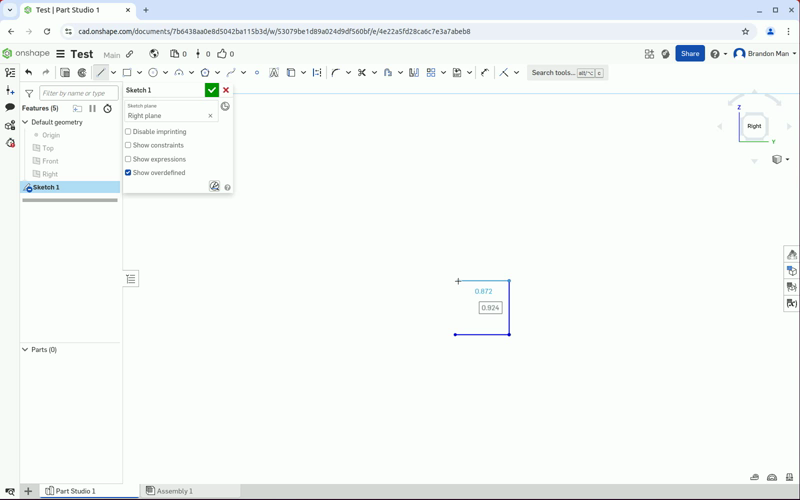
click(458, 280)
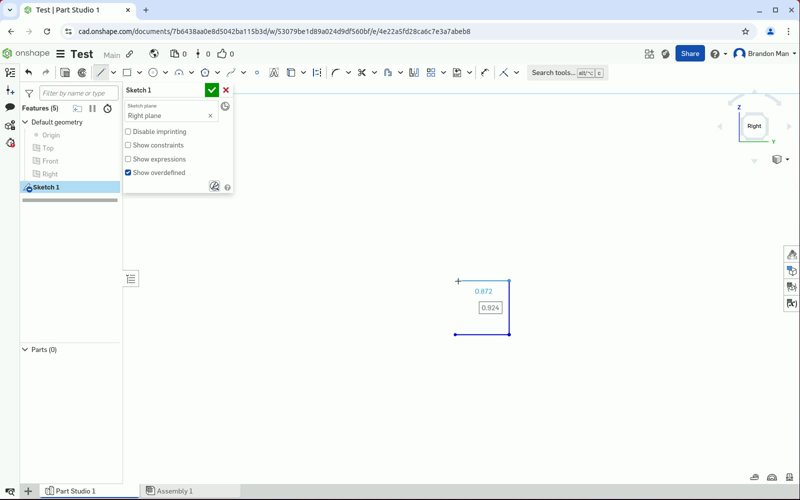
scroll(-6)
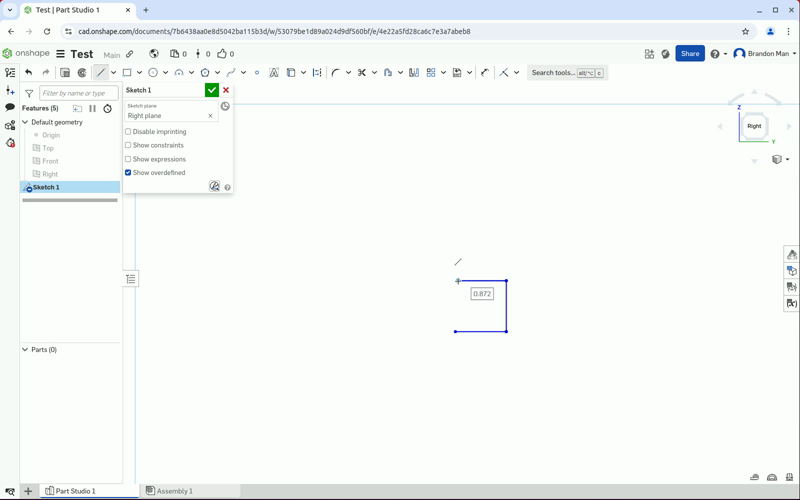
scroll(-6)
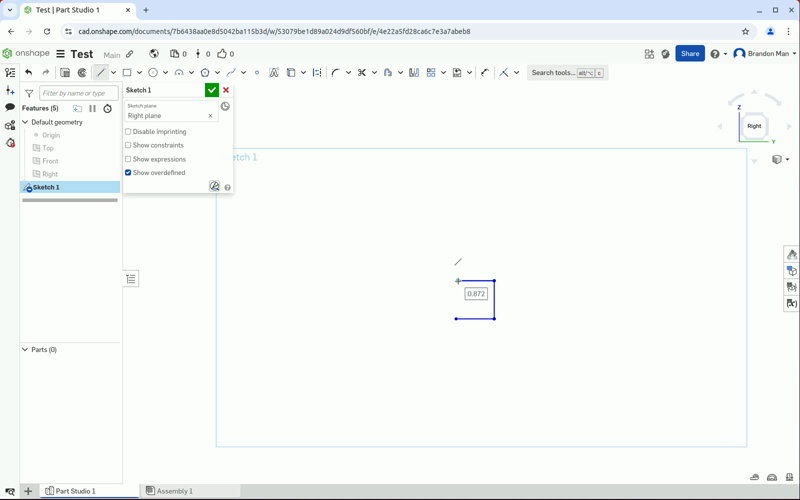
scroll(-6)
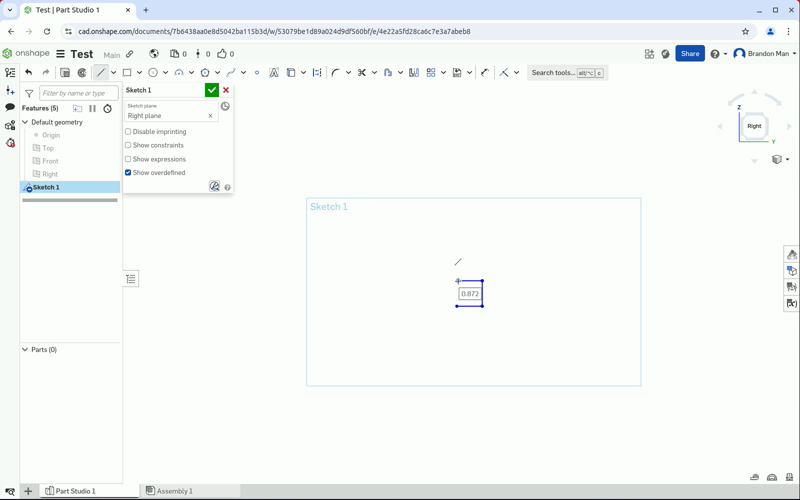
scroll(-6)
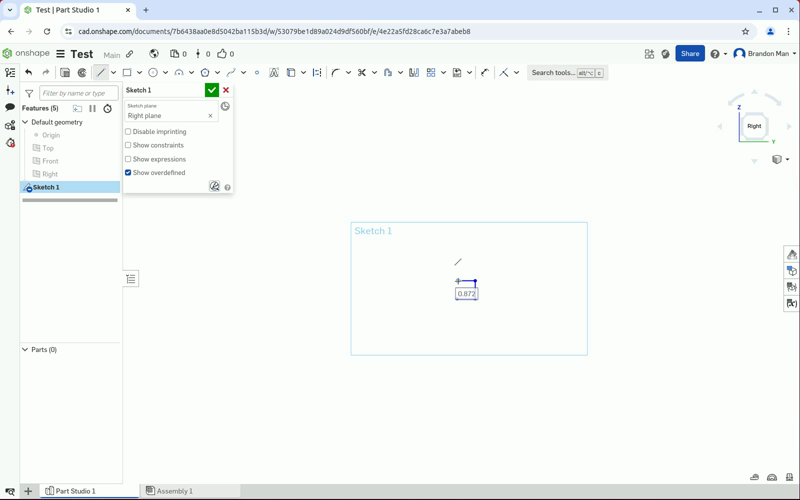
scroll(-6)
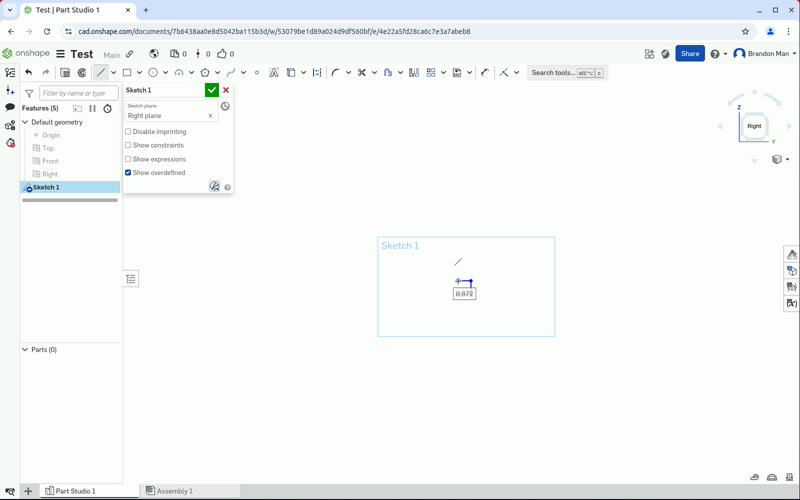
scroll(-6)
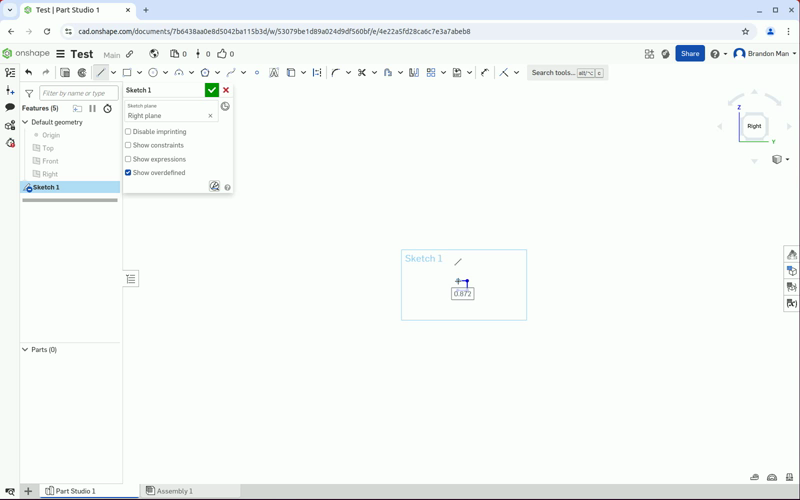
scroll(-6)
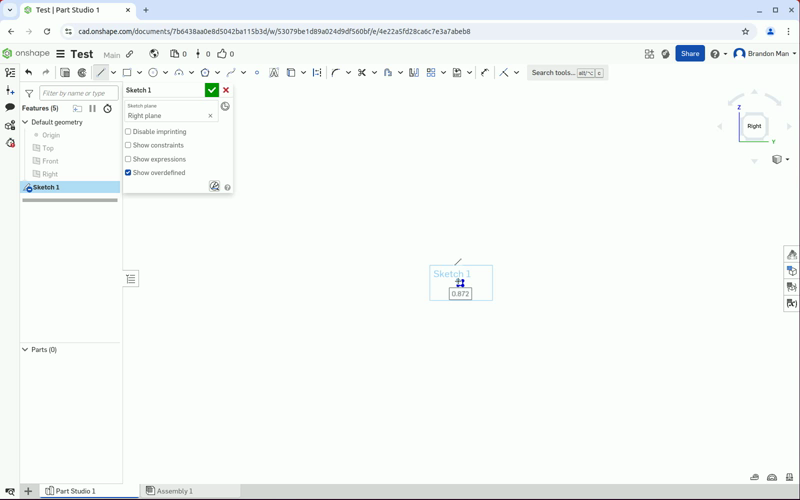
key_up(shift)
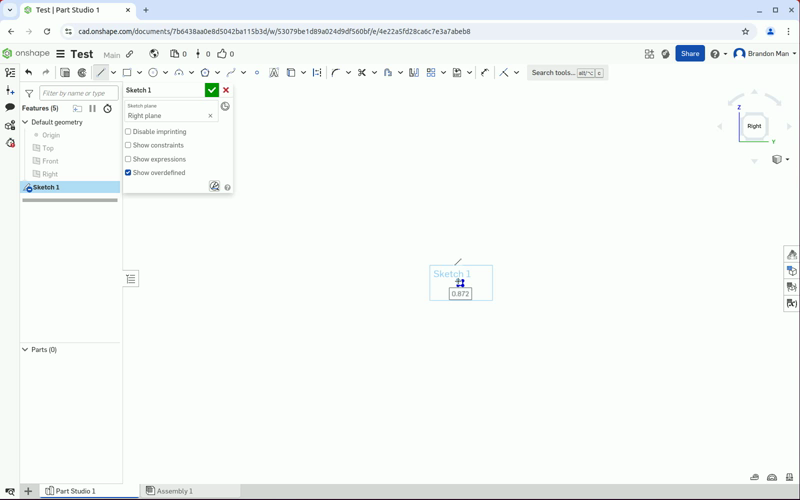
mouse_move(488, 280)
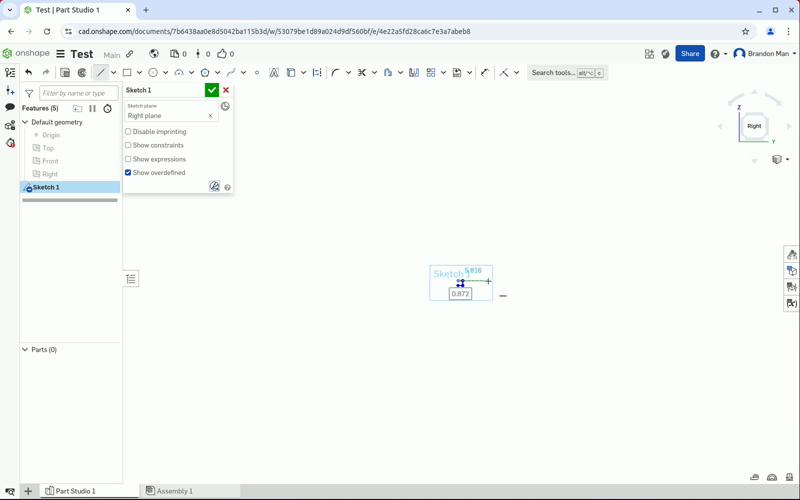
key_down(shift)
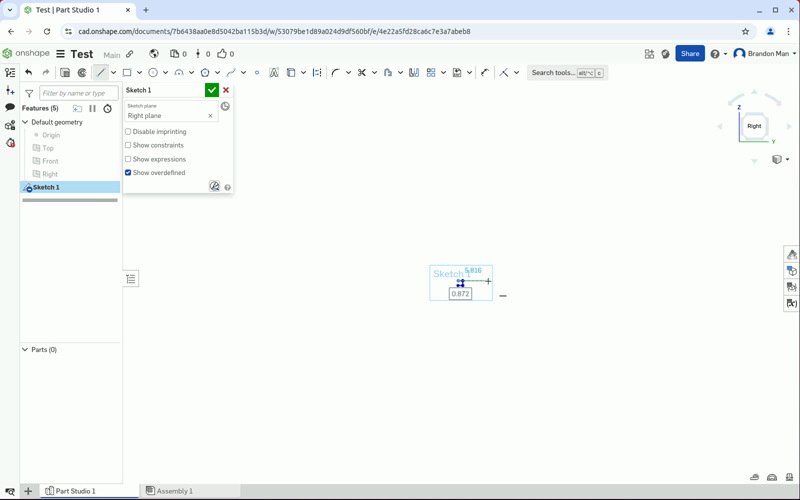
mouse_move(458, 285)
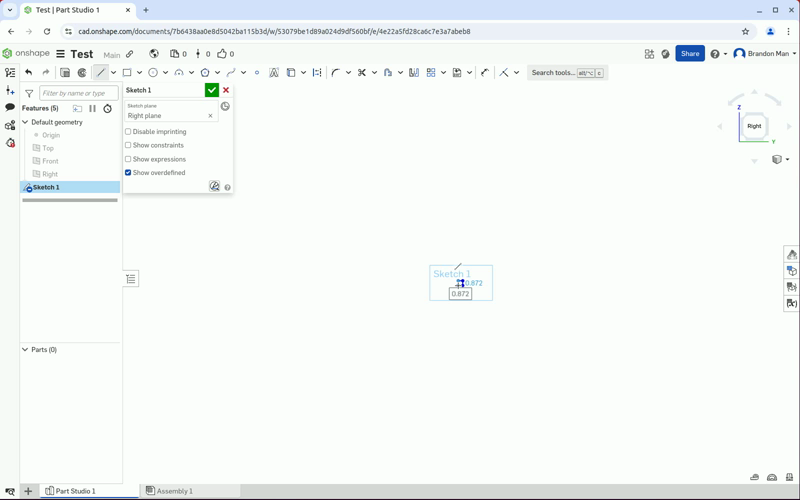
scroll(6)
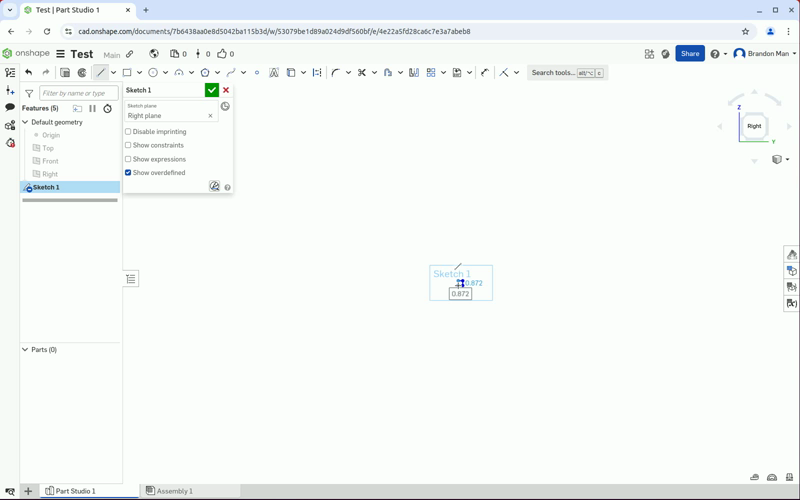
scroll(6)
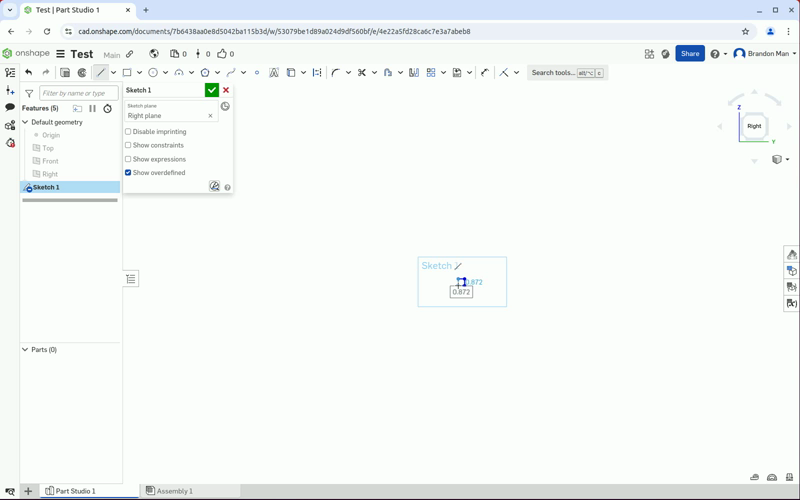
scroll(6)
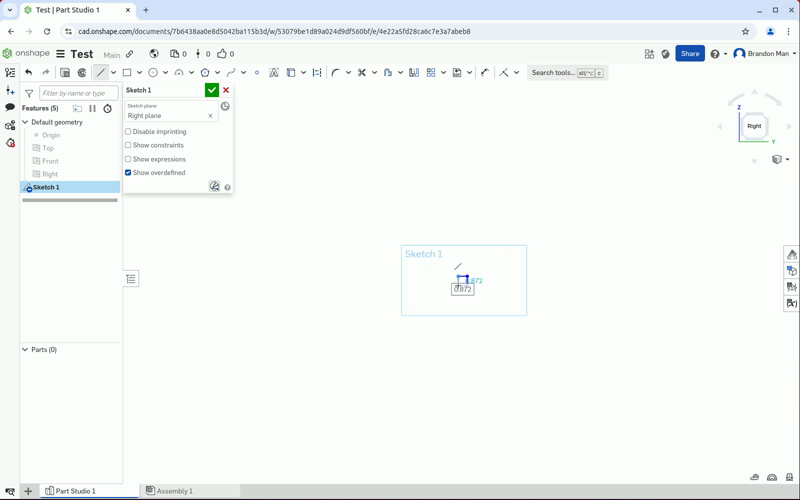
scroll(6)
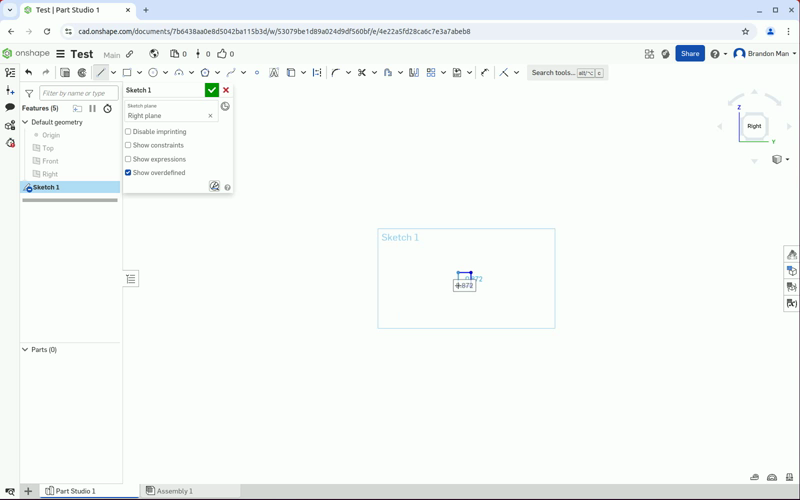
scroll(6)
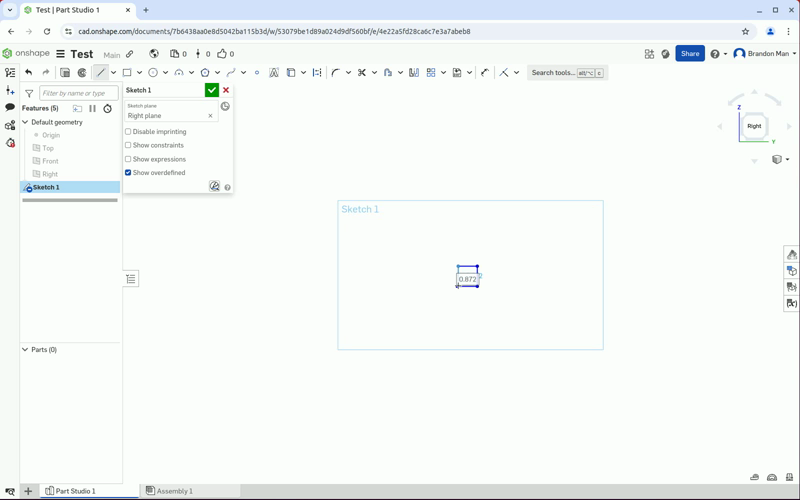
scroll(6)
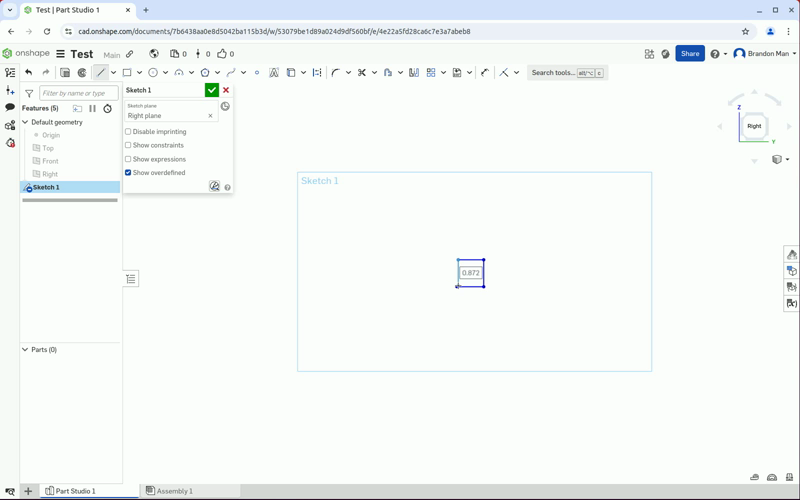
scroll(6)
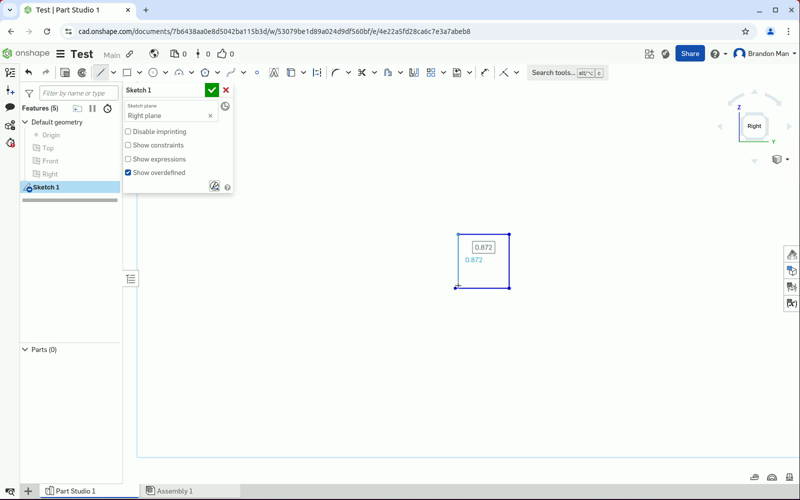
key_up(shift)
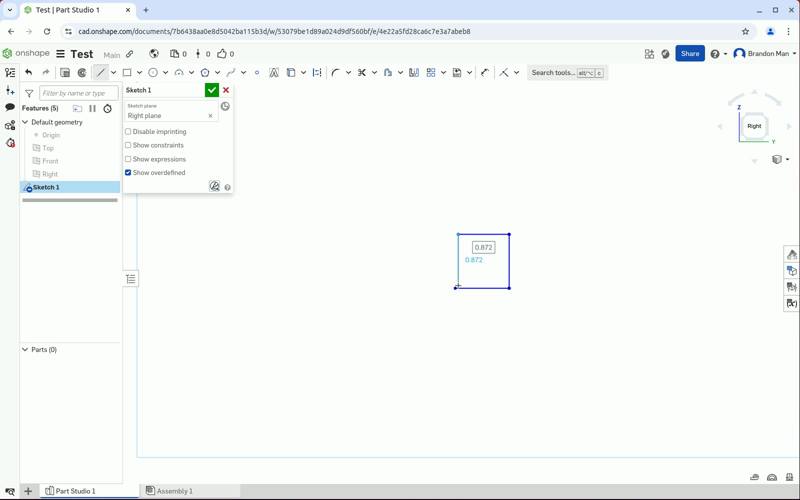
click(458, 285)
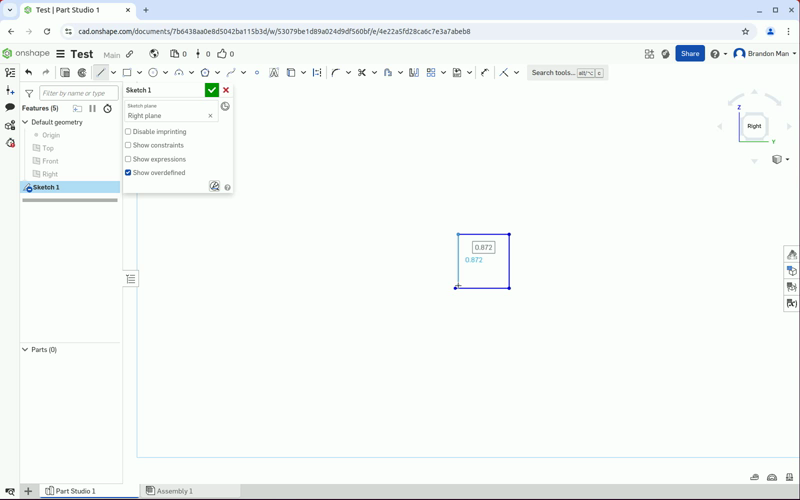
scroll(-6)
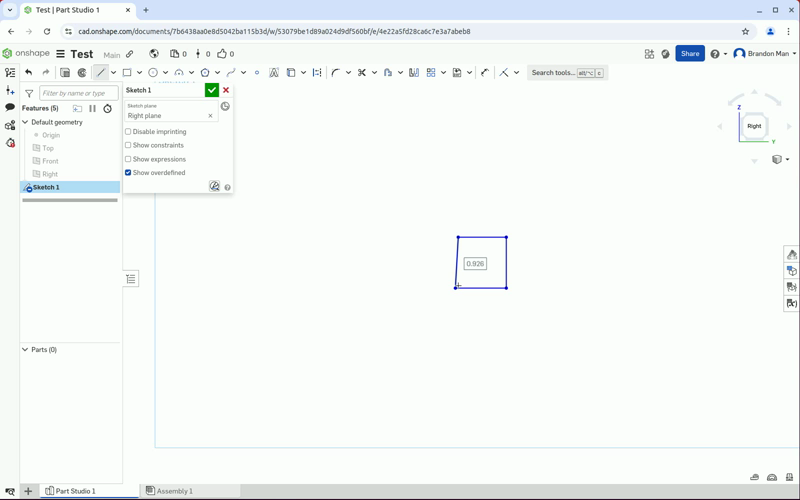
scroll(-6)
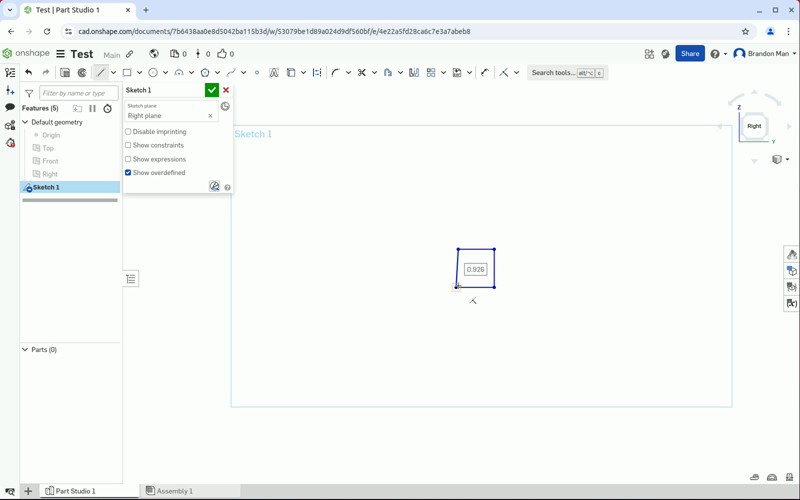
scroll(-6)
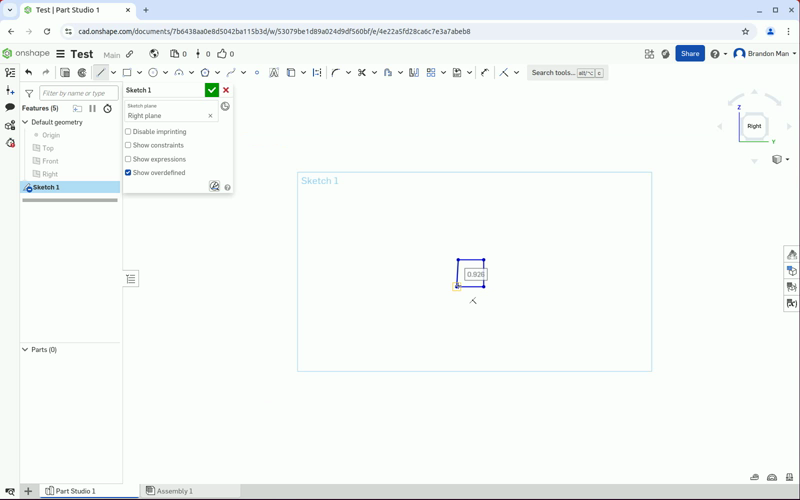
scroll(-6)
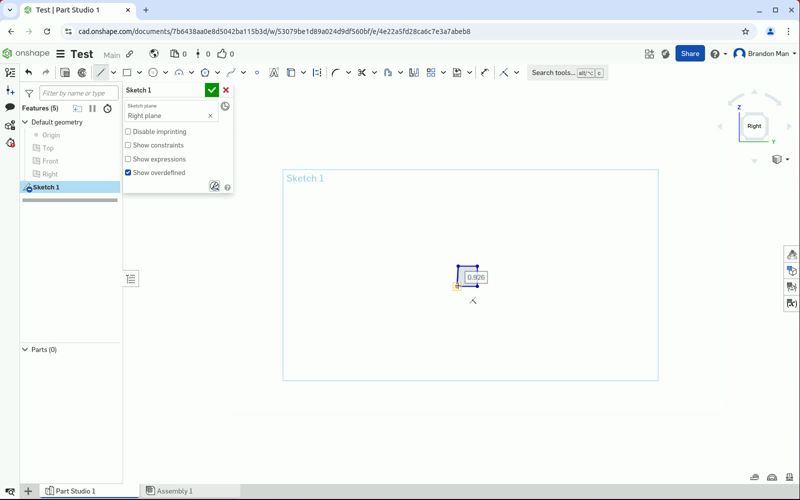
scroll(-6)
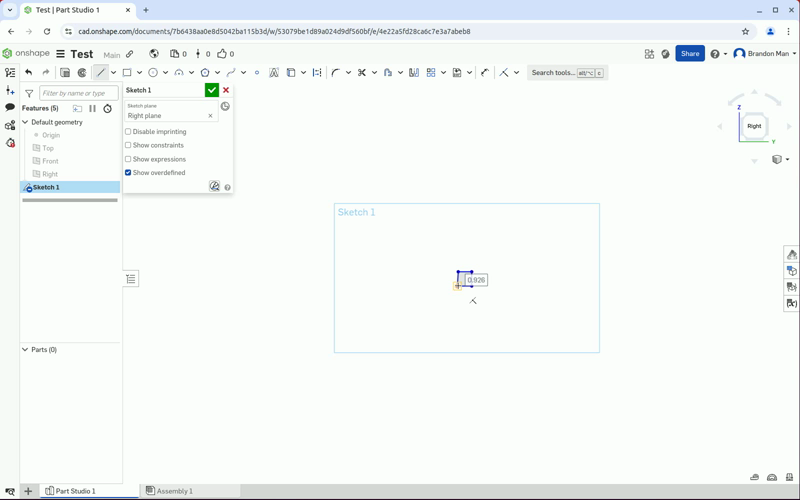
scroll(-6)
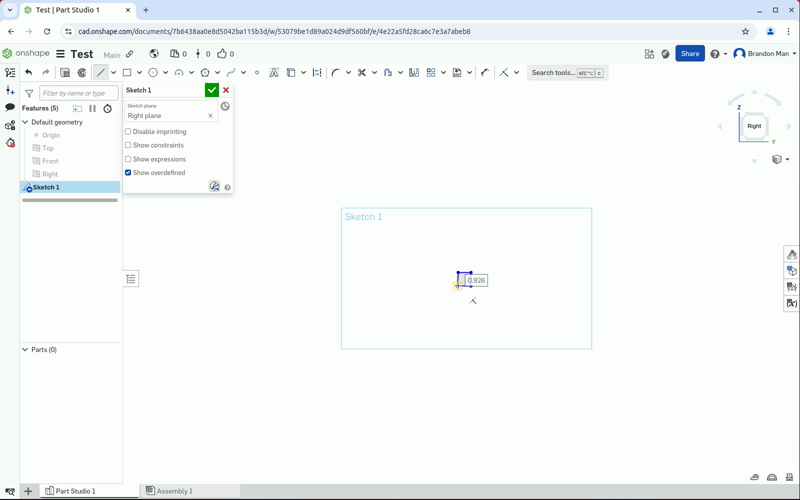
scroll(-6)
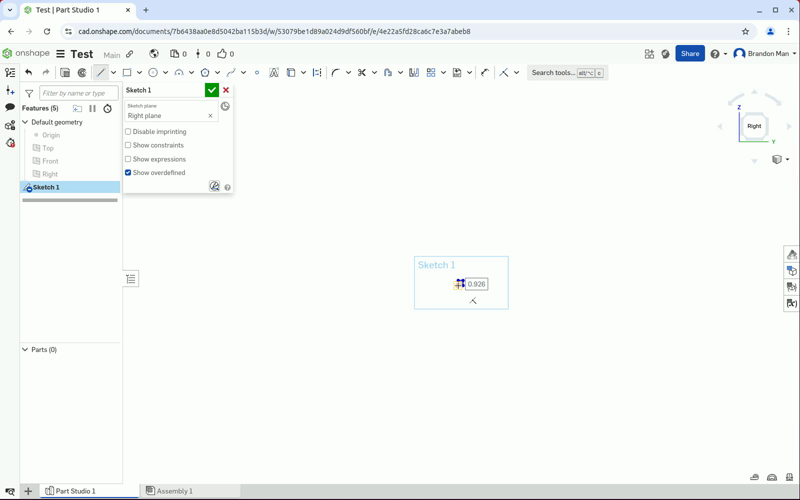
key(esc)
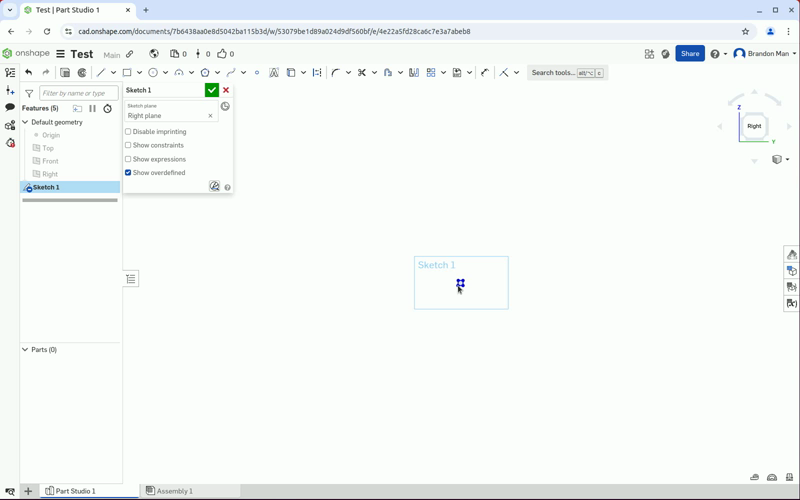
mouse_move(460, 281)
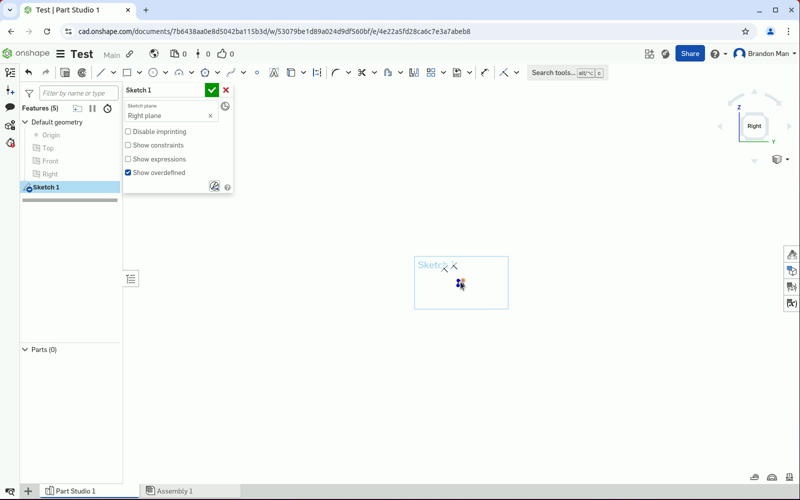
scroll(6)
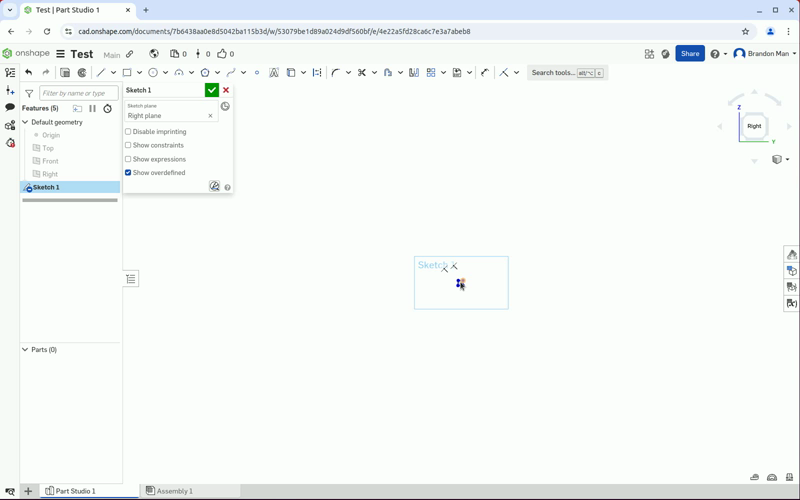
scroll(6)
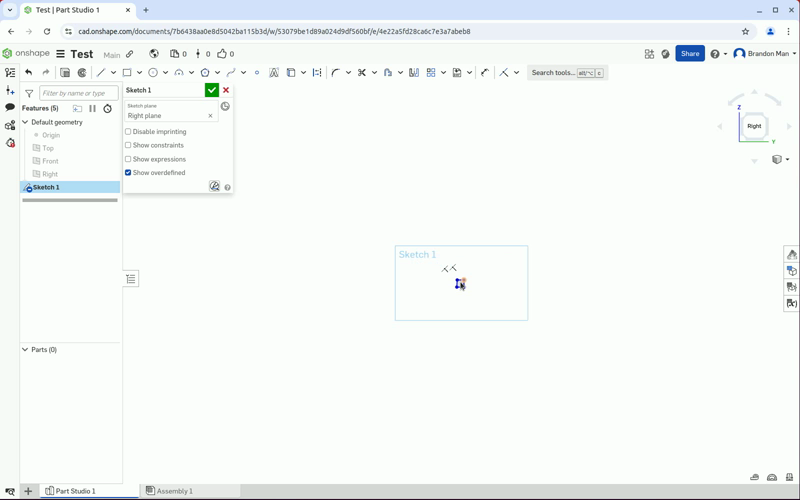
scroll(6)
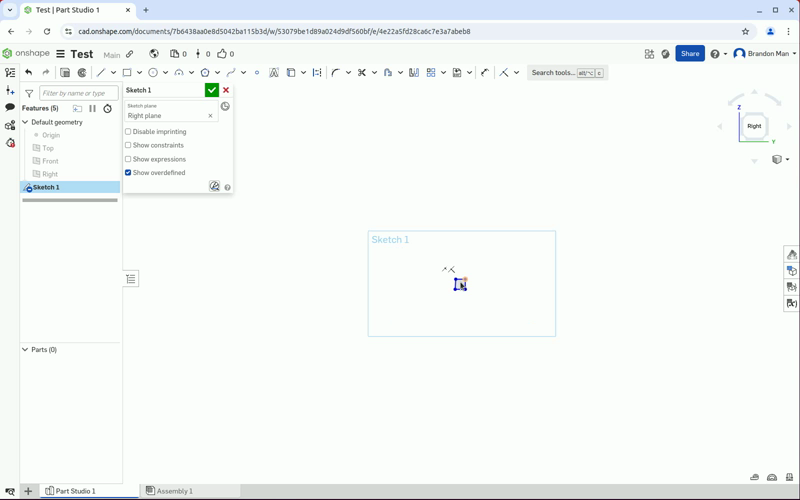
scroll(6)
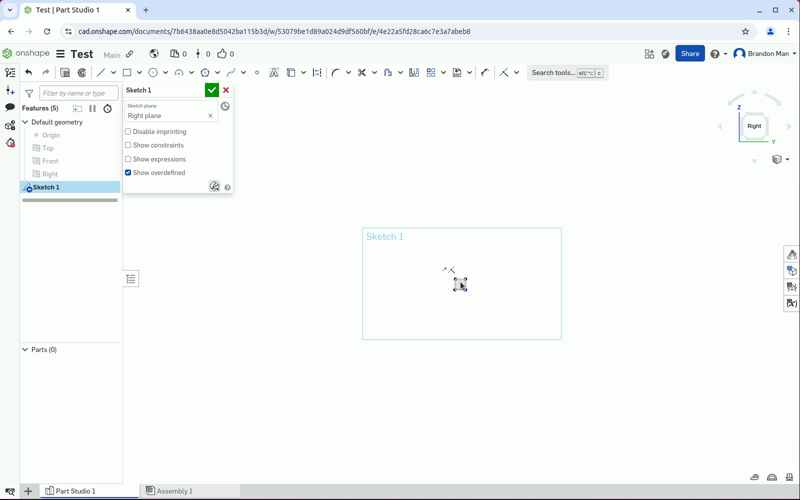
scroll(6)
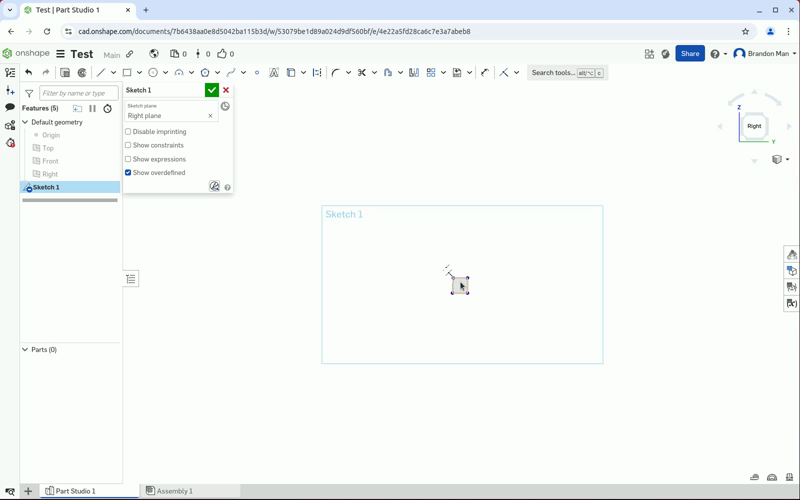
scroll(6)
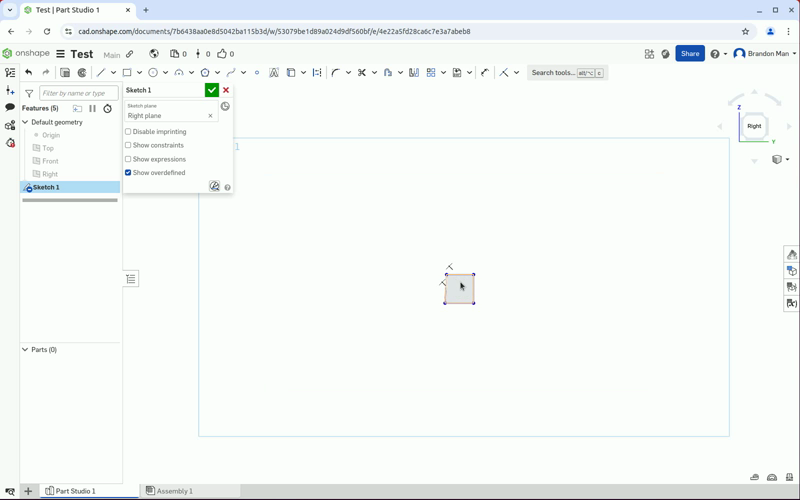
scroll(6)
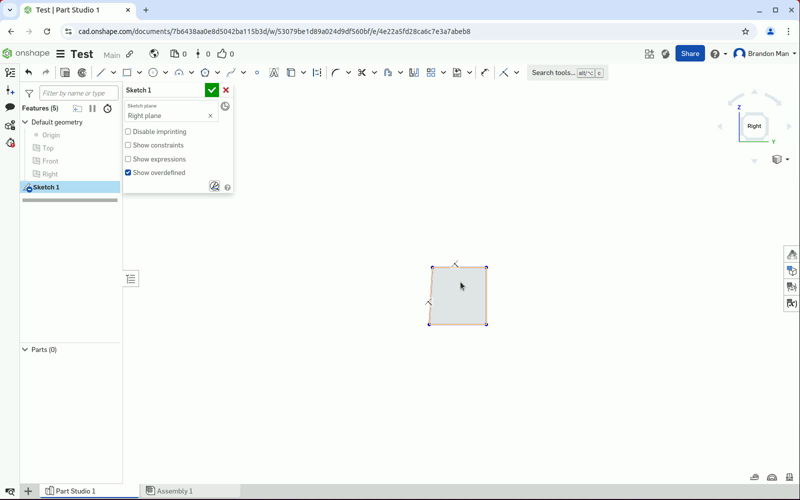
click(460, 281)
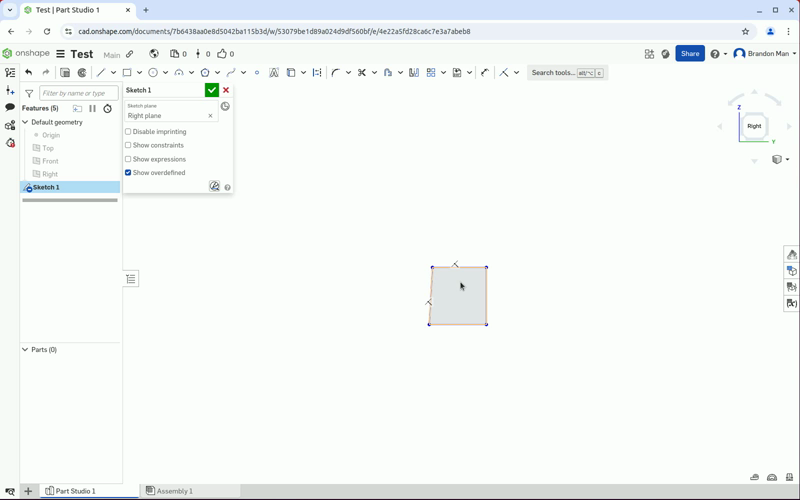
scroll(-6)
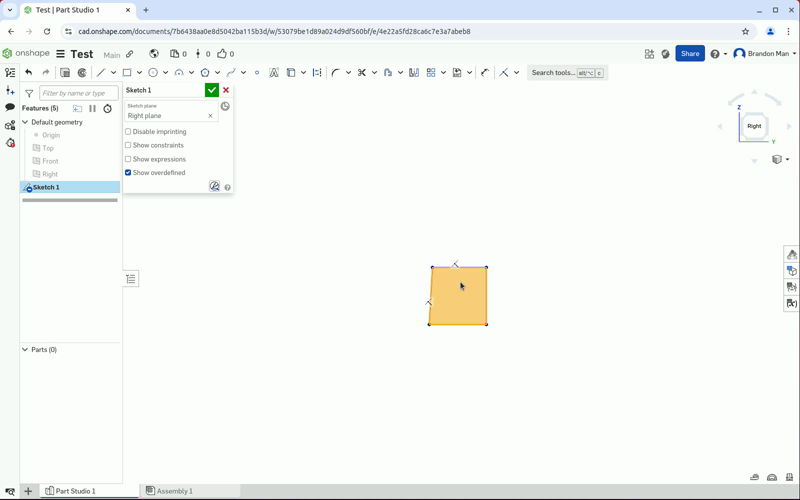
scroll(-6)
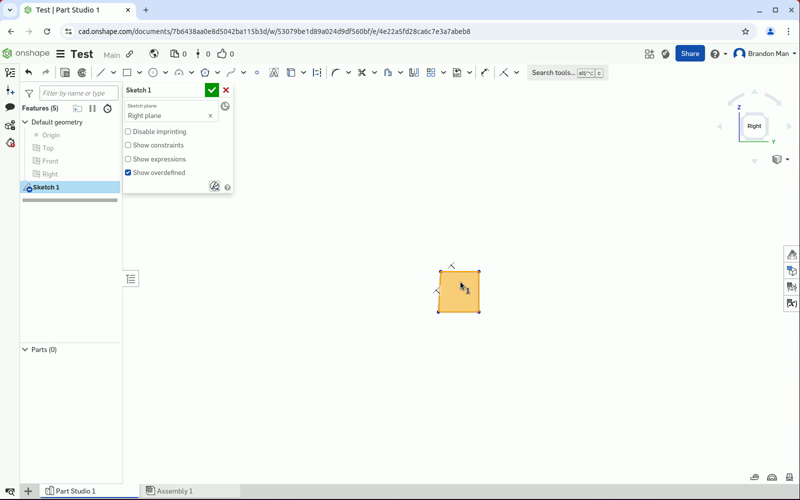
scroll(-6)
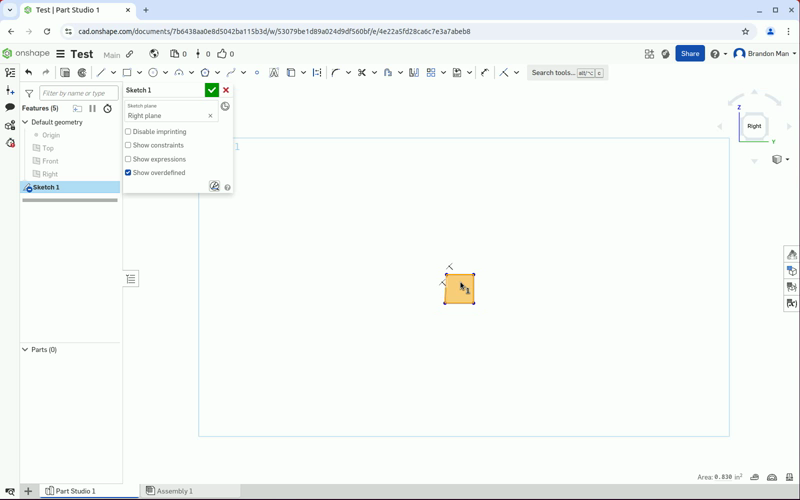
scroll(-6)
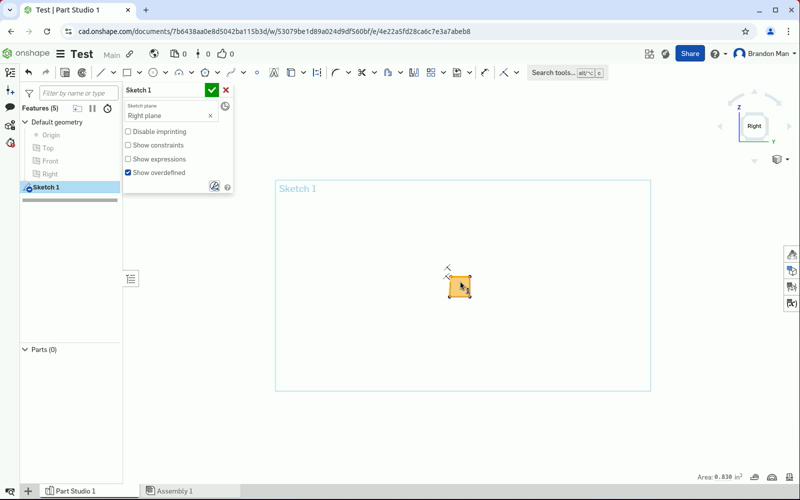
scroll(-6)
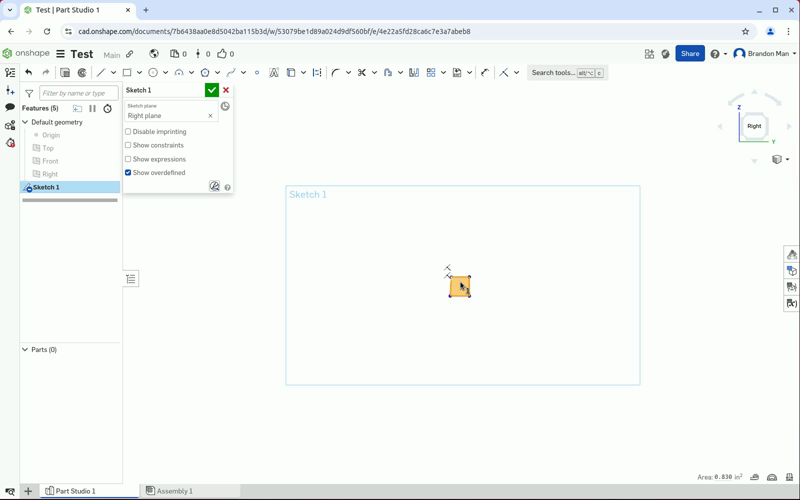
scroll(-6)
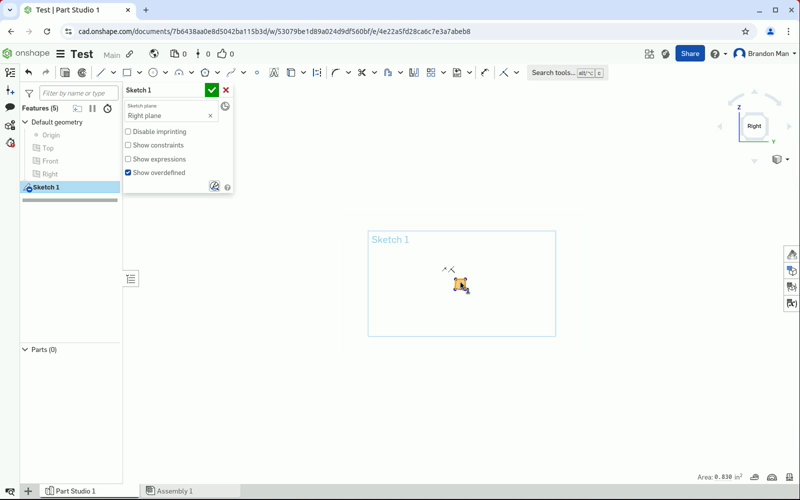
scroll(-6)
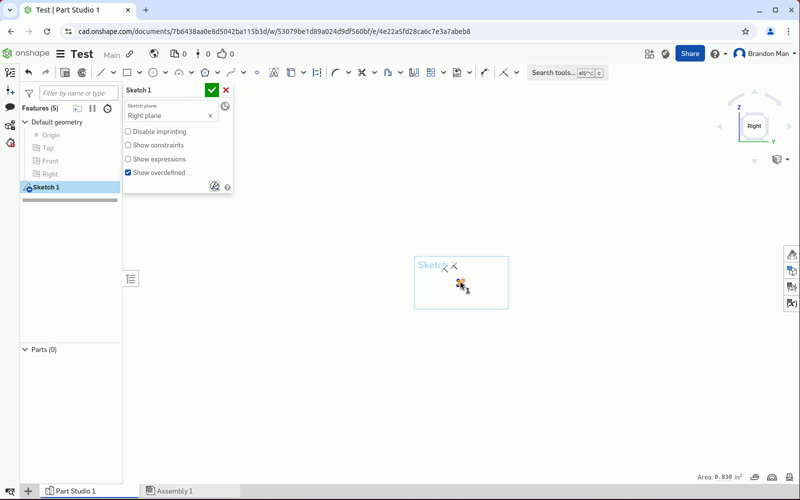
mouse_move(73, 352)
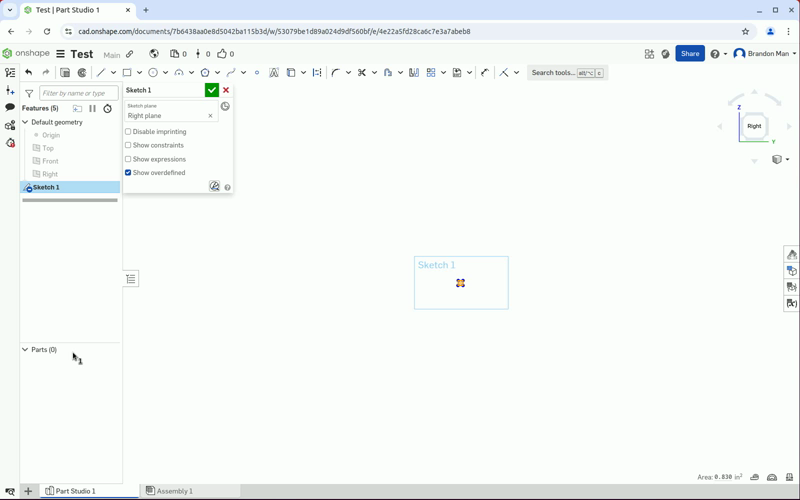
key(shift+y)
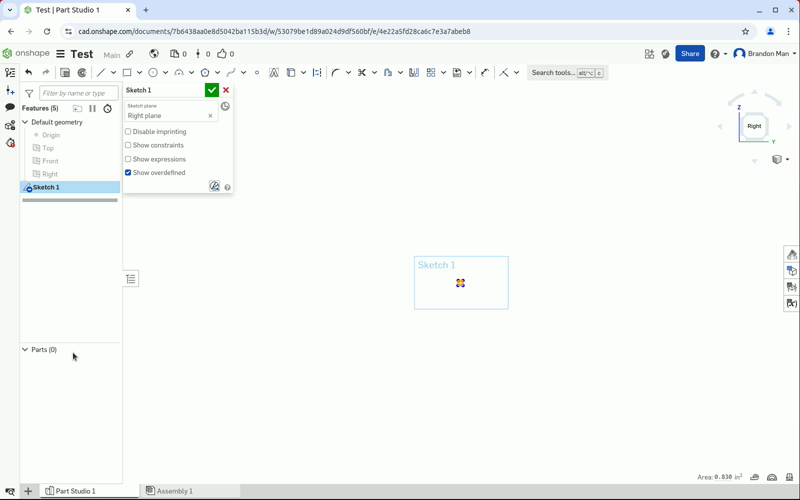
key(shift+e)
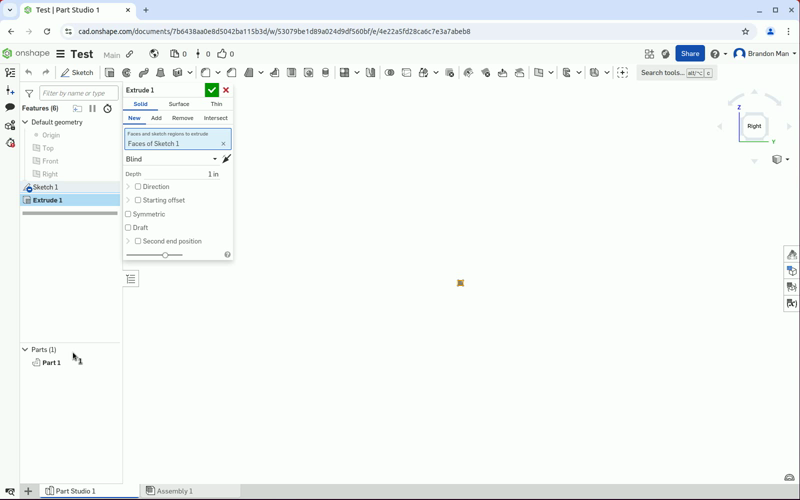
mouse_move(143, 106)
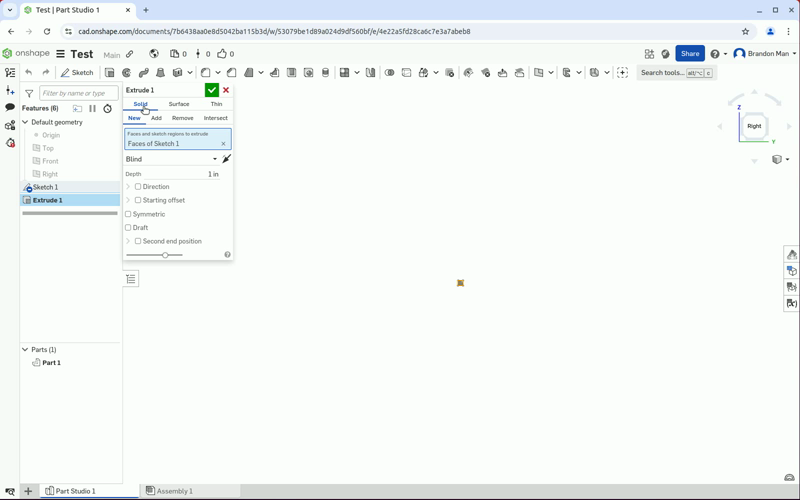
click(143, 106)
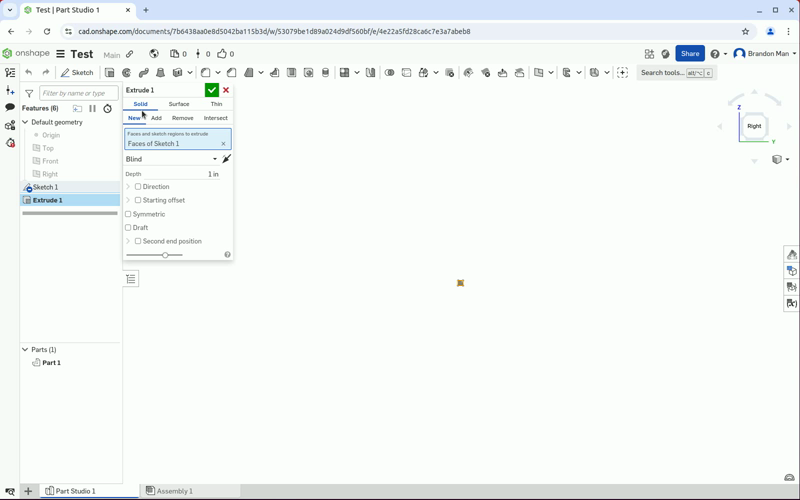
mouse_move(137, 120)
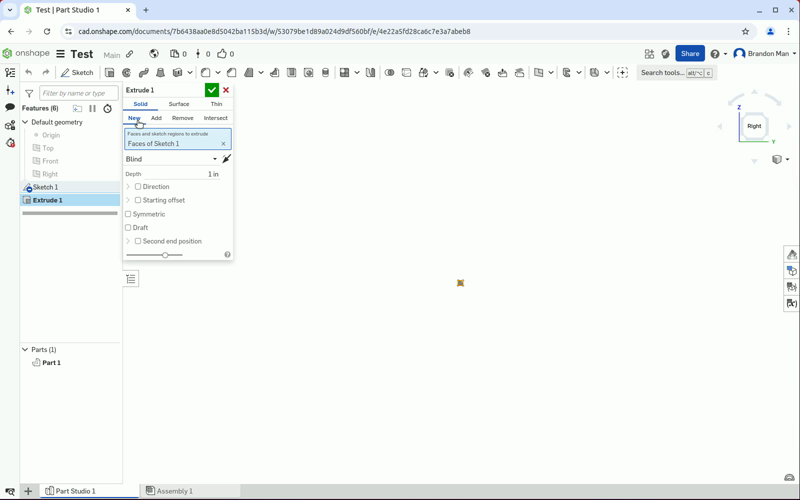
click(137, 120)
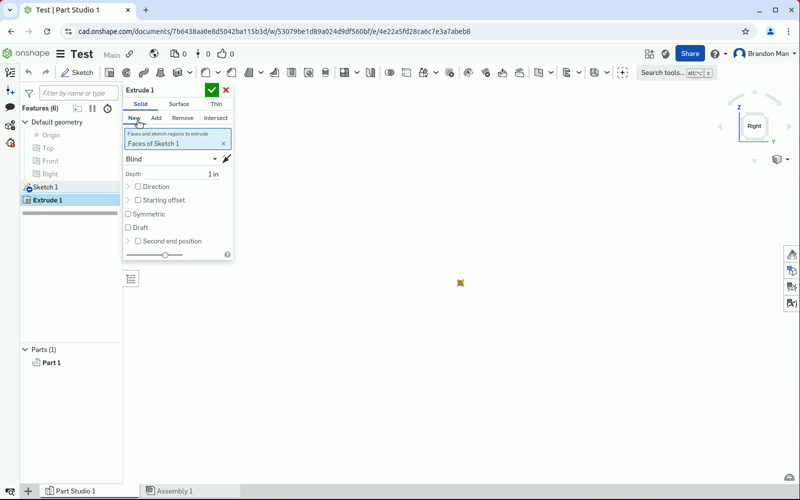
key(tab, 4)
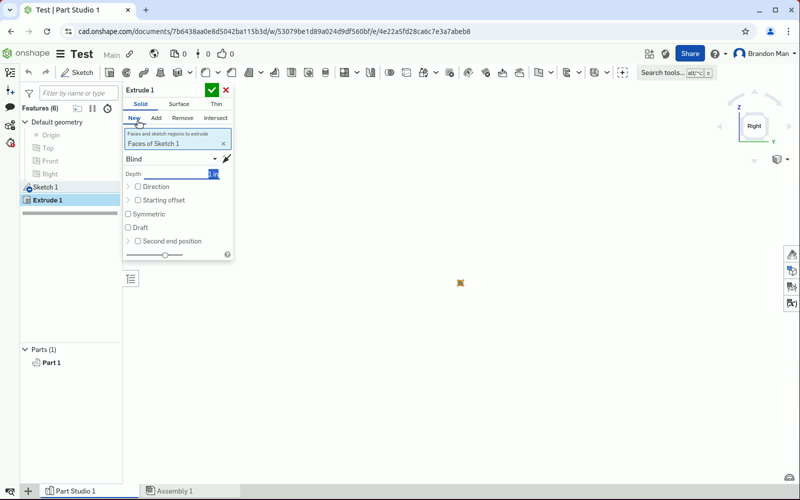
text(23.108)
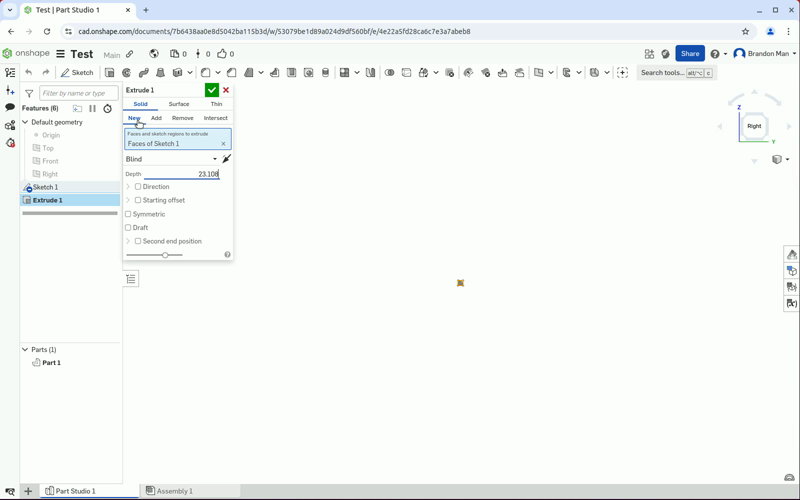
key(enter)
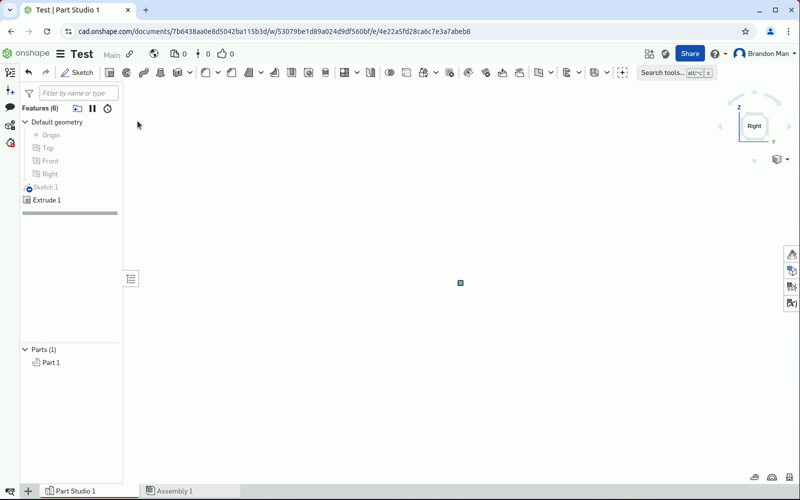
key(shift+h)
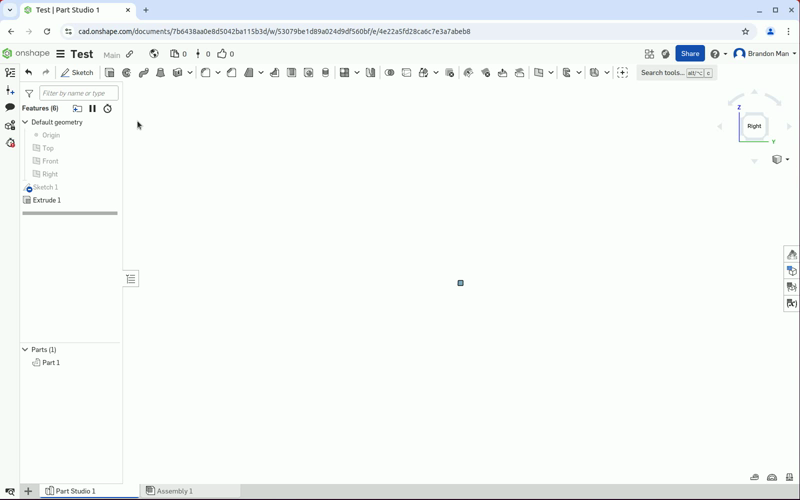
key(shift+h)
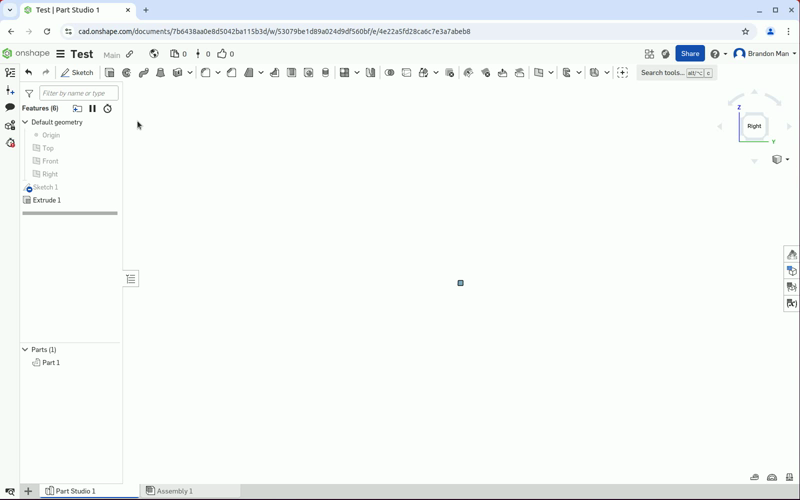
mouse_move(73, 189)
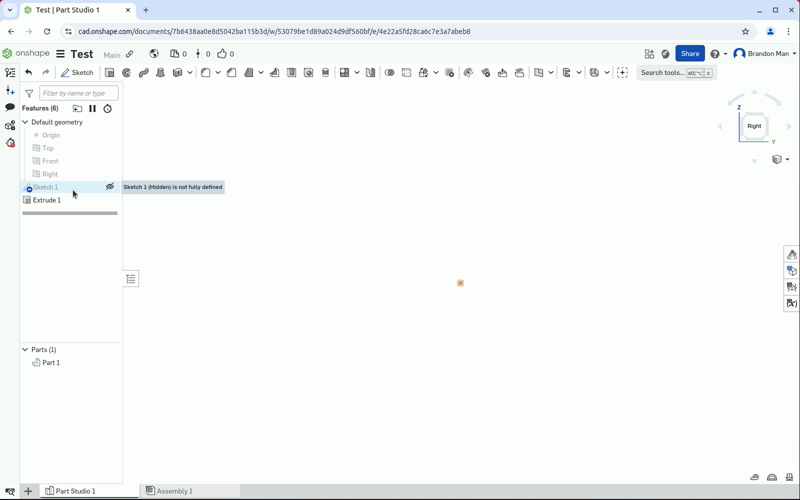
click(73, 189)
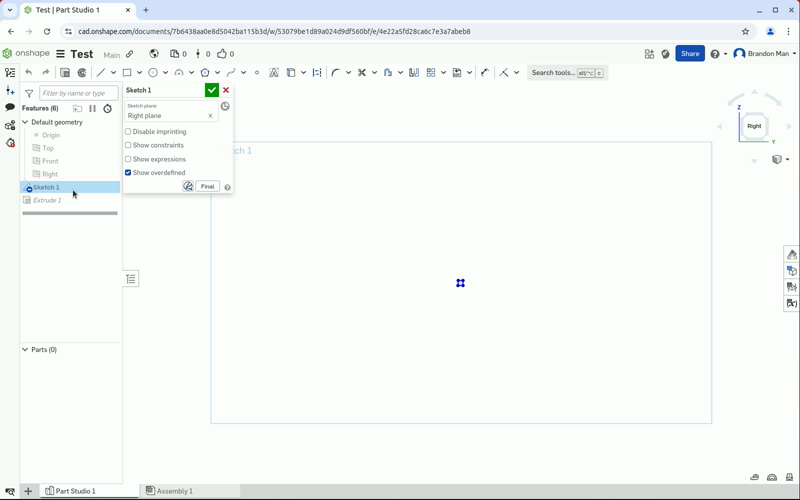
mouse_move(229, 92)
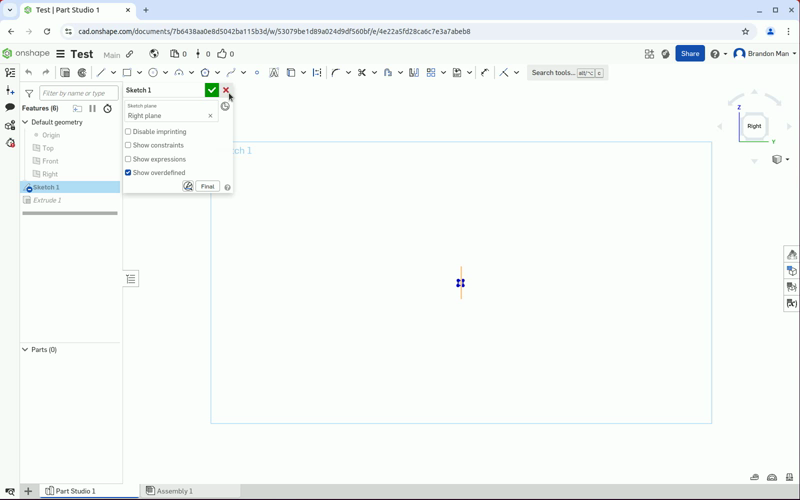
click(229, 92)
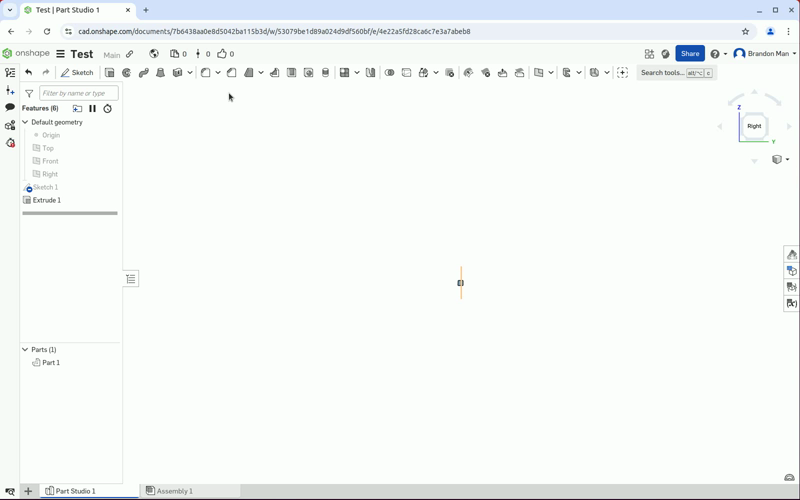
mouse_move(73, 352)
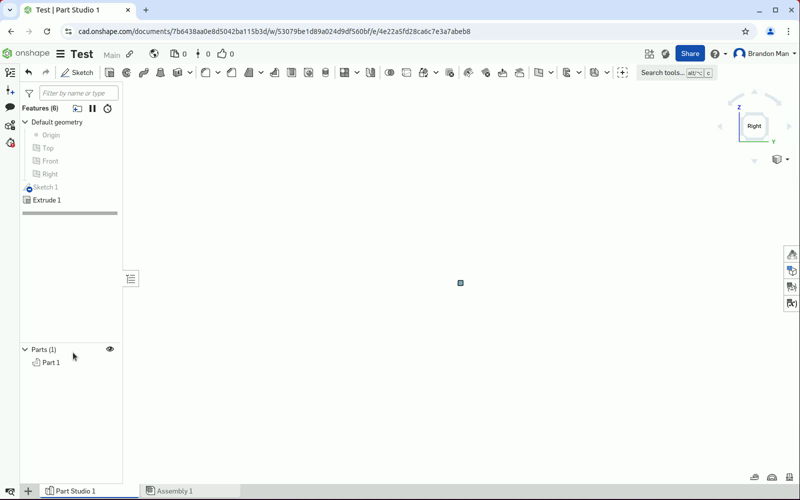
key(y)
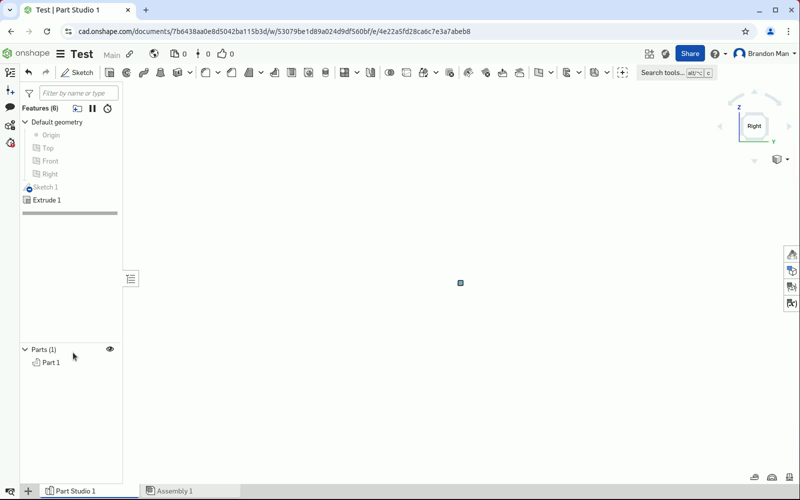
key(shift+p)
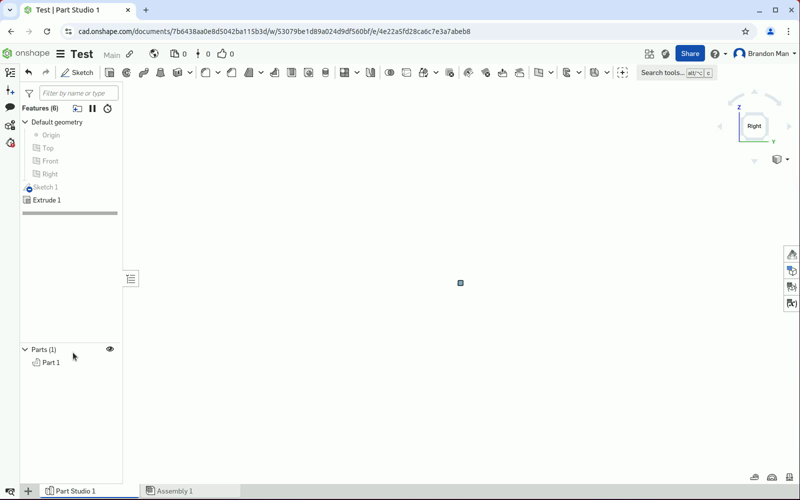
key(space)
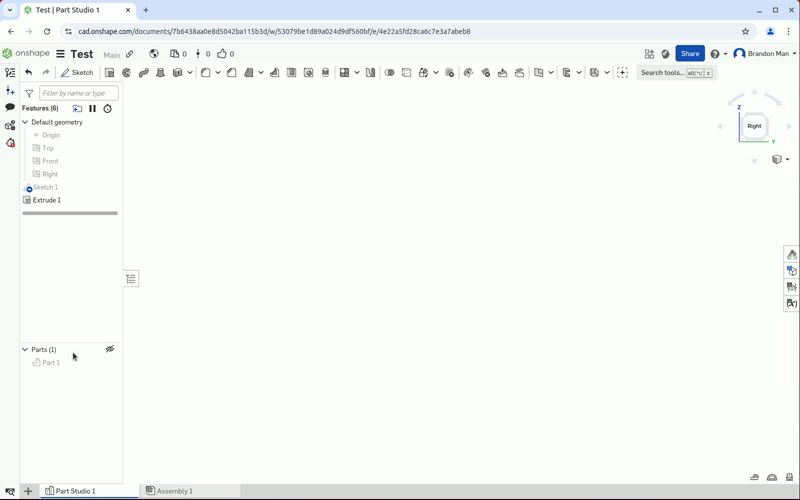
key_down(shift)
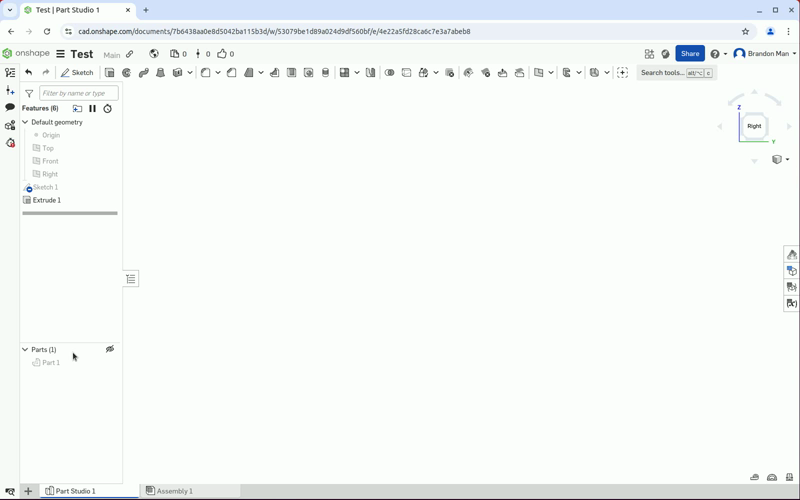
key(right)
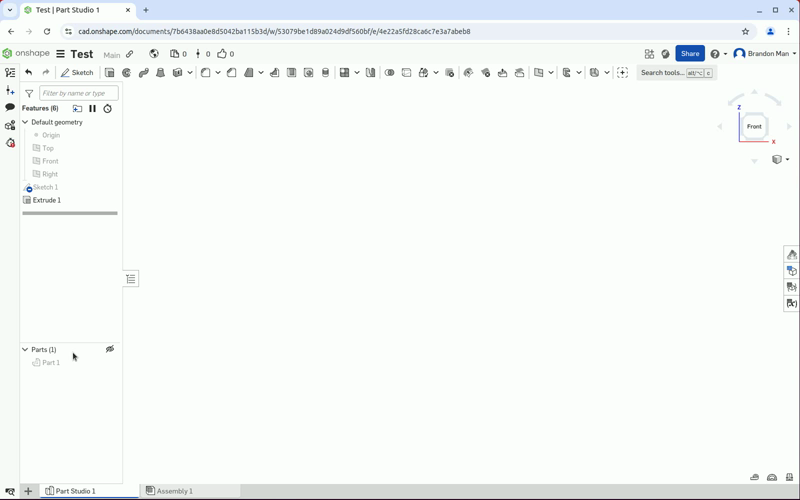
key_up(shift)
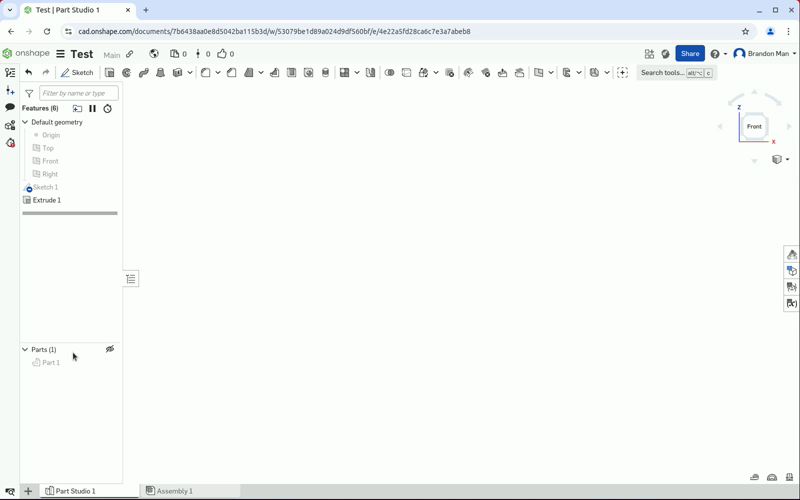
mouse_move(73, 352)
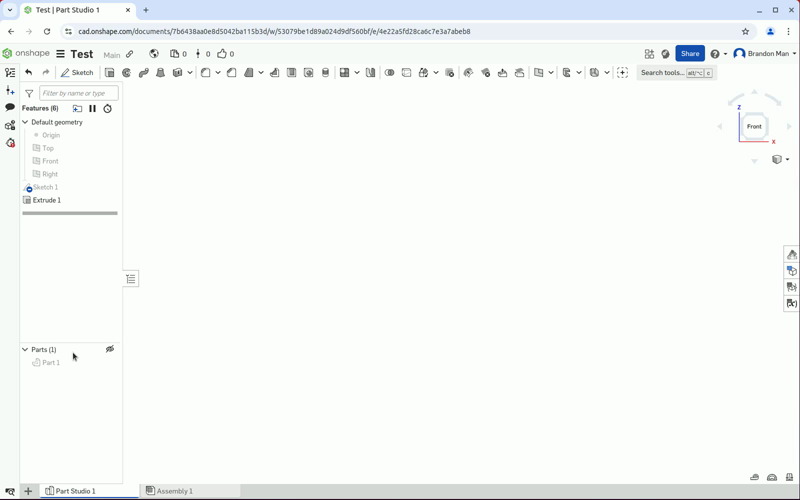
key(shift+y)
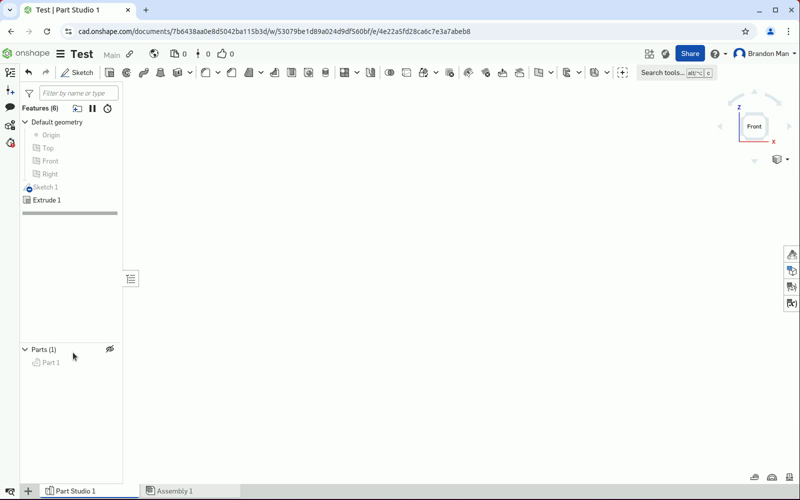
key(shift+s)
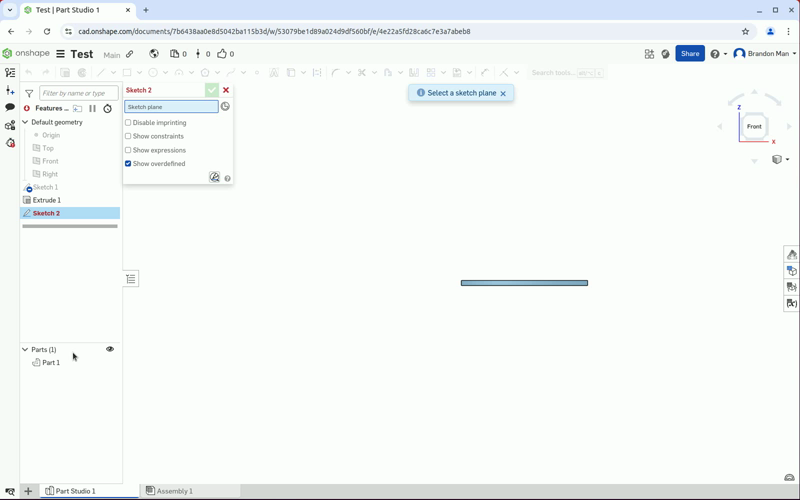
mouse_move(73, 163)
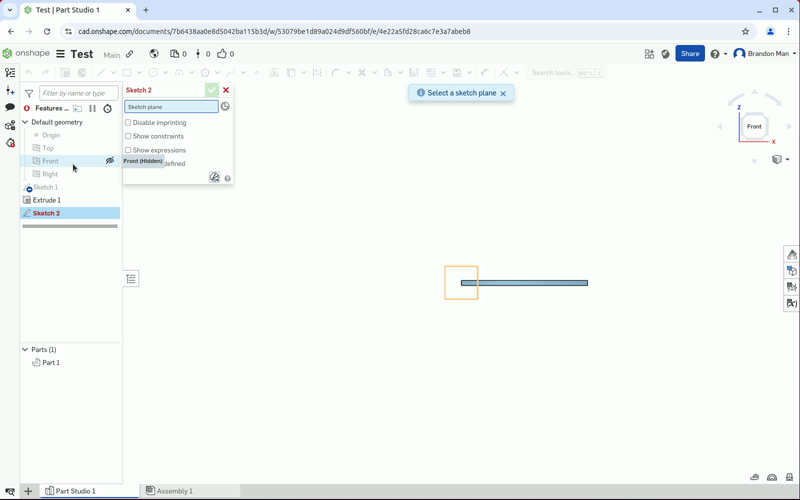
click(73, 163)
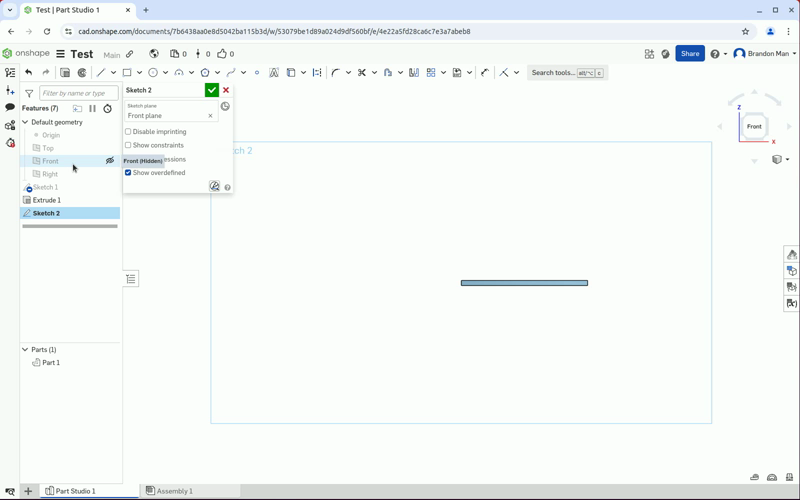
mouse_move(73, 352)
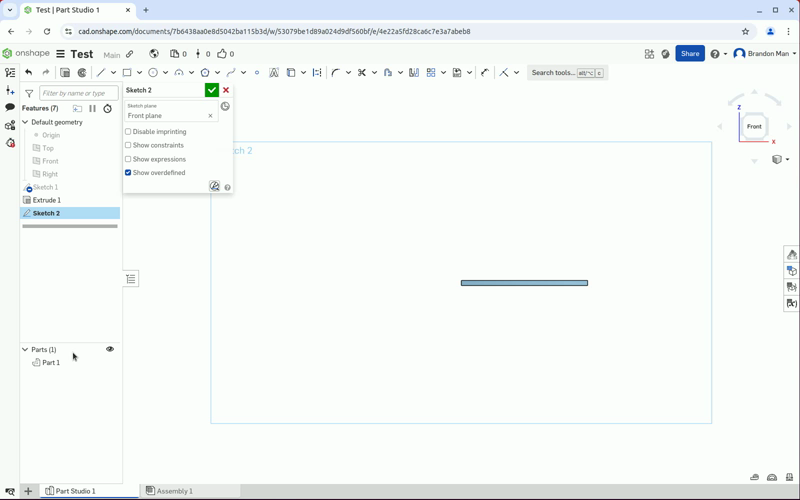
key(y)
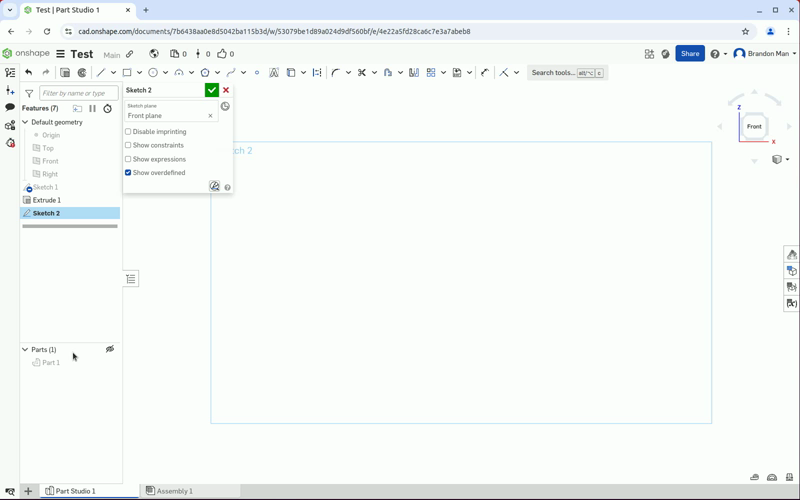
key(l)
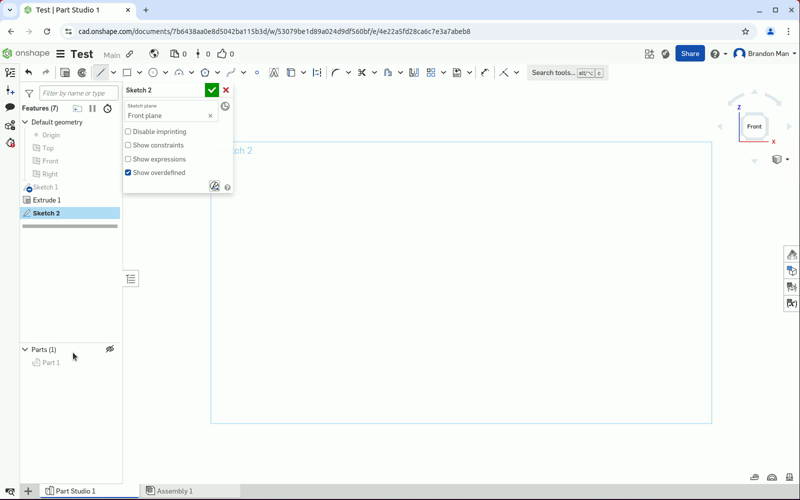
key_down(shift)
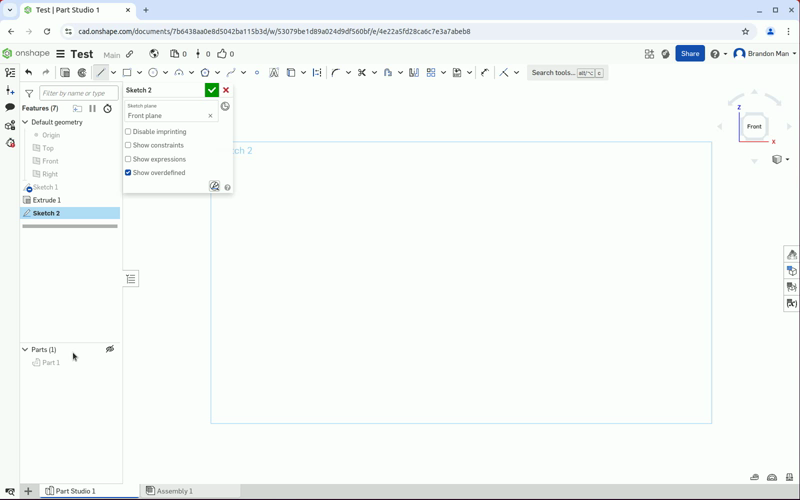
mouse_move(460, 286)
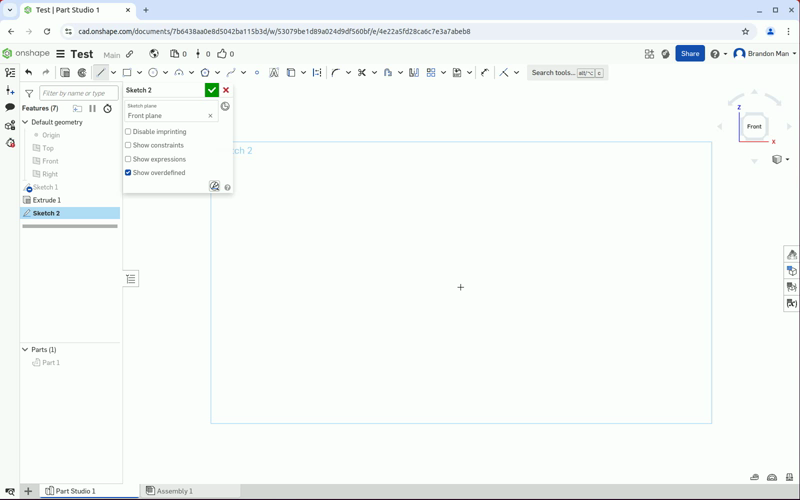
click(460, 286)
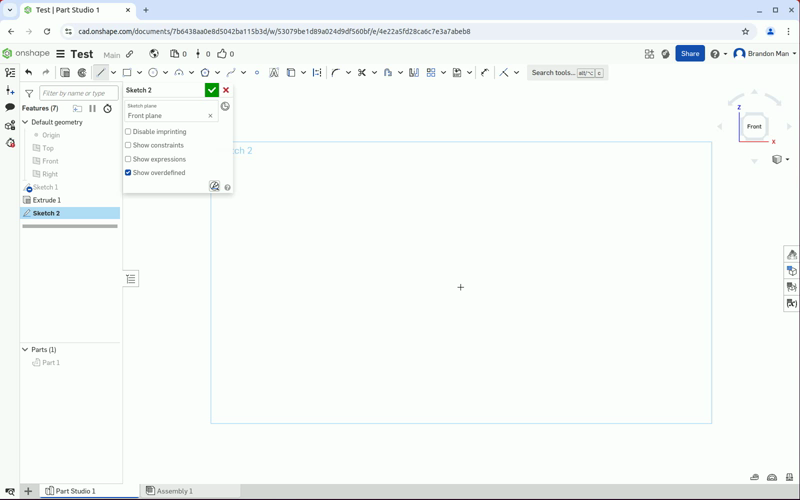
key_up(shift)
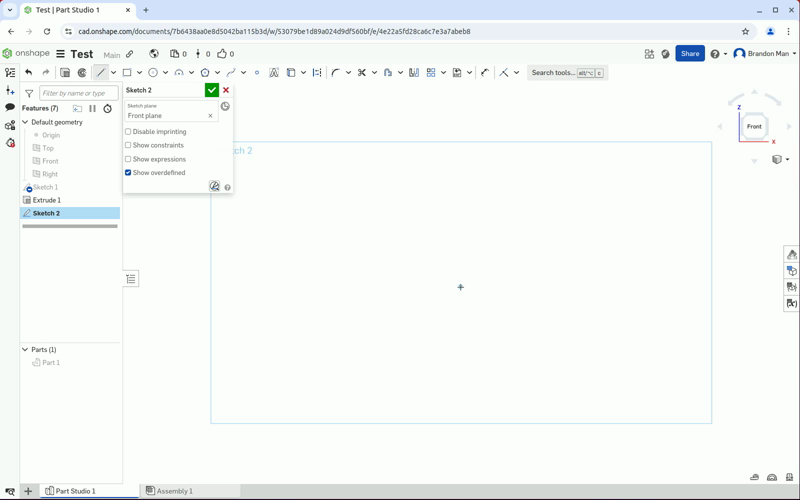
key_down(shift)
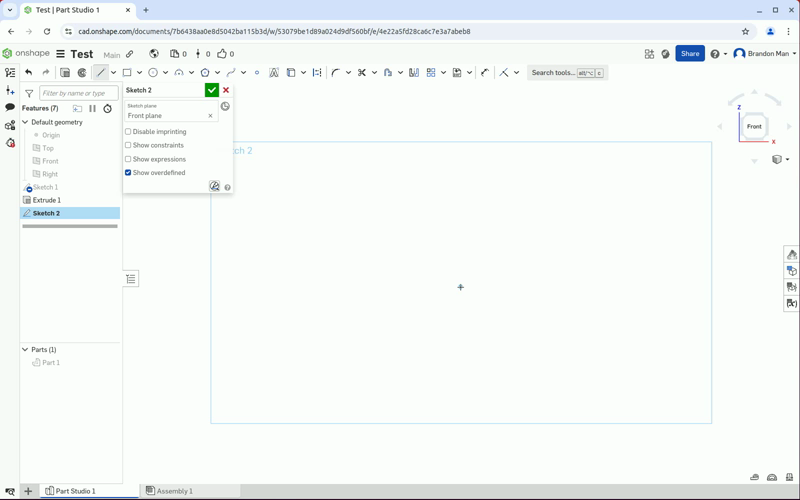
mouse_move(490, 286)
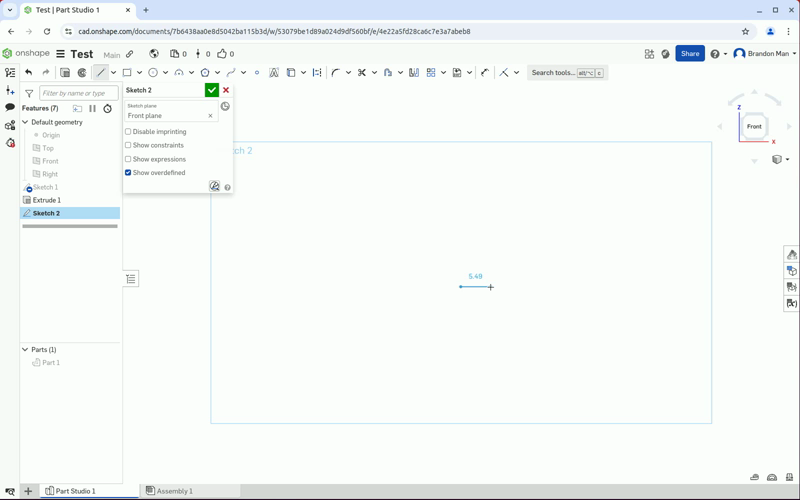
mouse_move(467, 285)
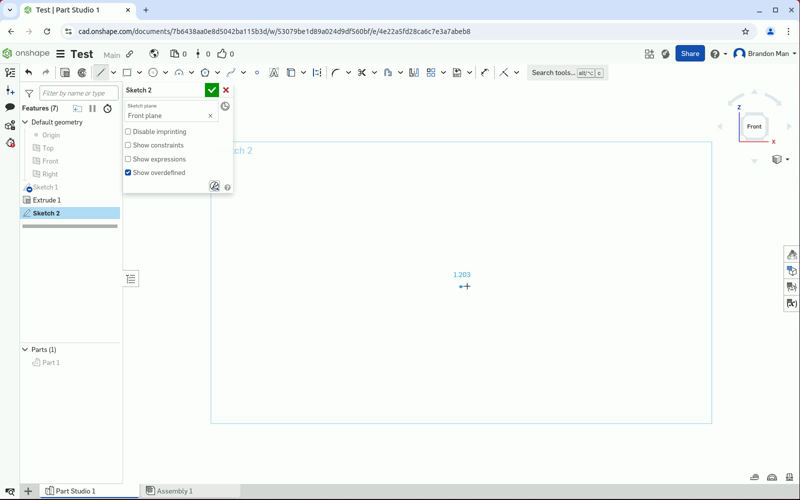
scroll(6)
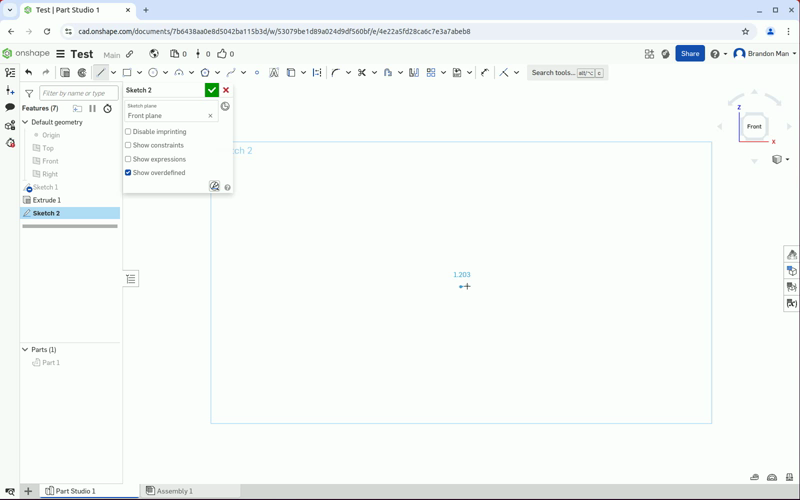
scroll(6)
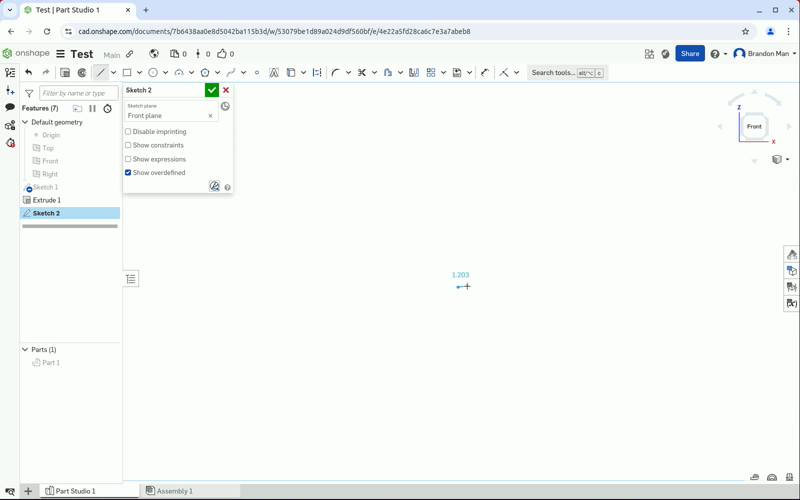
scroll(6)
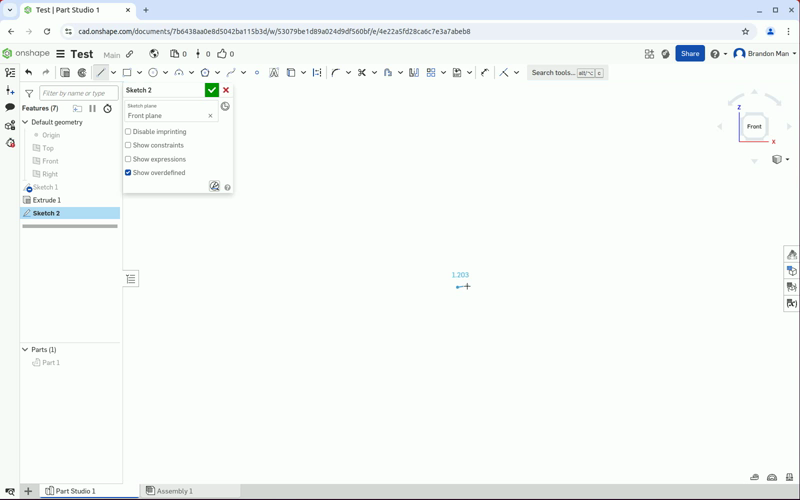
scroll(6)
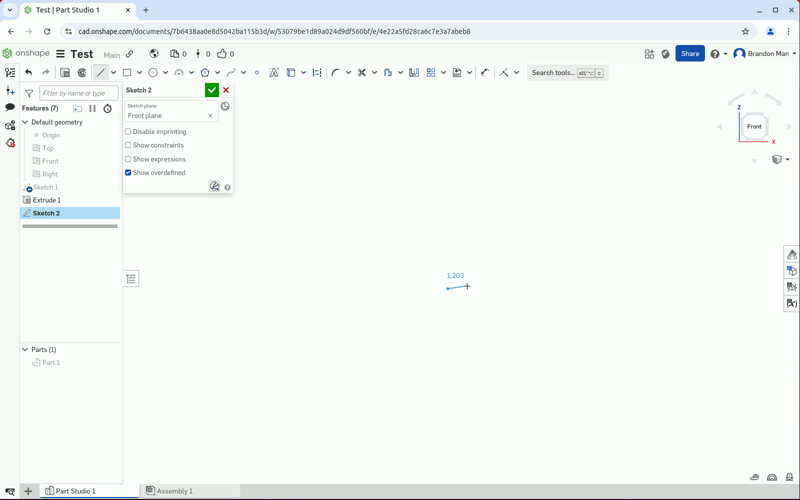
scroll(6)
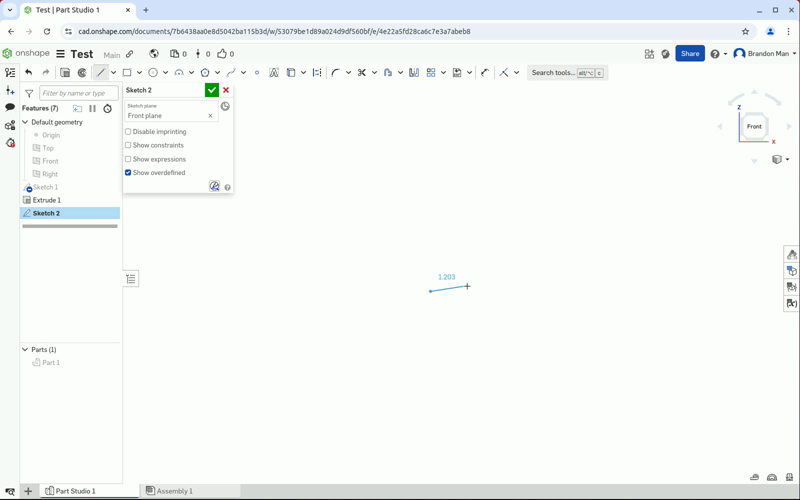
scroll(6)
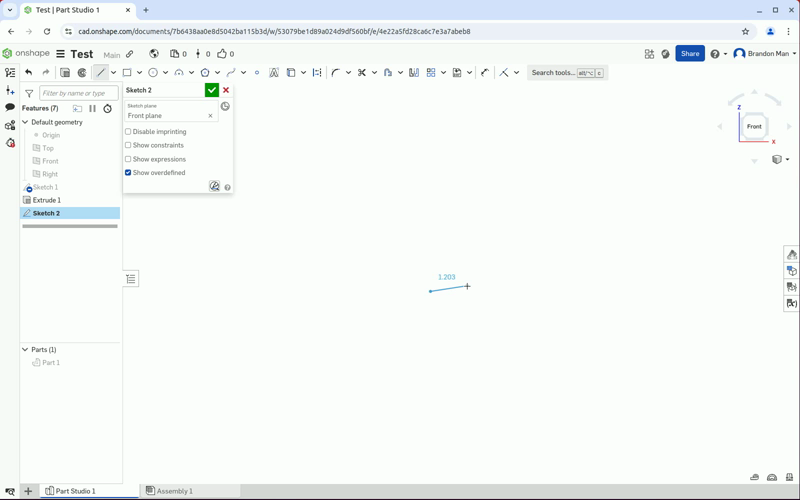
scroll(6)
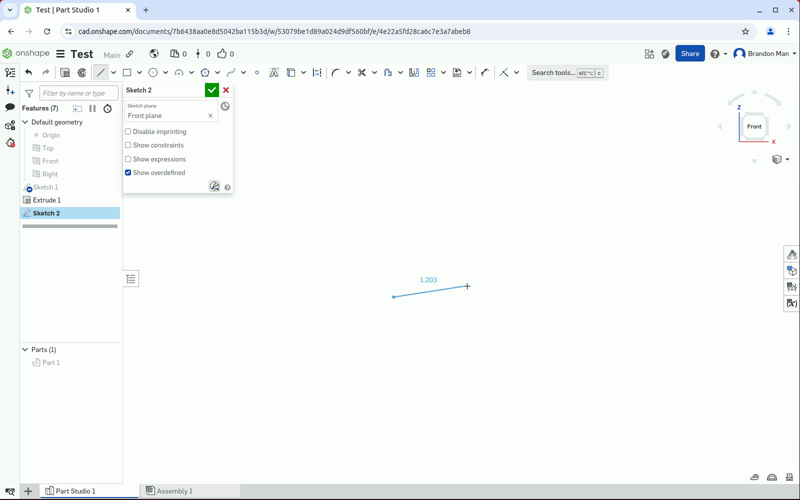
click(467, 285)
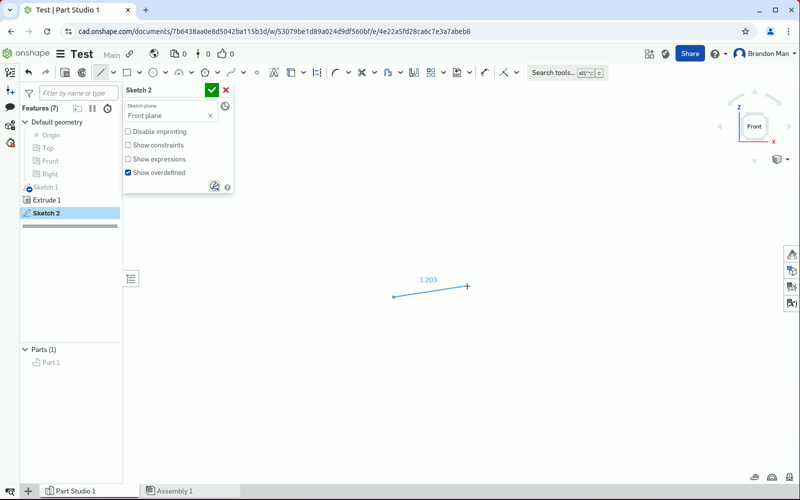
scroll(-6)
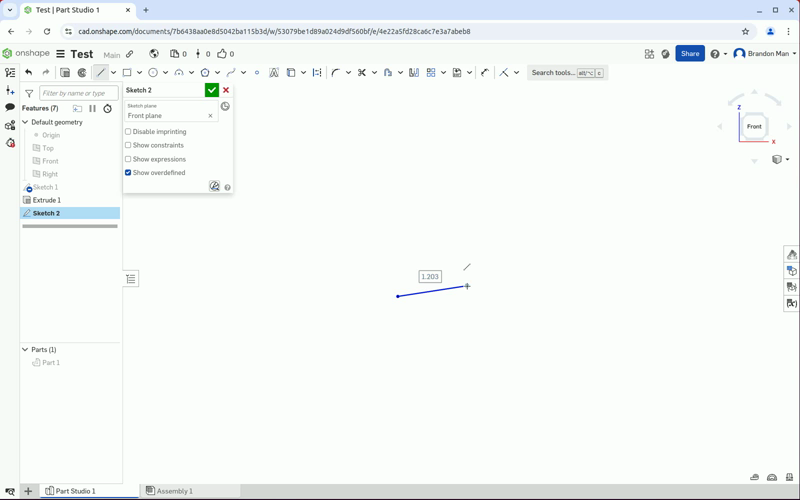
scroll(-6)
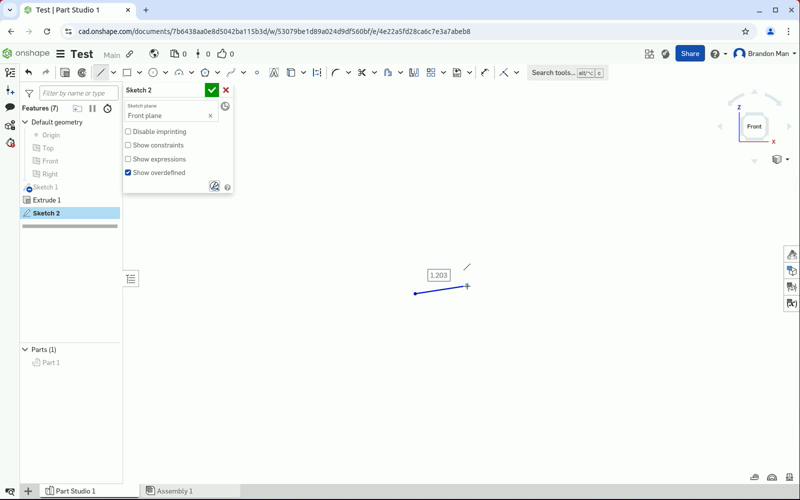
scroll(-6)
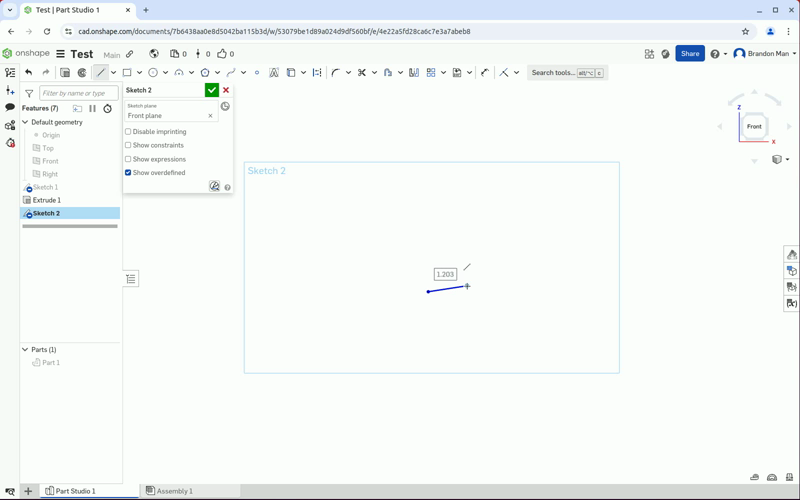
scroll(-6)
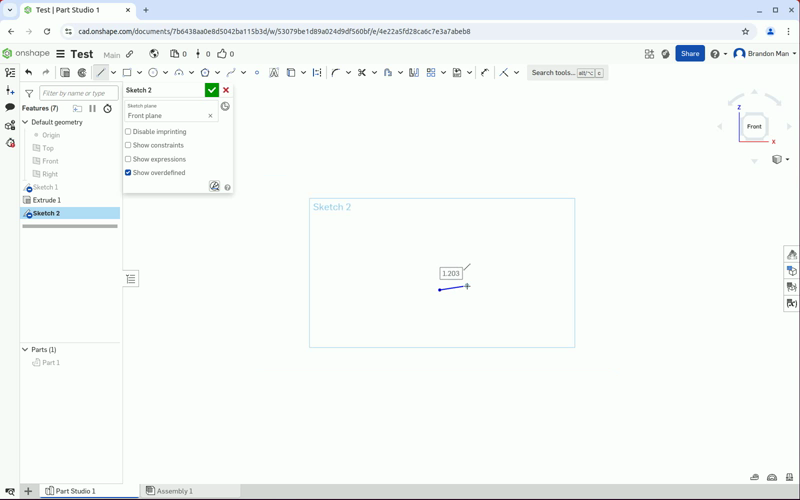
scroll(-6)
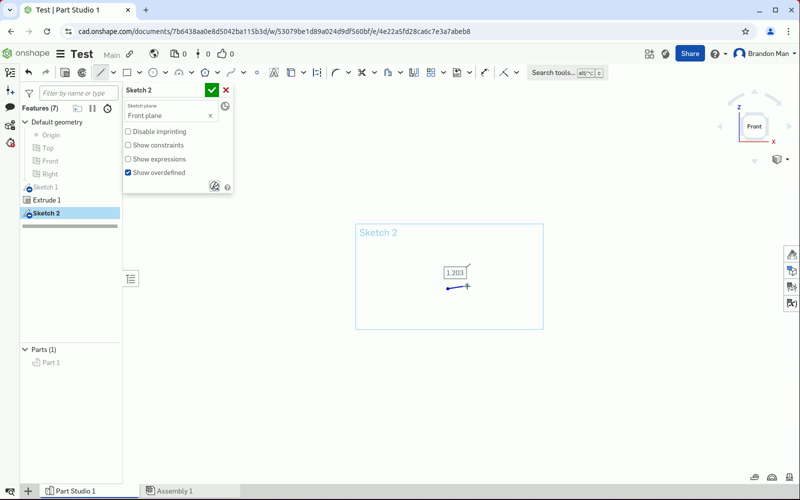
scroll(-6)
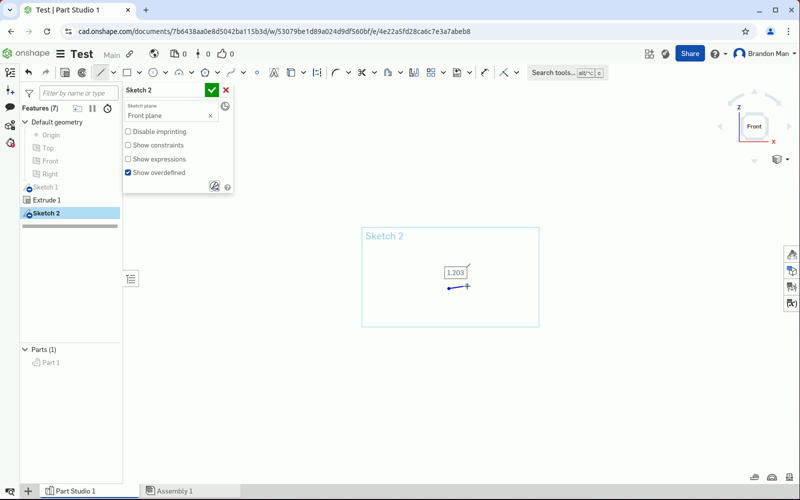
scroll(-6)
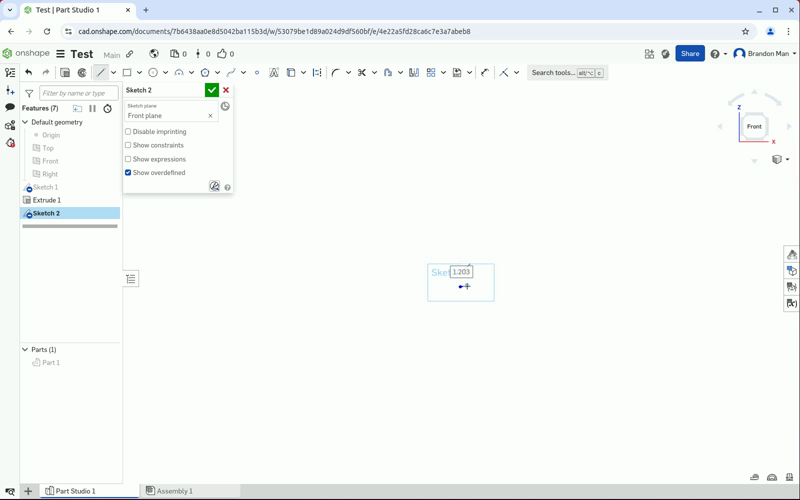
key_up(shift)
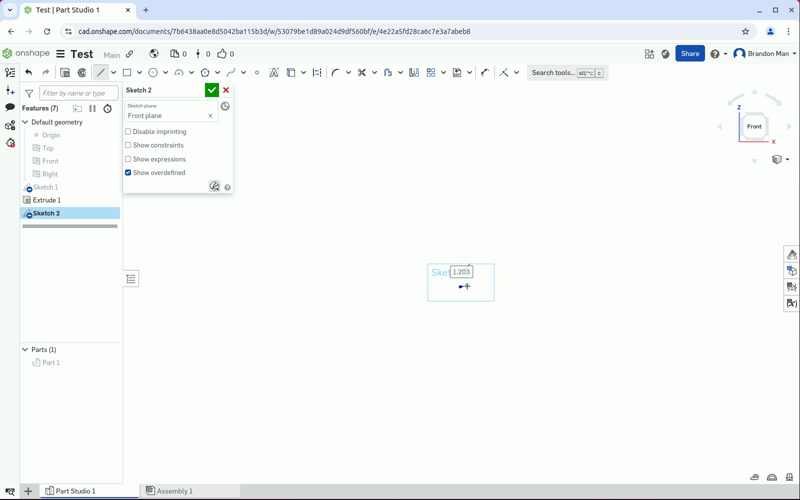
key_down(shift)
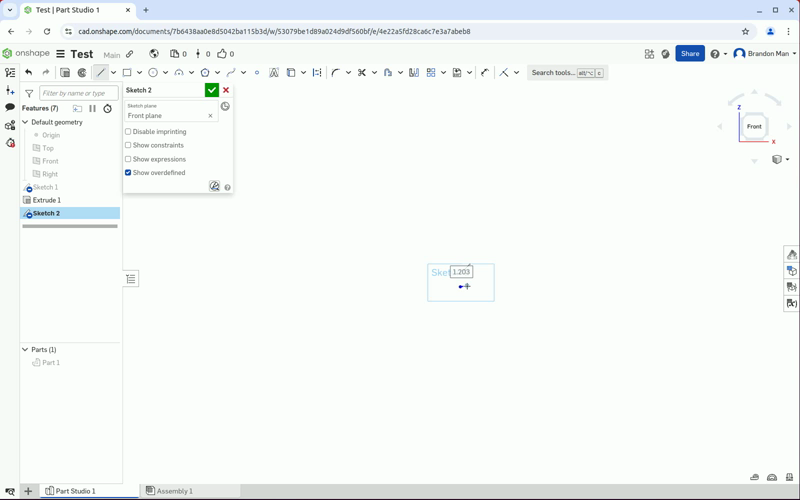
mouse_move(497, 285)
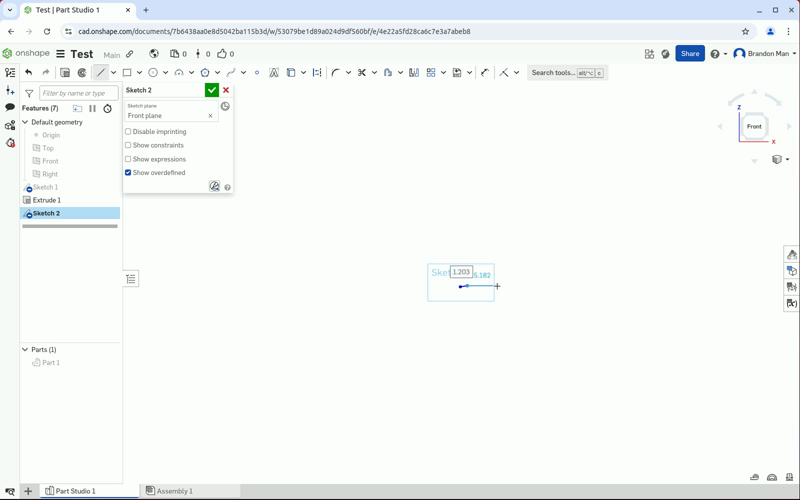
mouse_move(460, 279)
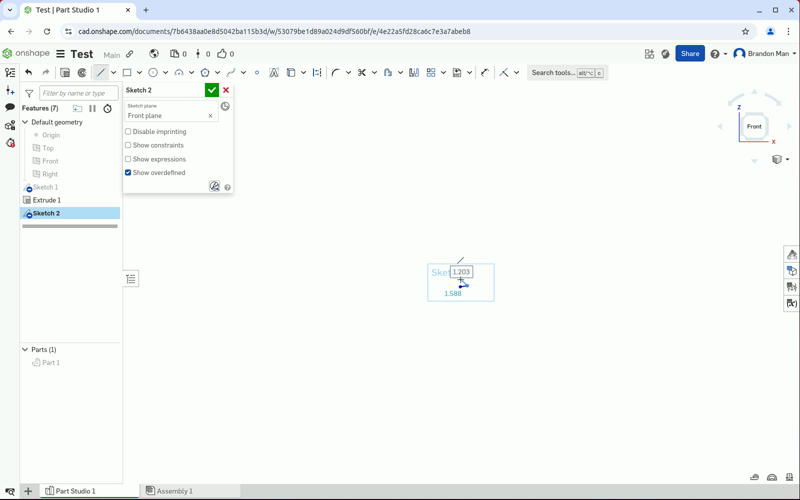
click(460, 279)
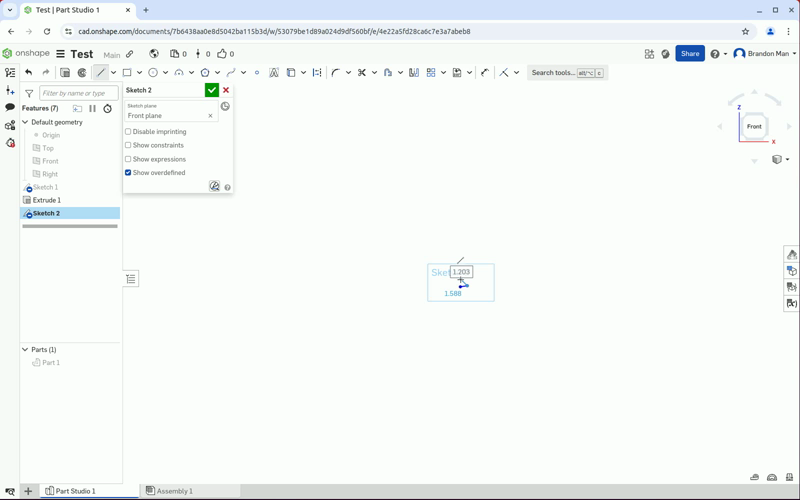
key_up(shift)
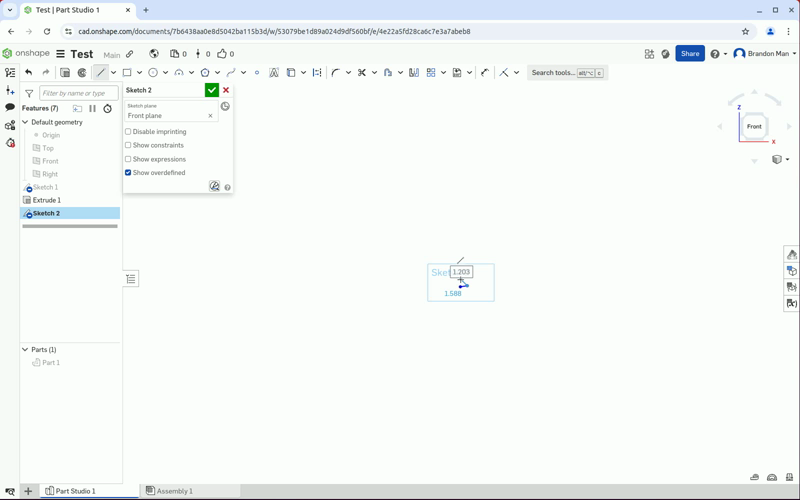
mouse_move(490, 279)
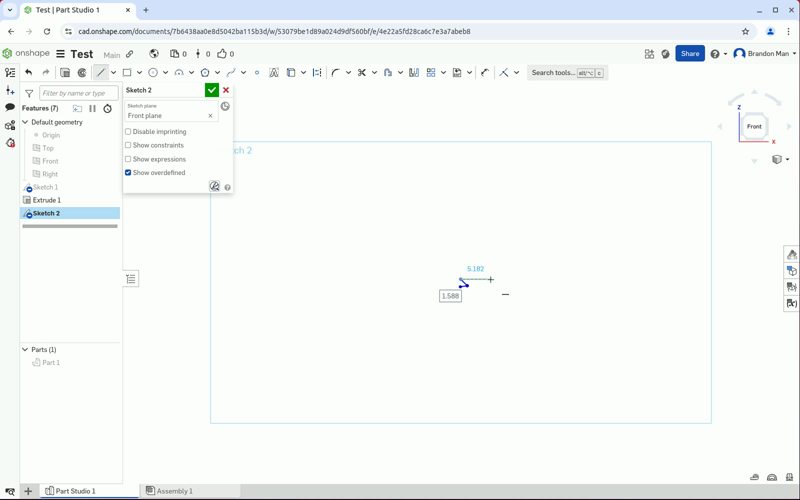
key_down(shift)
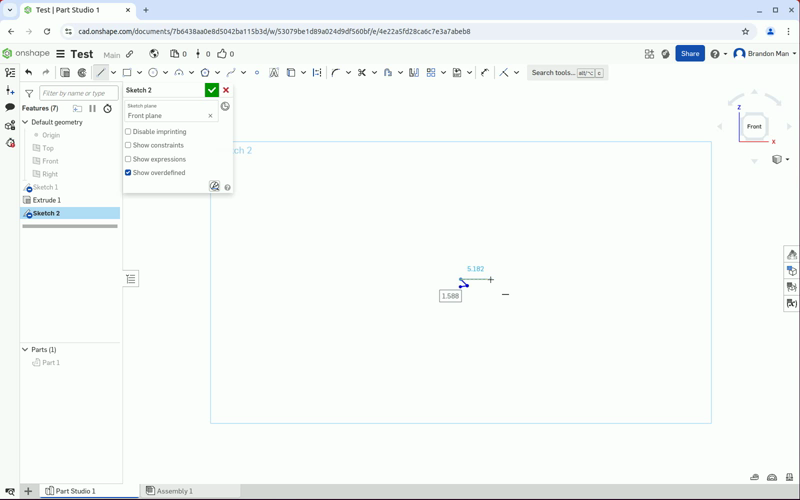
mouse_move(460, 286)
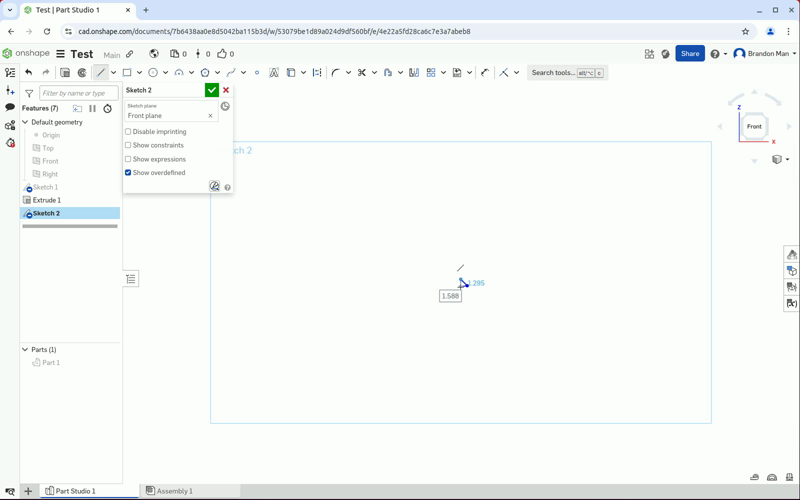
scroll(6)
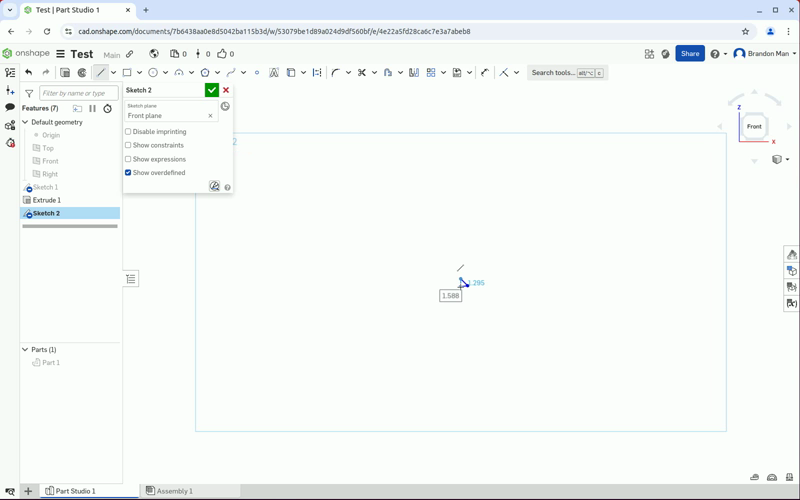
scroll(6)
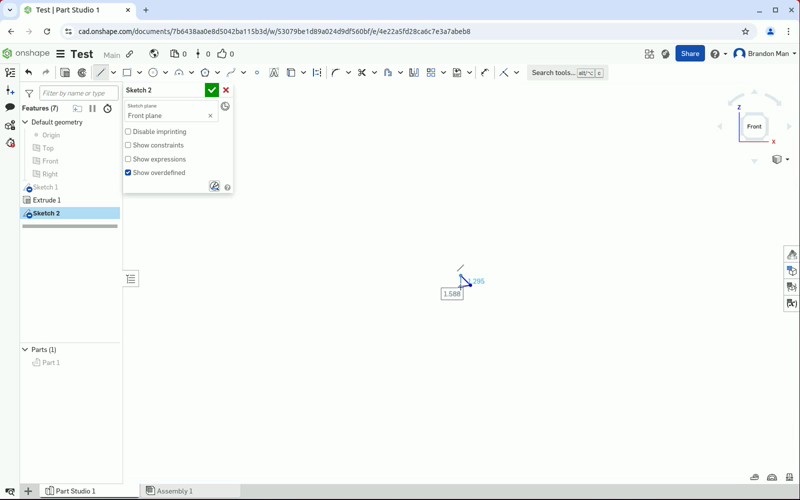
scroll(6)
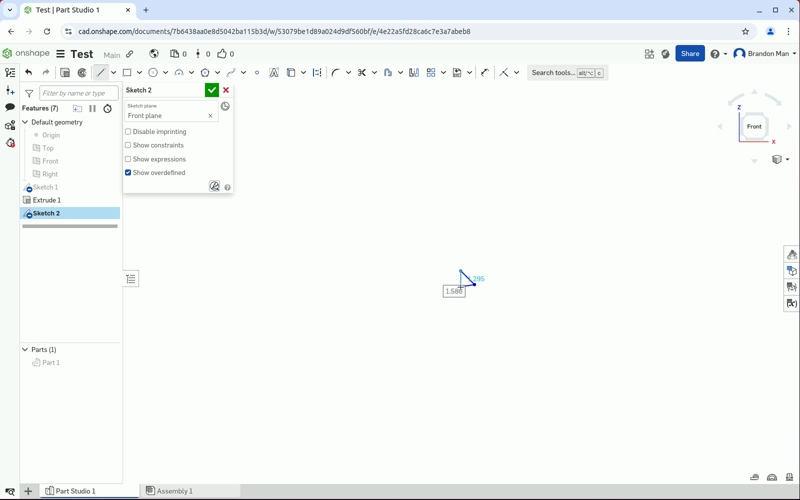
scroll(6)
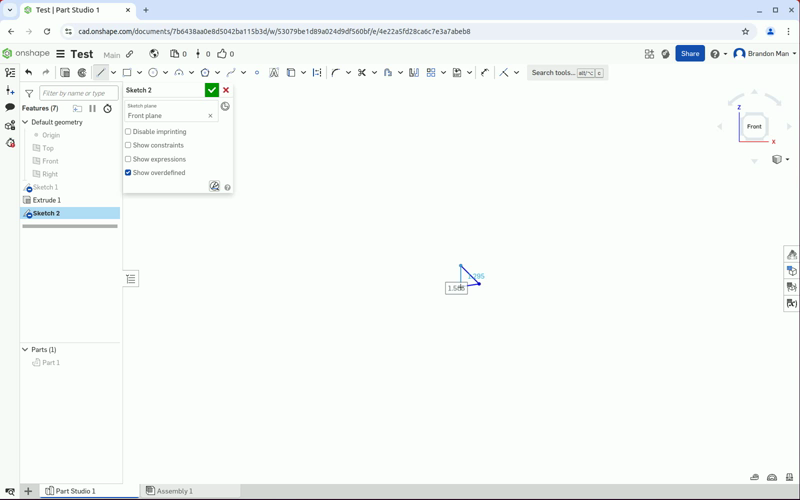
scroll(6)
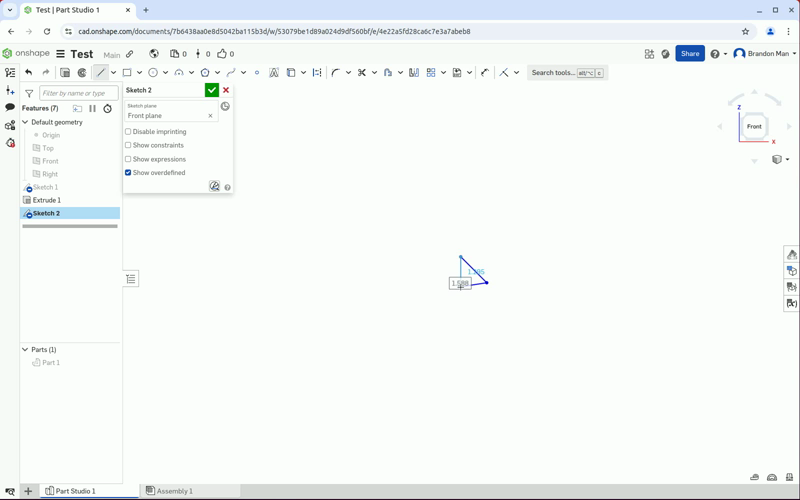
scroll(6)
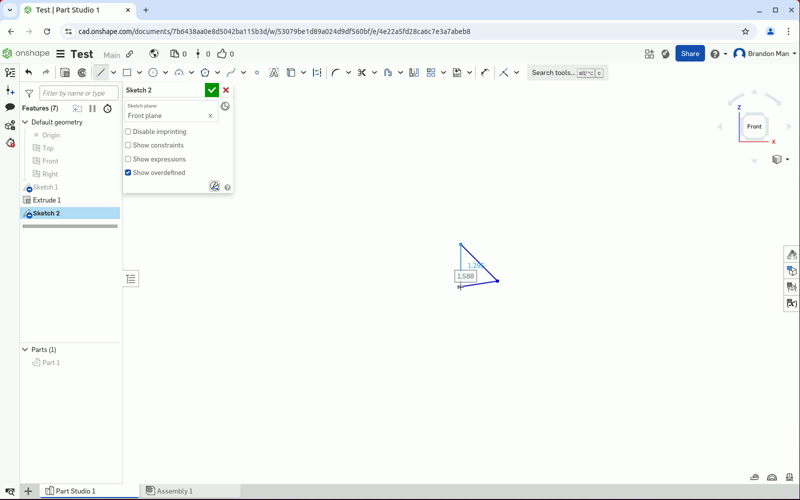
scroll(6)
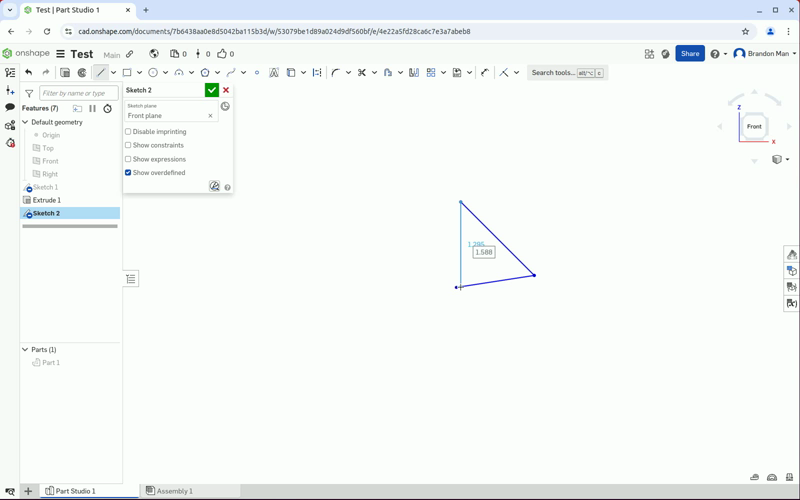
key_up(shift)
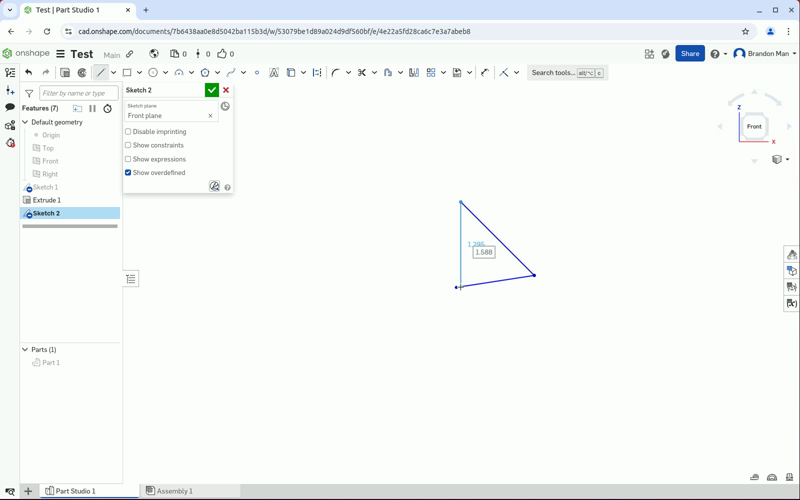
click(460, 286)
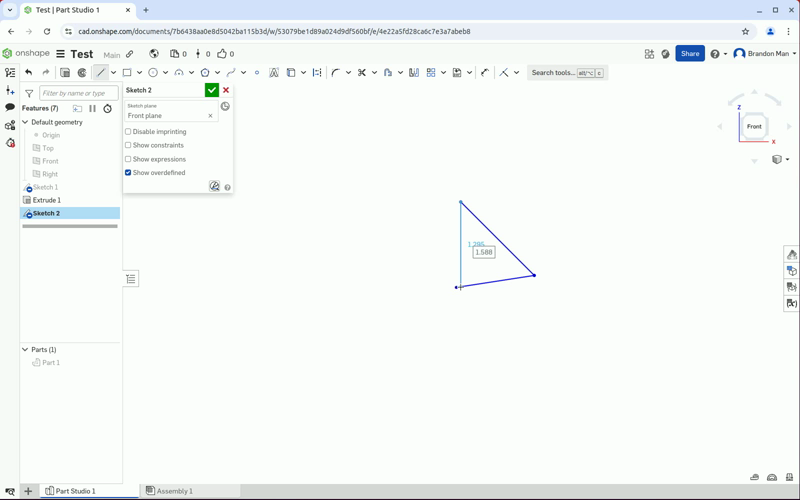
scroll(-6)
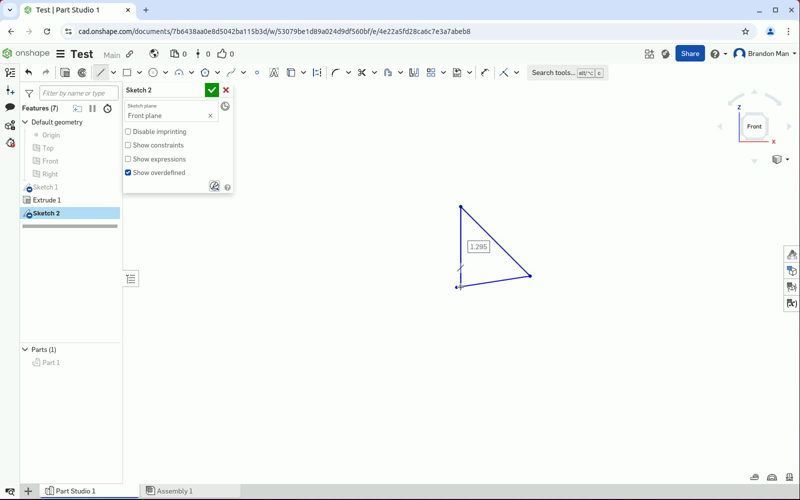
scroll(-6)
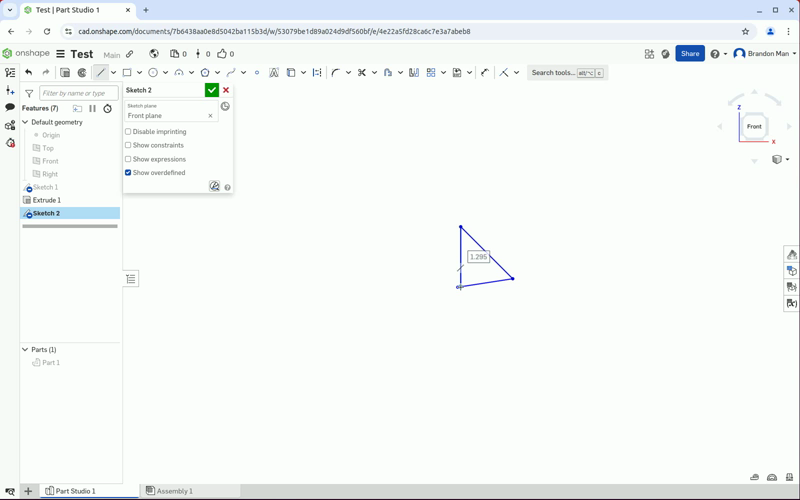
scroll(-6)
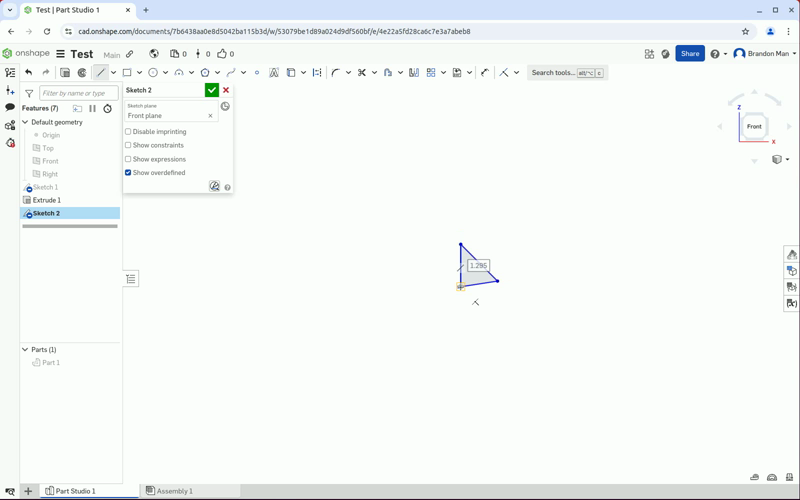
scroll(-6)
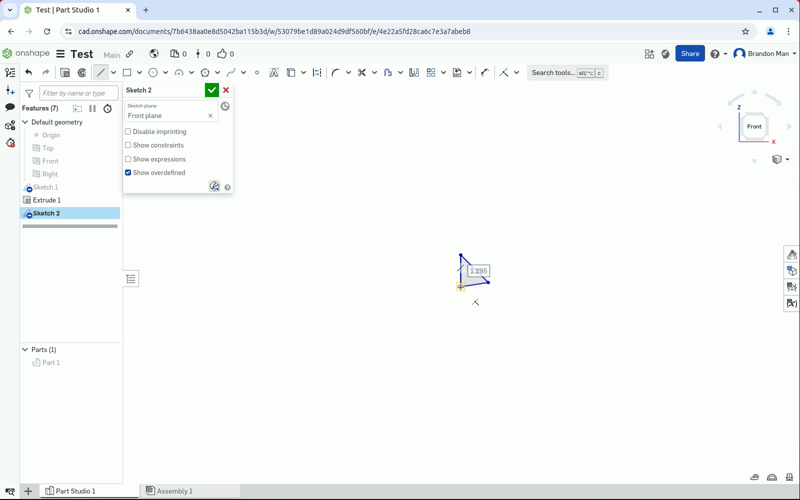
scroll(-6)
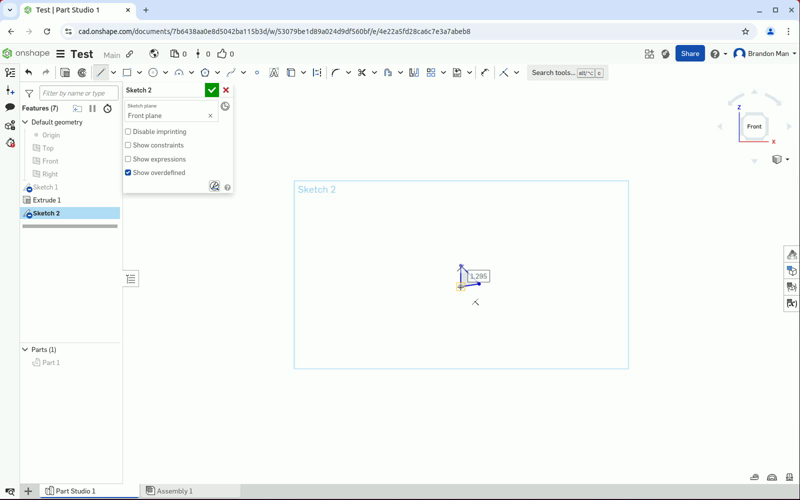
scroll(-6)
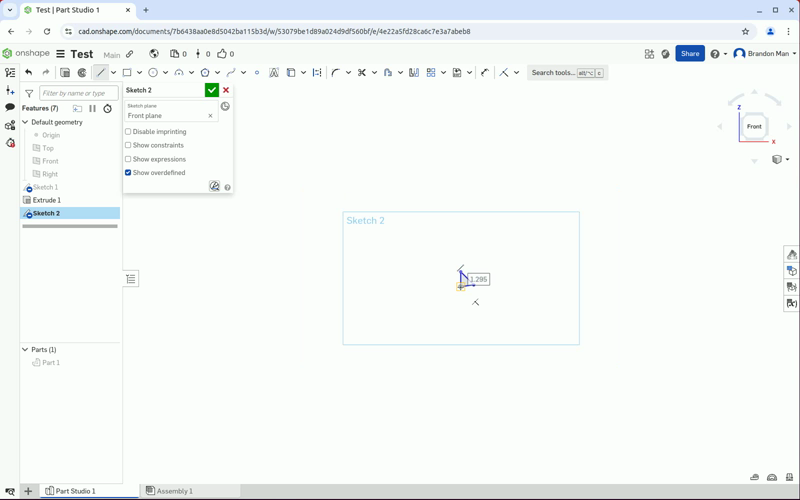
scroll(-6)
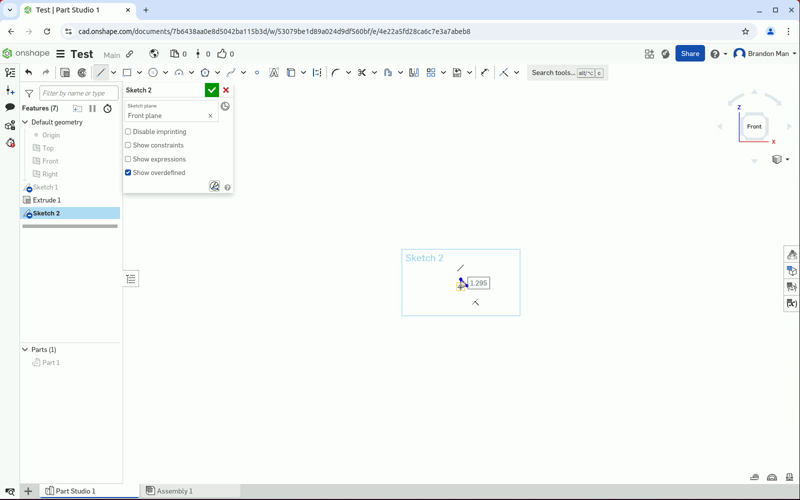
key(esc)
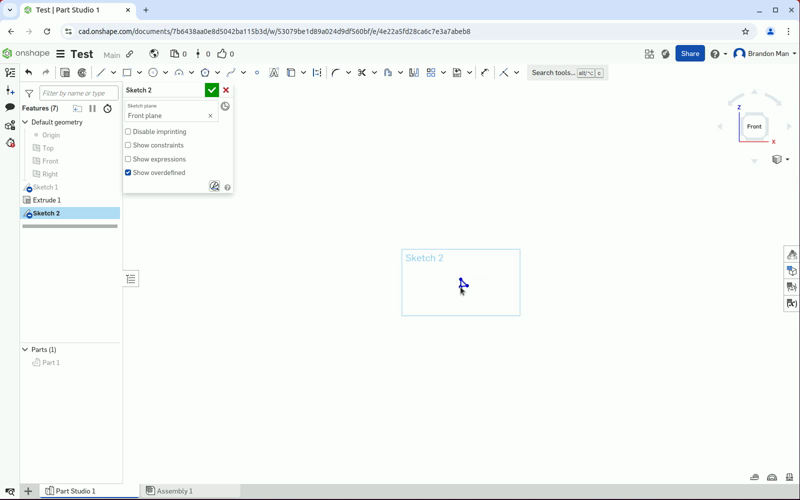
mouse_move(463, 282)
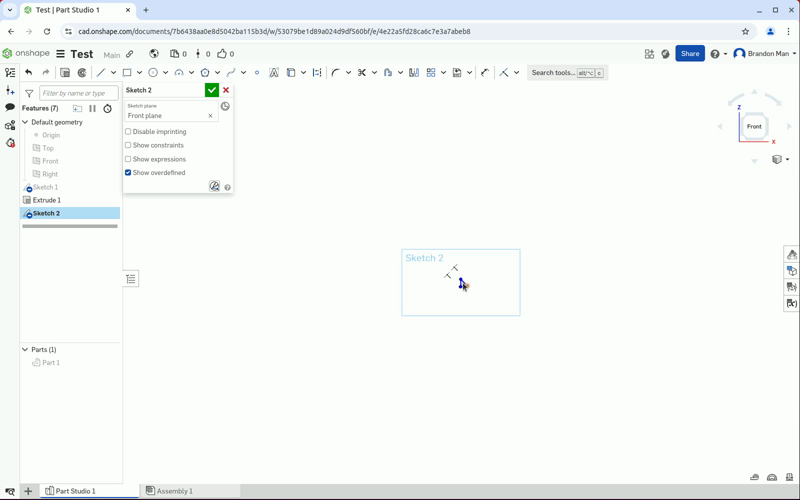
scroll(6)
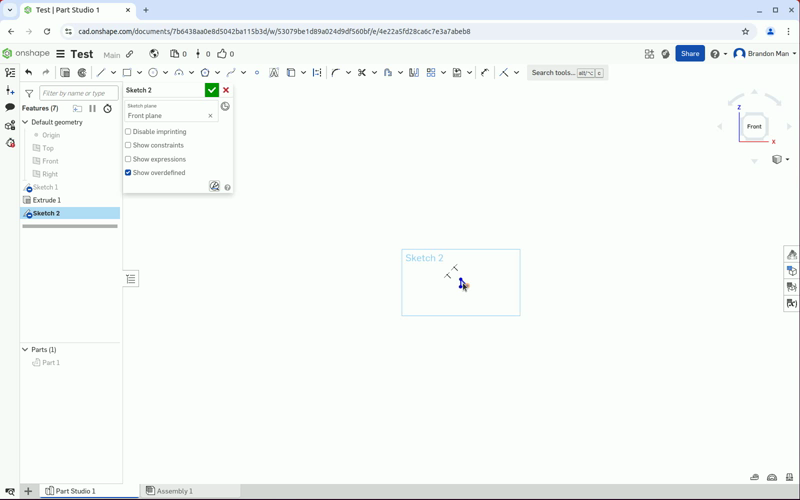
scroll(6)
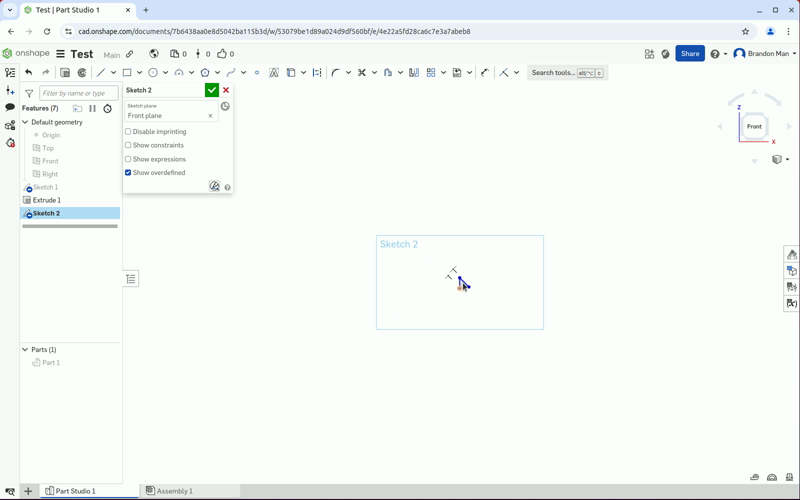
scroll(6)
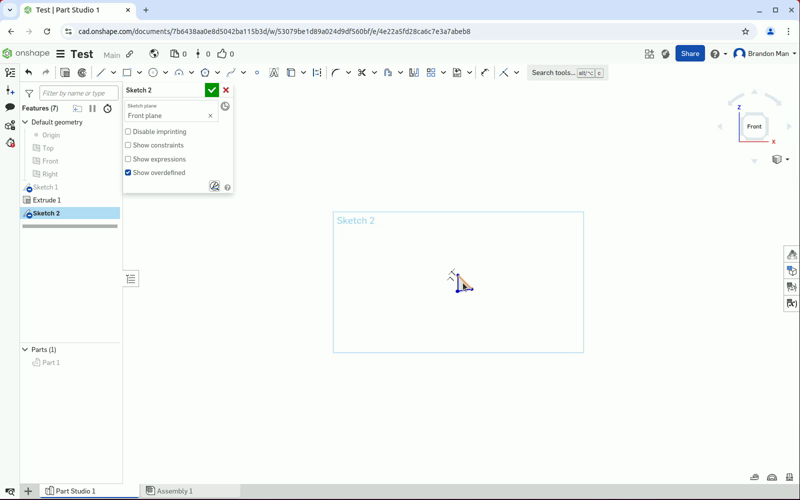
scroll(6)
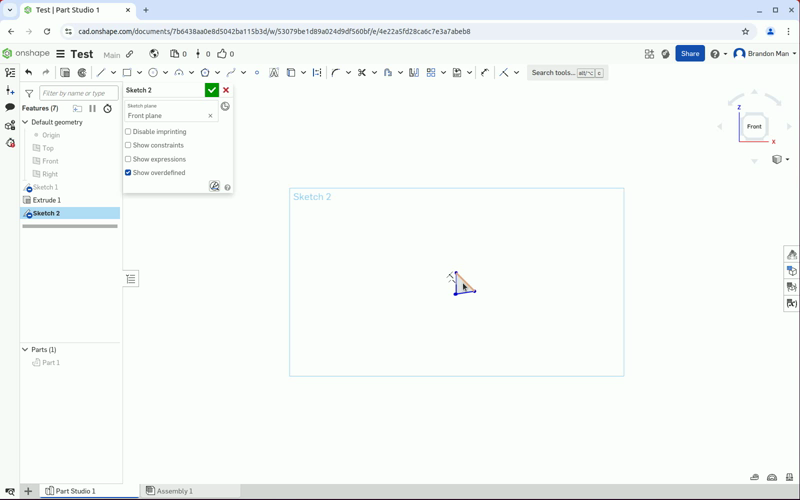
scroll(6)
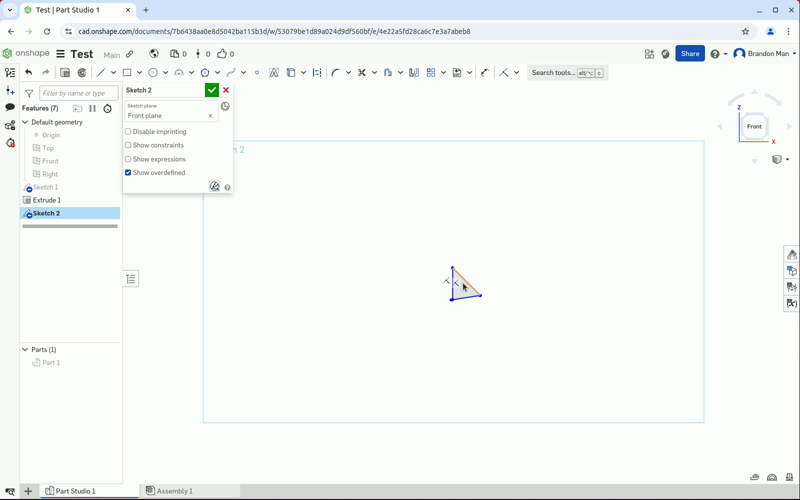
scroll(6)
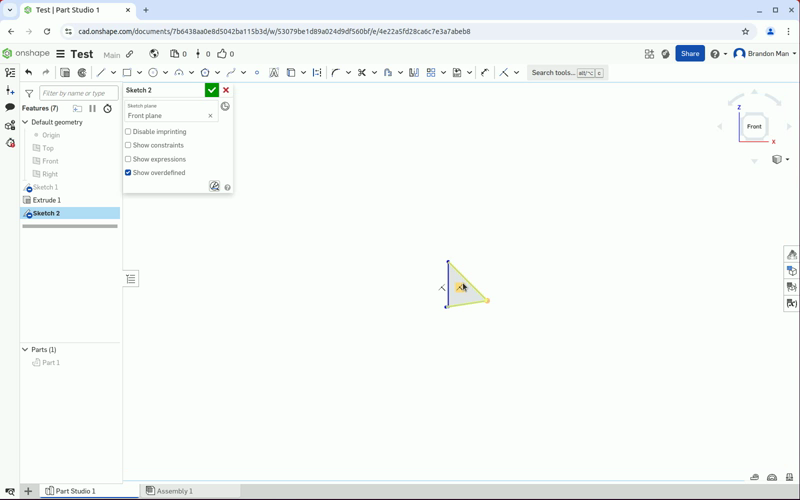
scroll(6)
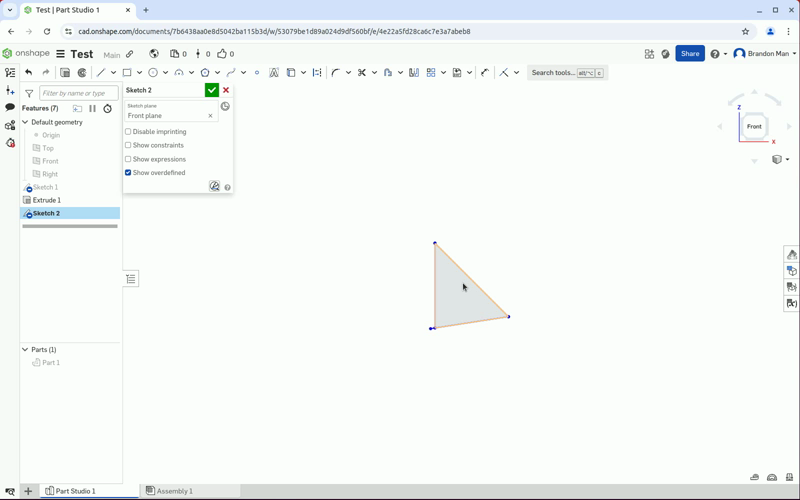
click(463, 282)
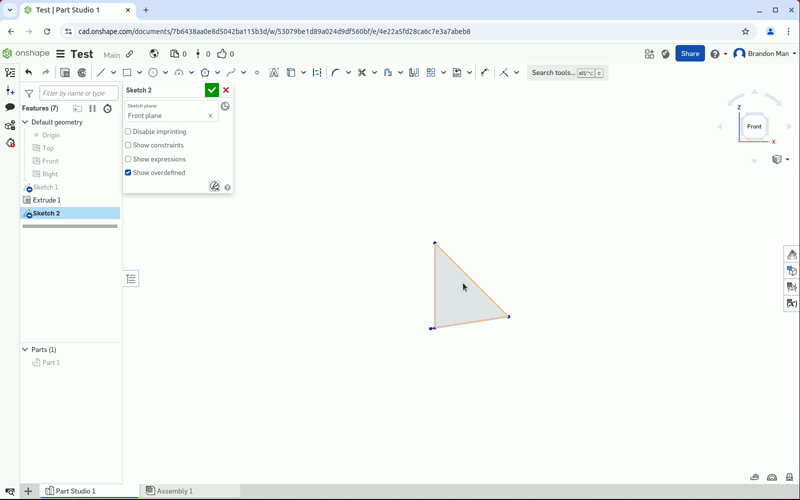
scroll(-6)
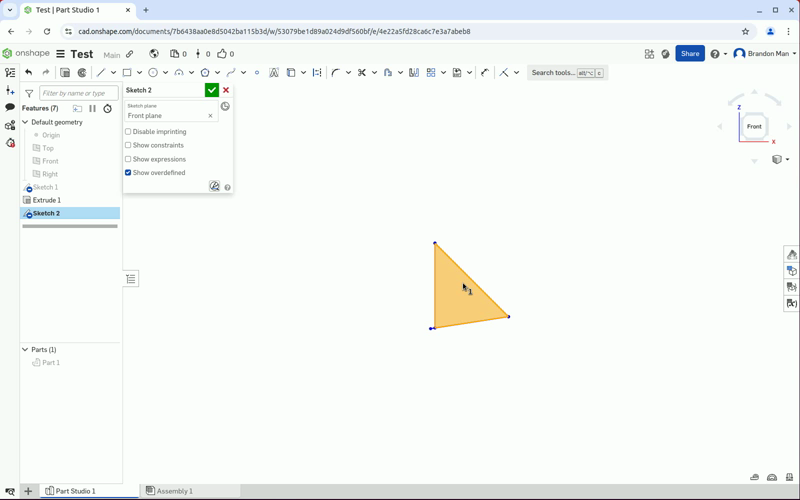
scroll(-6)
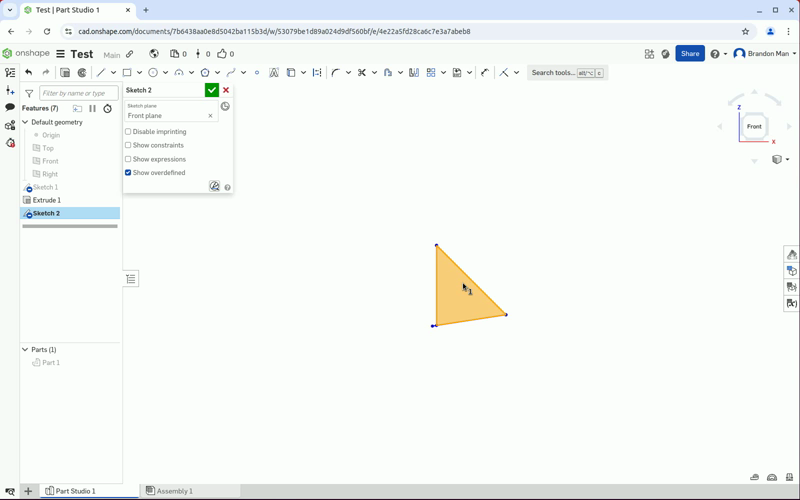
scroll(-6)
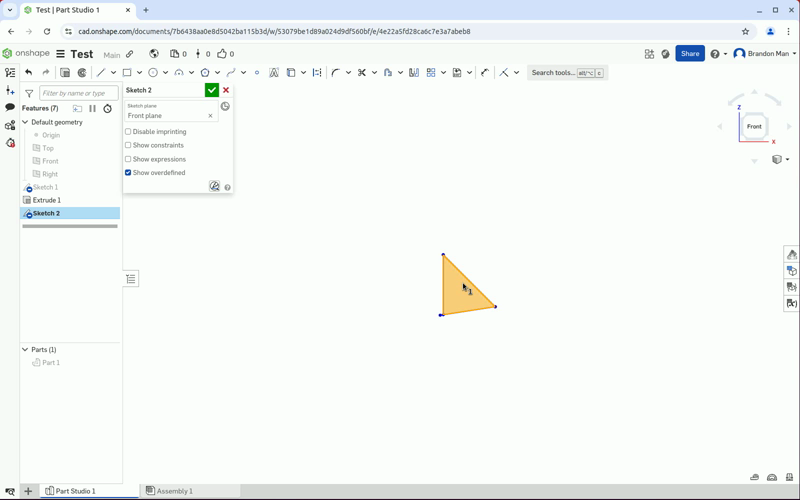
scroll(-6)
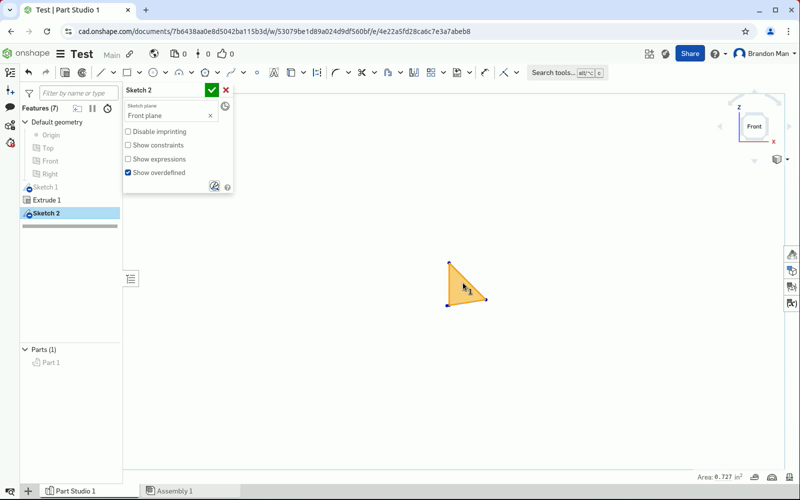
scroll(-6)
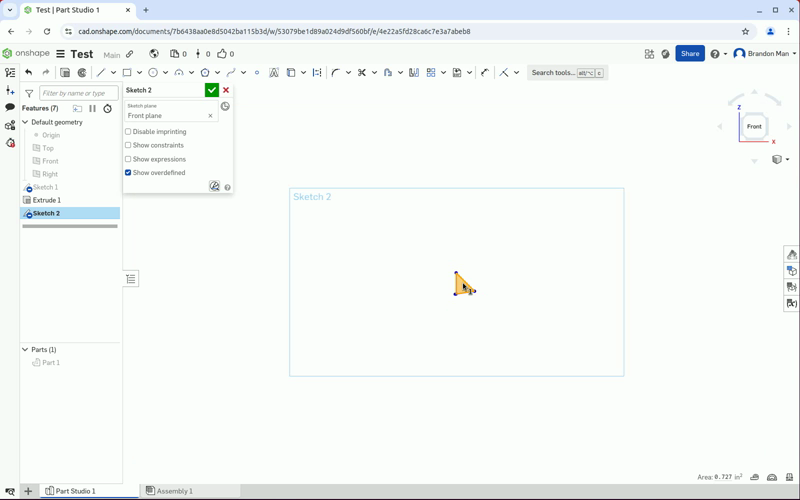
scroll(-6)
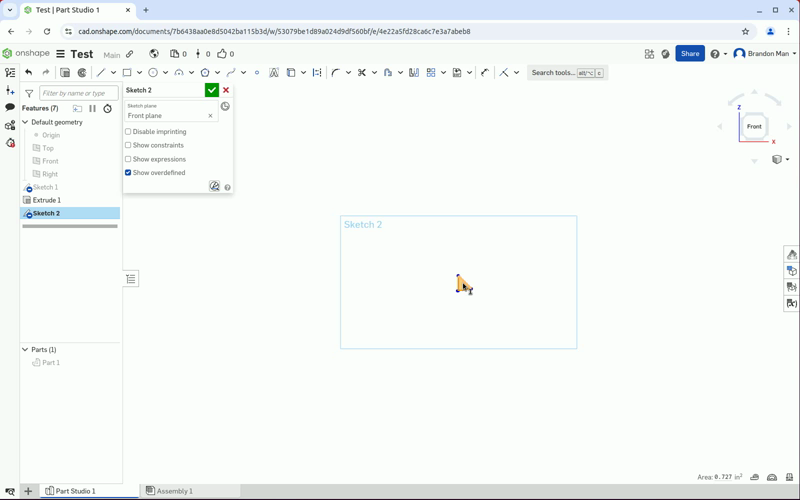
scroll(-6)
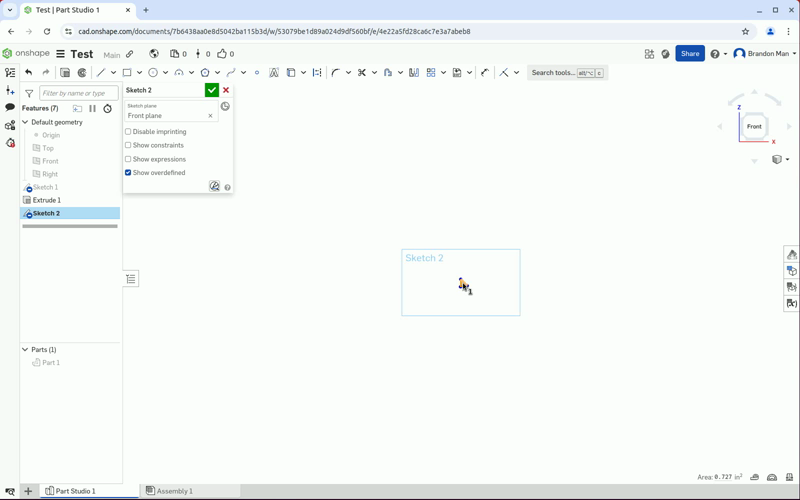
mouse_move(73, 352)
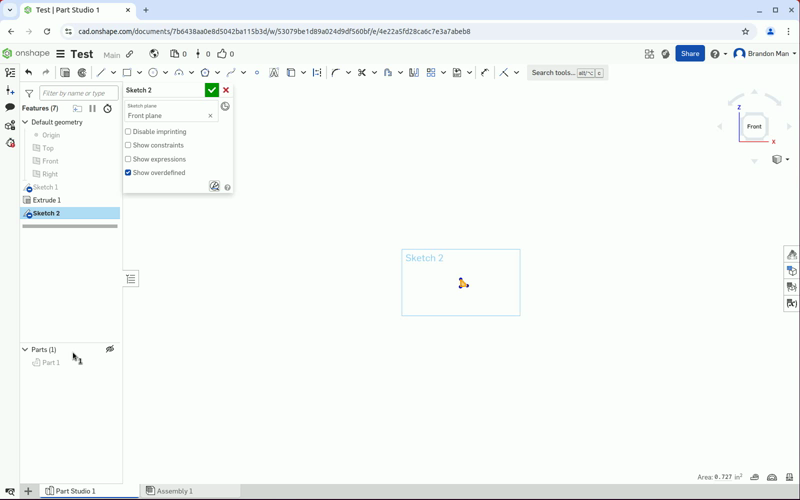
key(shift+y)
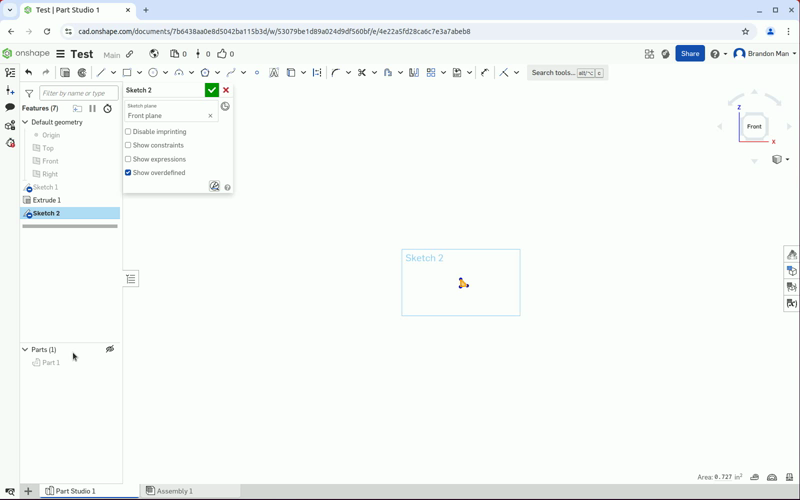
key(shift+e)
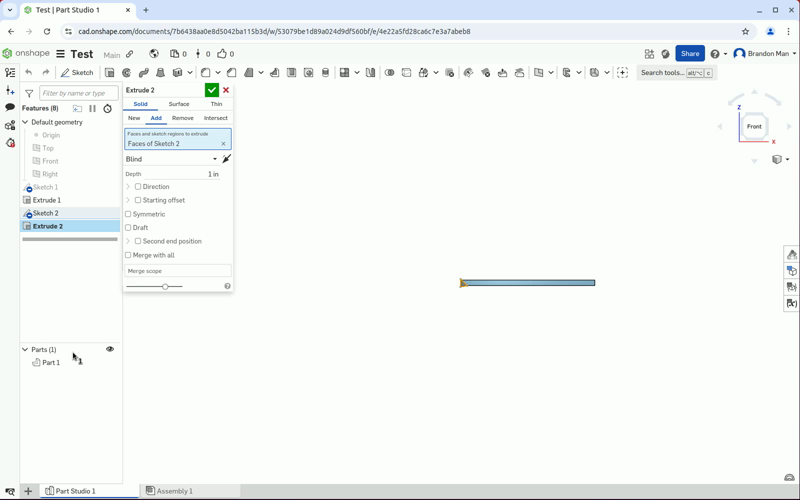
mouse_move(143, 106)
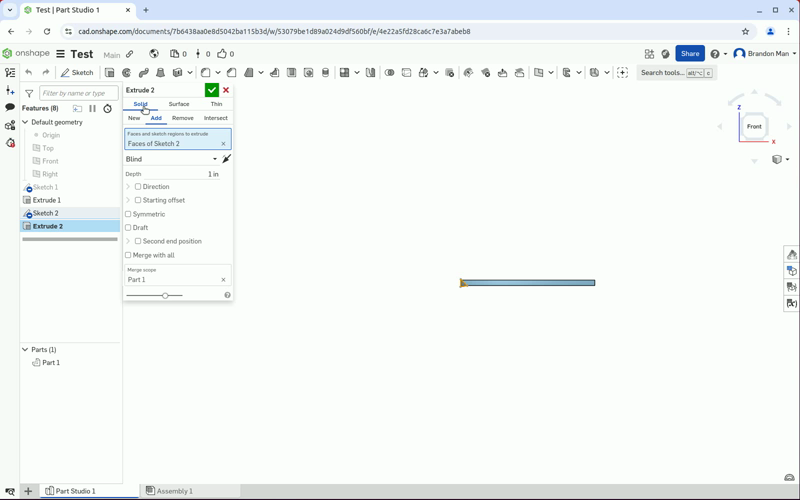
click(143, 106)
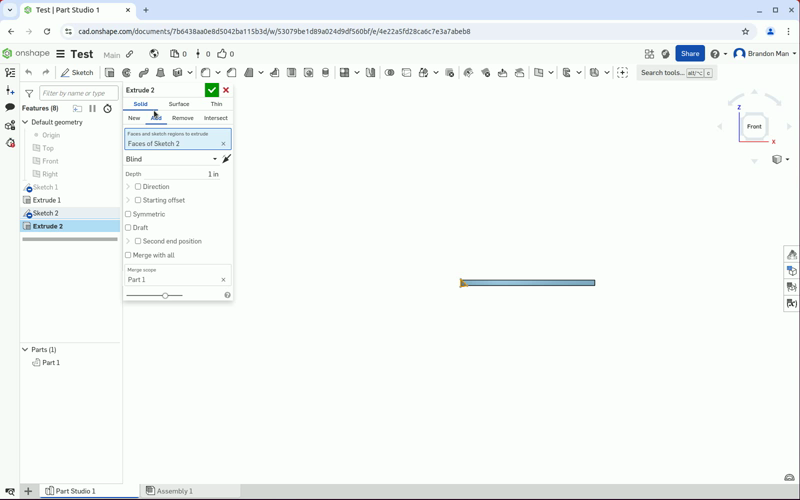
mouse_move(186, 120)
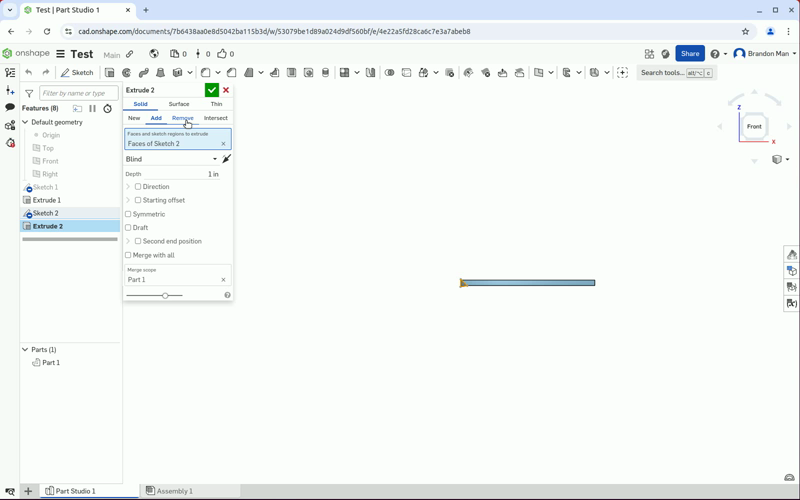
click(186, 120)
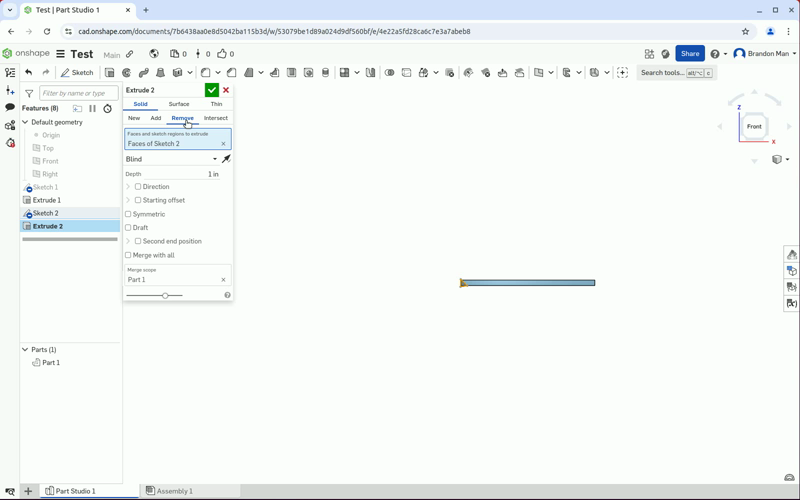
key(tab, 4)
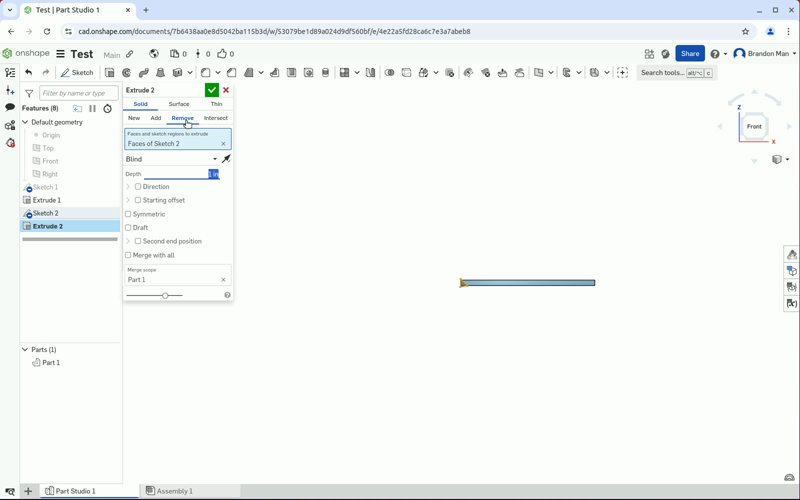
text(-0.962)
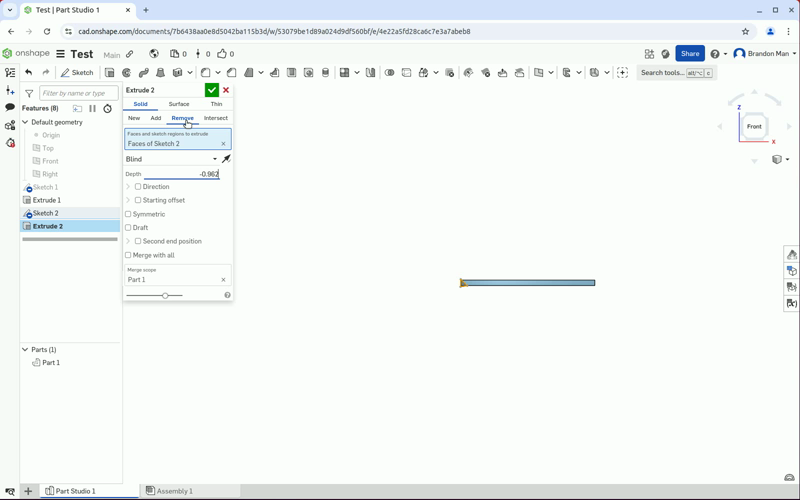
key(tab, 3)
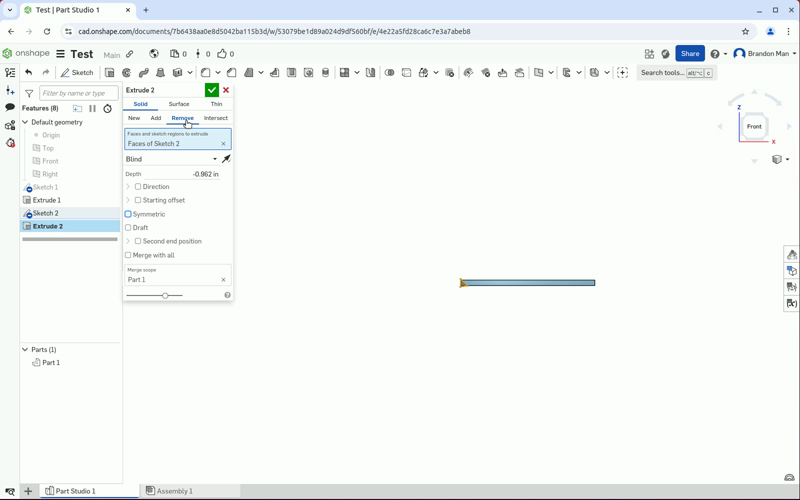
key(space)
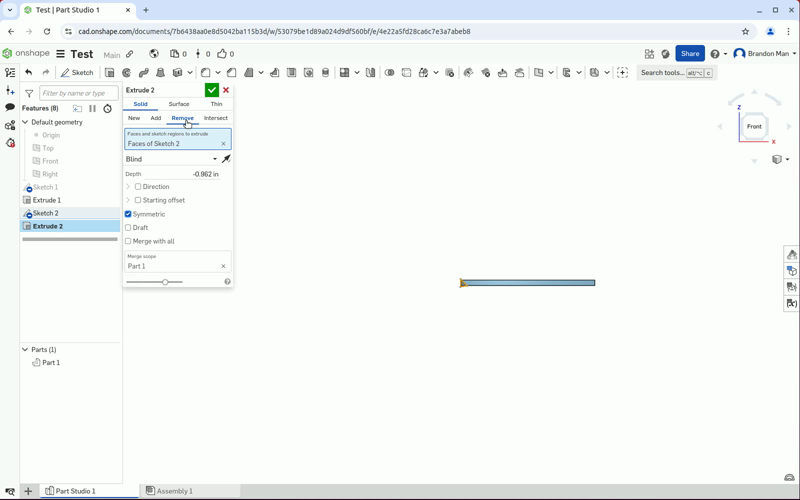
key(tab, 2)
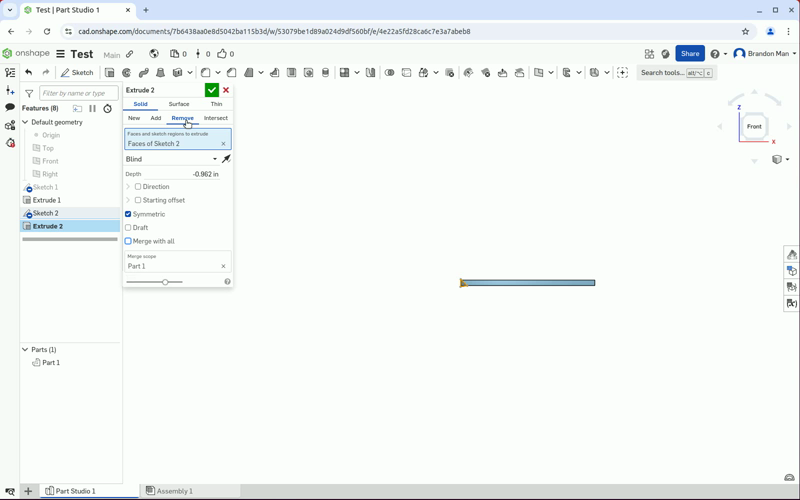
key(space)
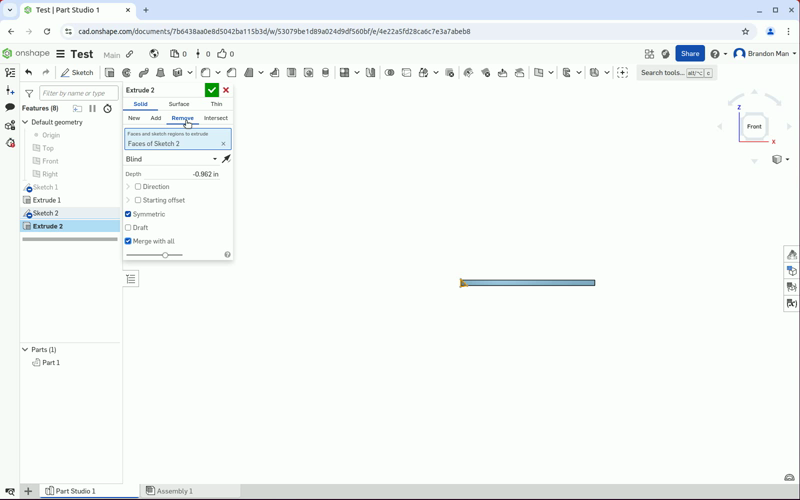
key(enter)
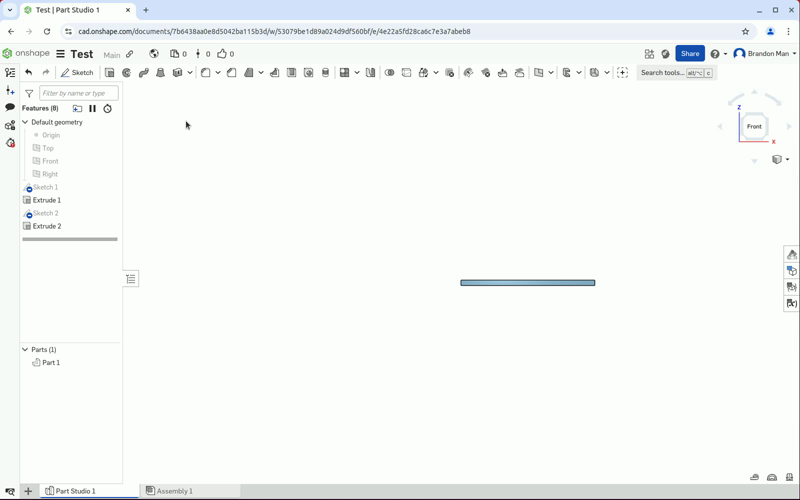
key(shift+h)
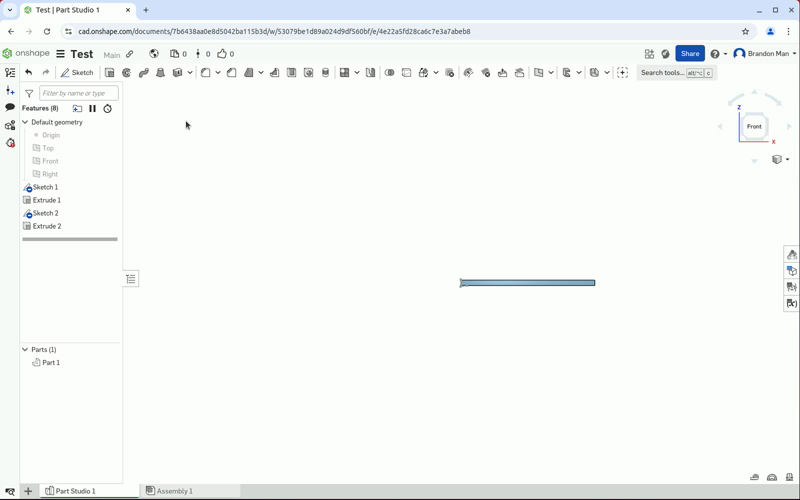
key(shift+h)
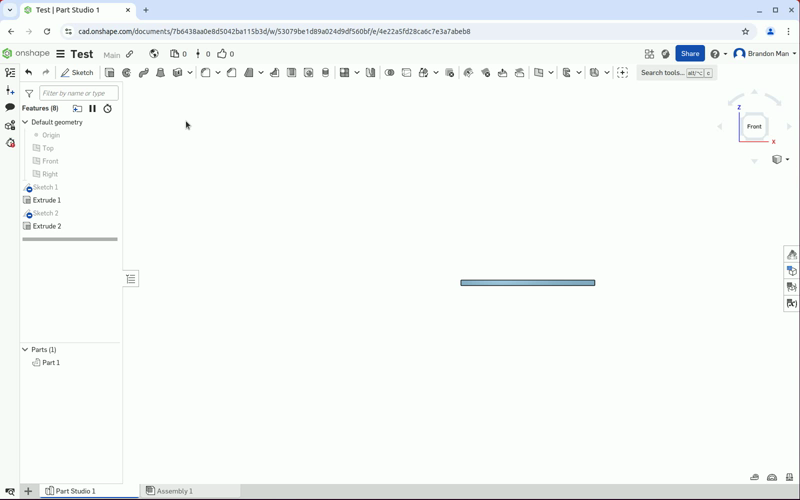
mouse_move(73, 189)
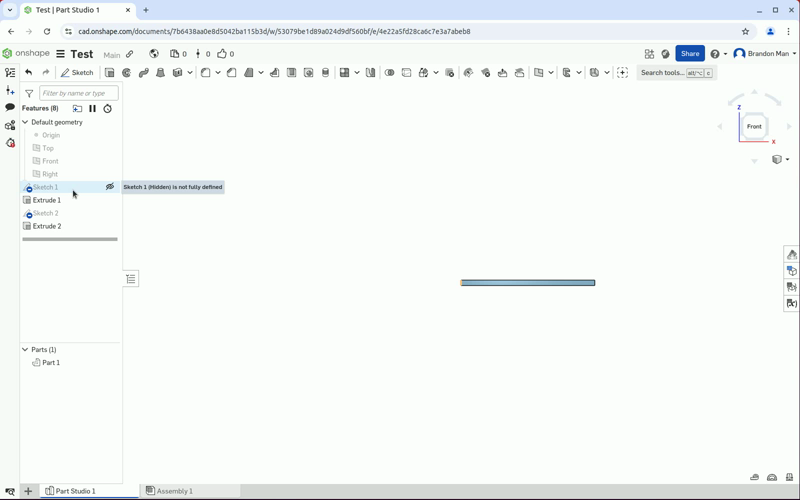
click(73, 189)
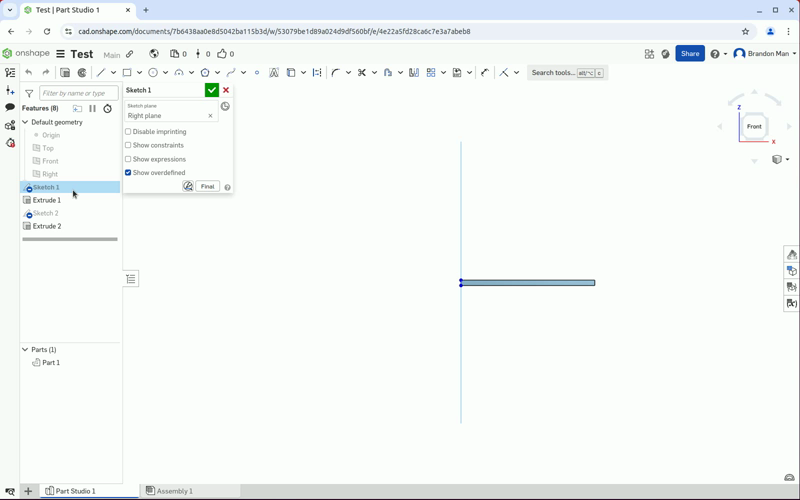
mouse_move(229, 92)
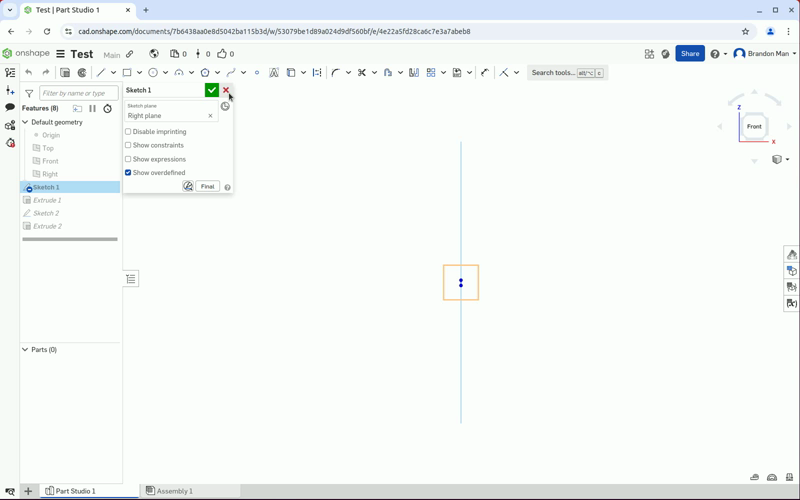
click(229, 92)
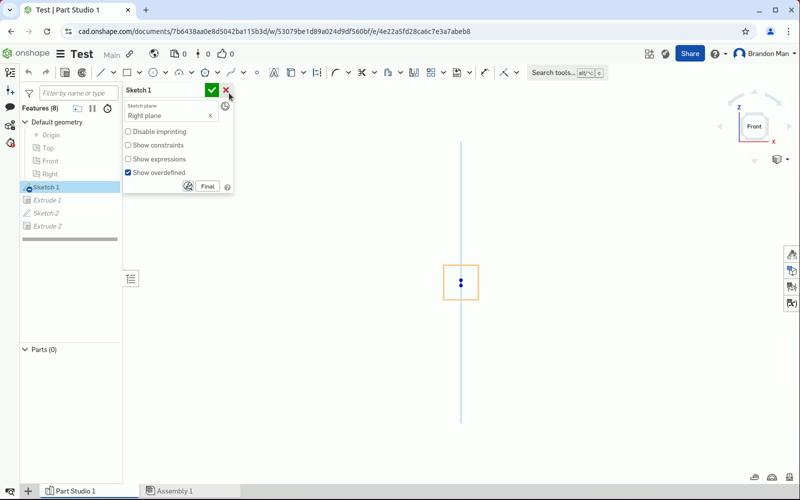
key(shift+s)
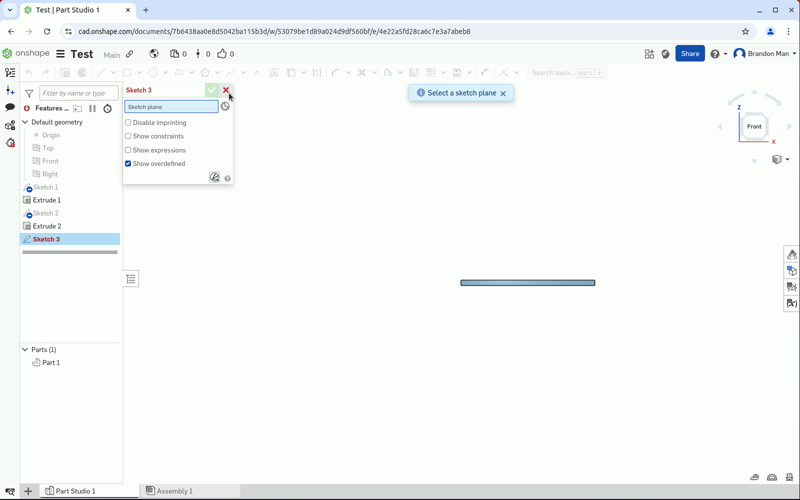
mouse_move(73, 163)
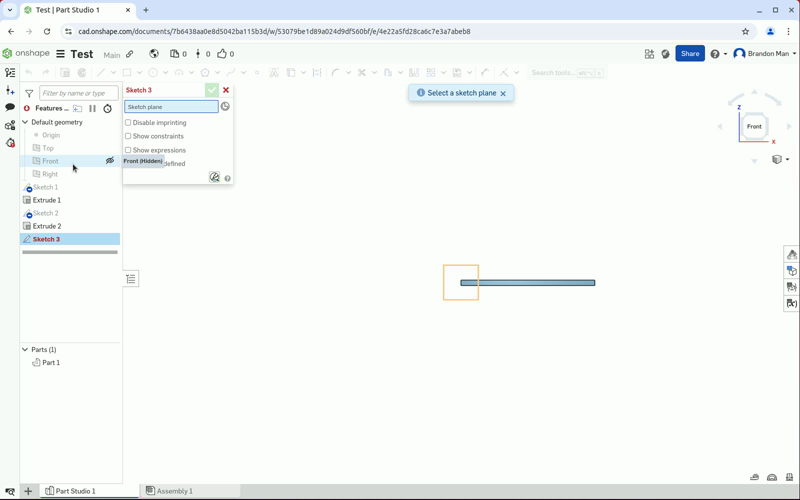
click(73, 163)
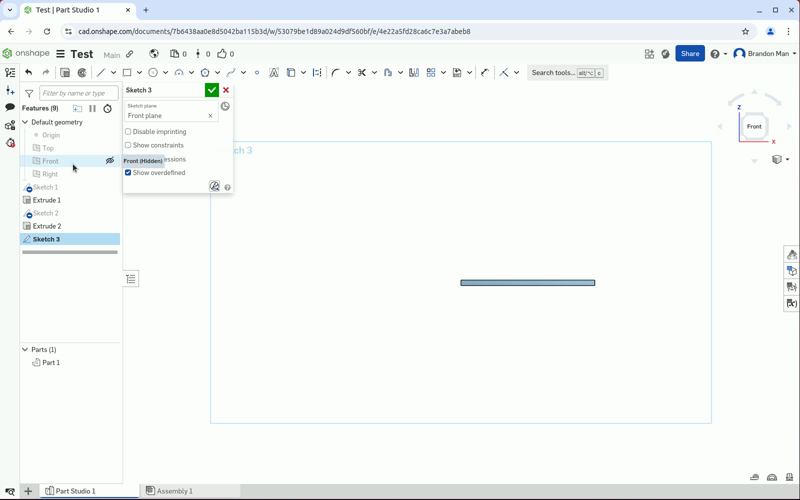
mouse_move(73, 352)
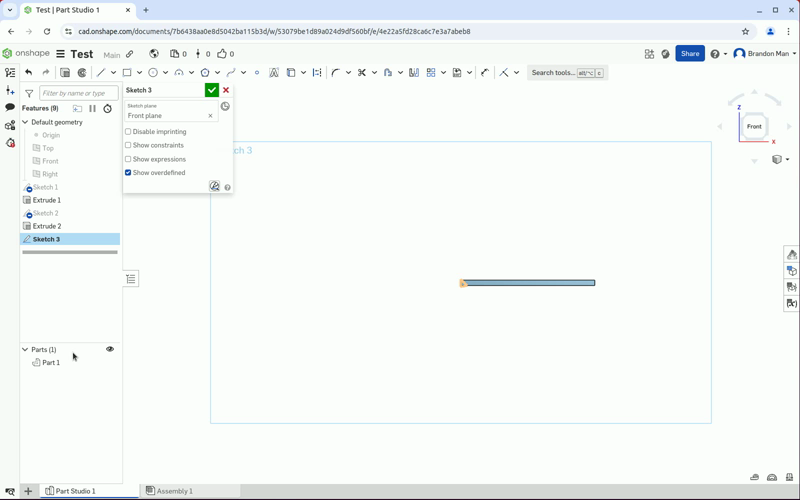
key(y)
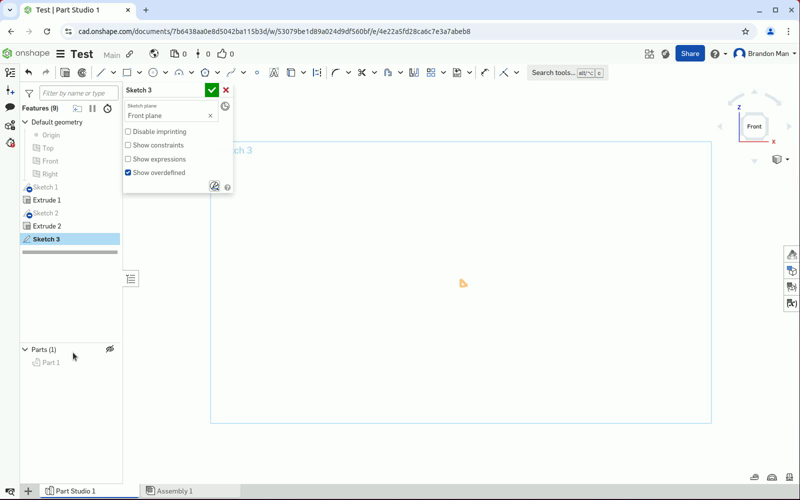
key(l)
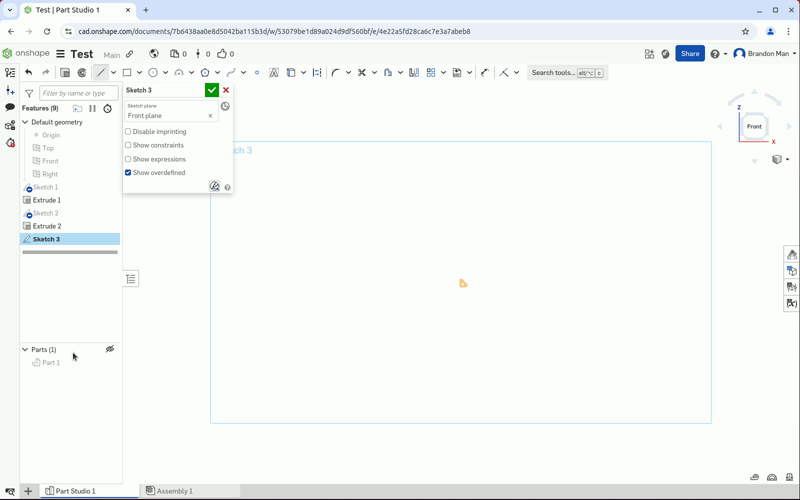
key_down(shift)
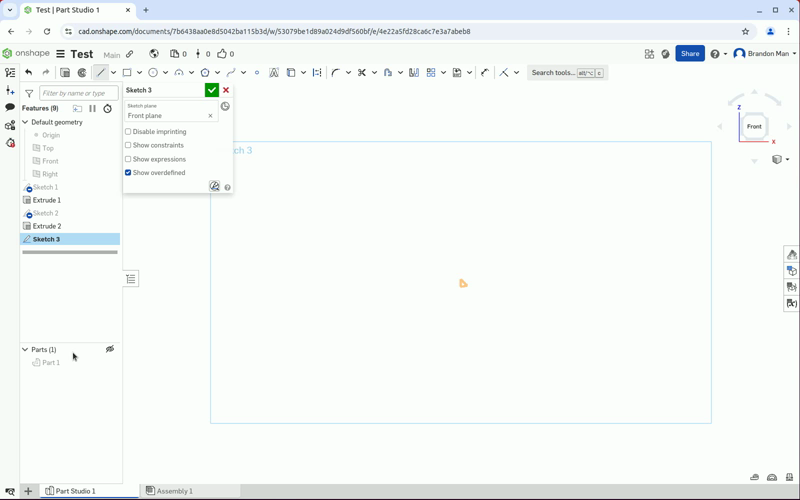
mouse_move(568, 285)
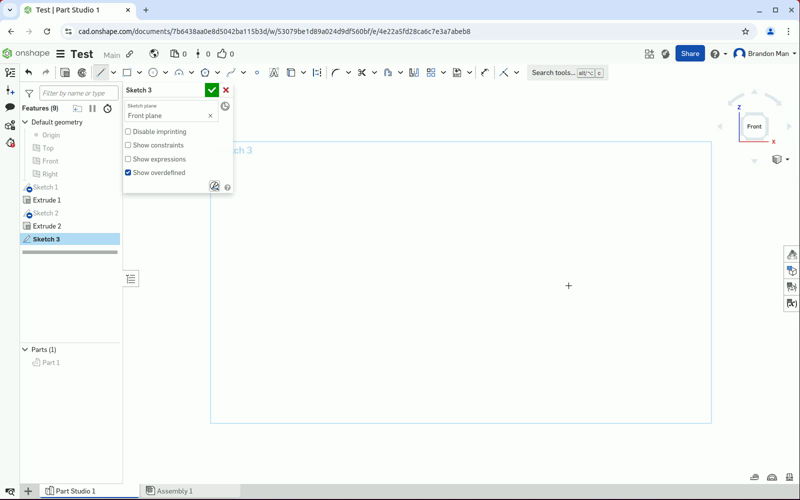
click(568, 285)
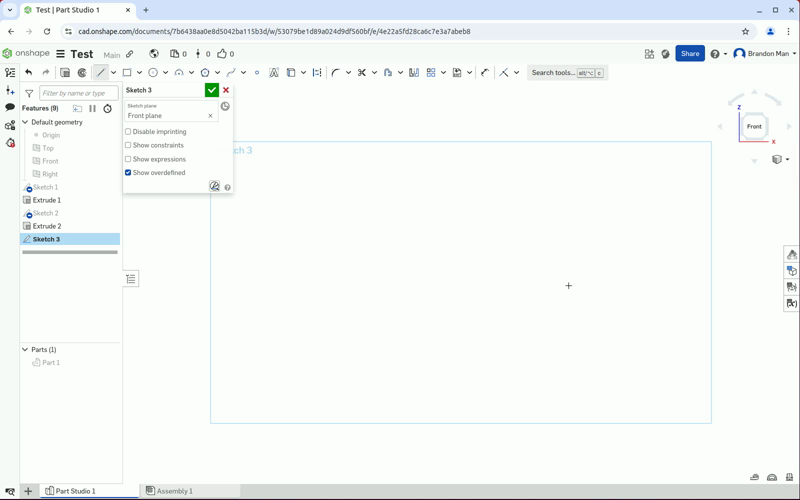
key_up(shift)
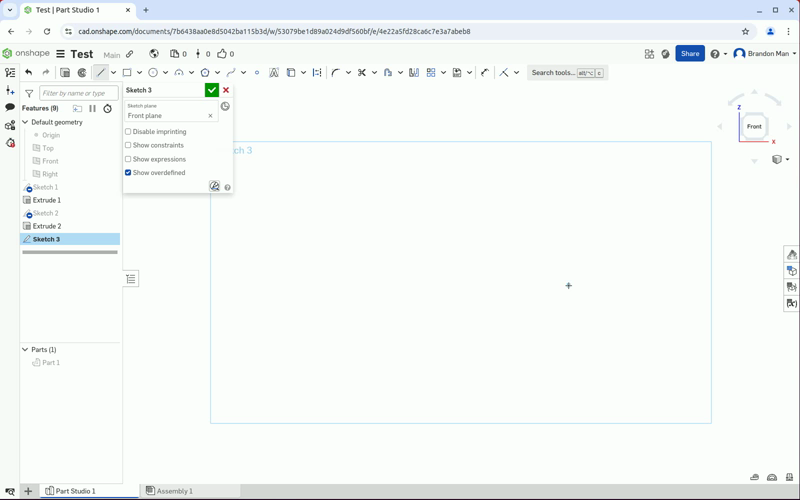
key_down(shift)
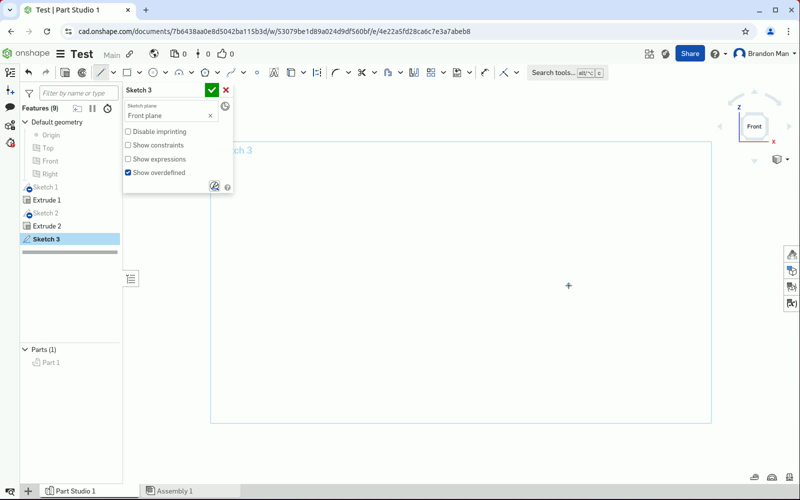
mouse_move(589, 285)
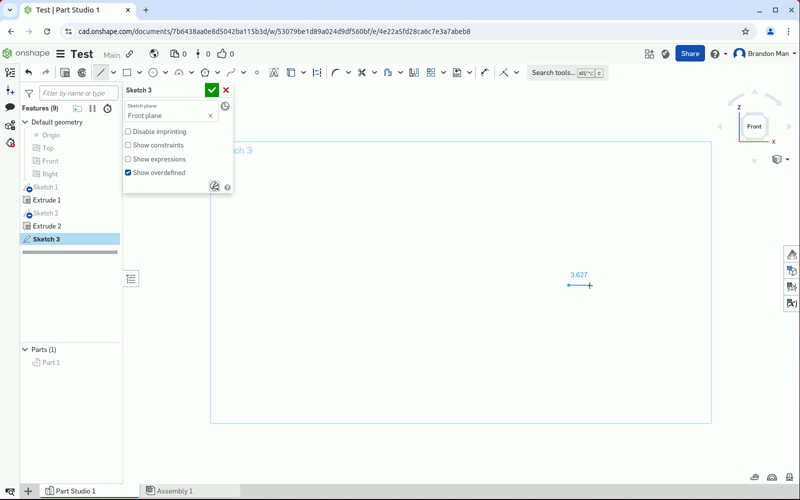
mouse_move(574, 286)
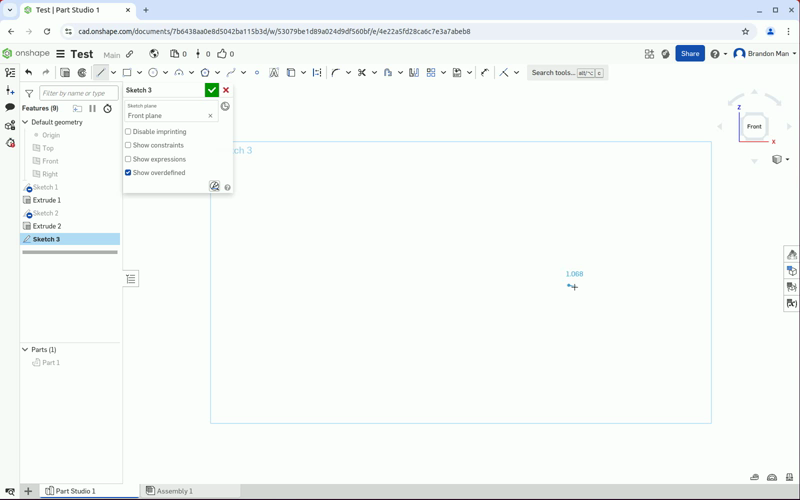
scroll(6)
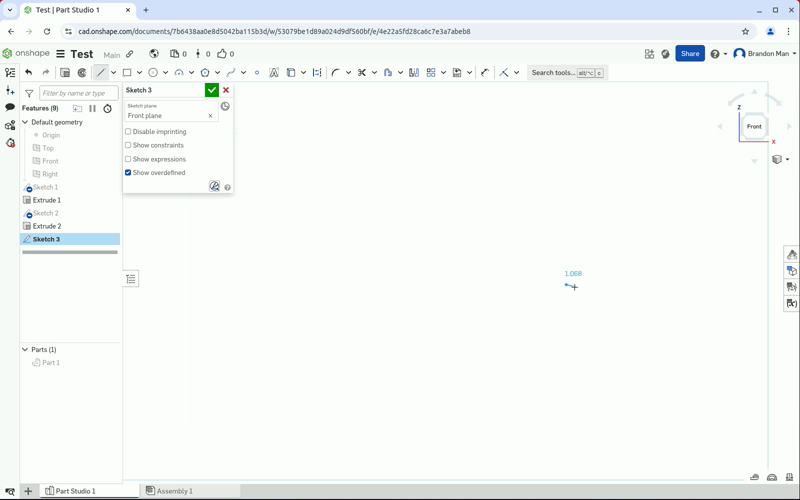
scroll(6)
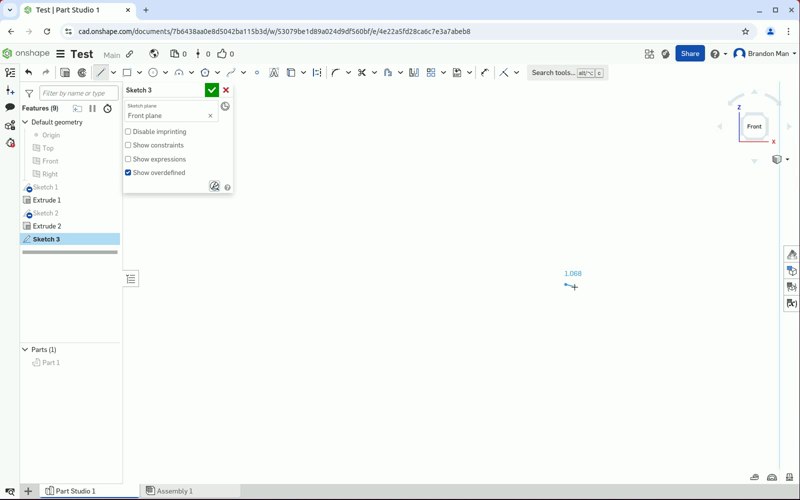
scroll(6)
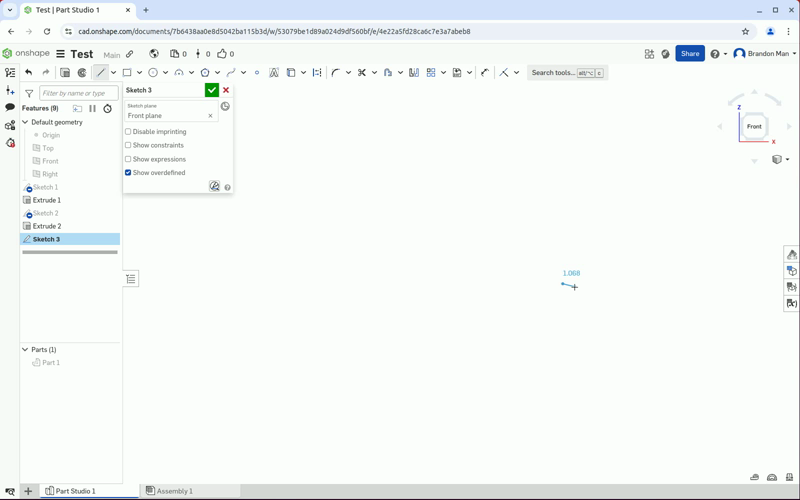
scroll(6)
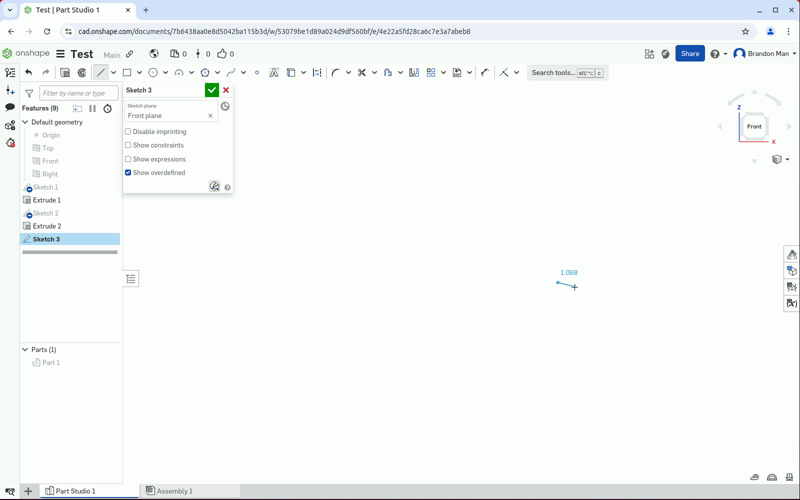
scroll(6)
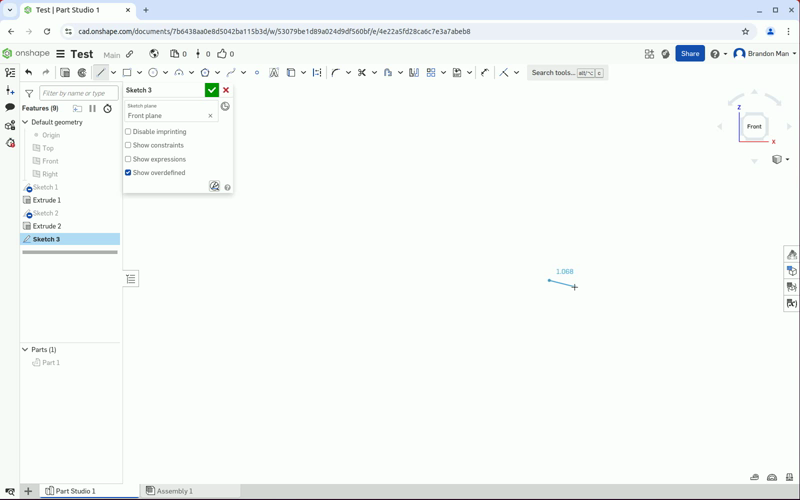
scroll(6)
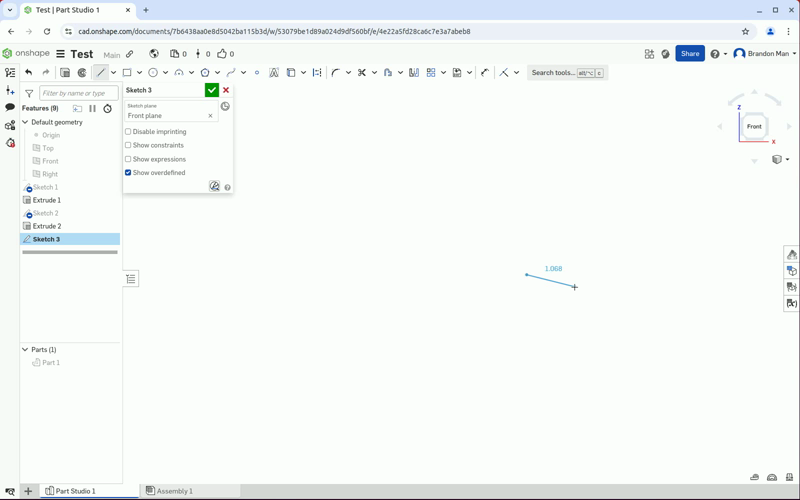
scroll(6)
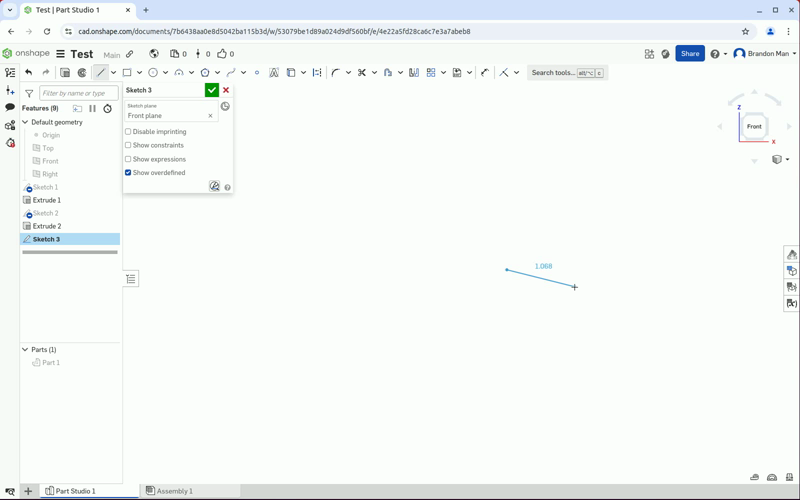
click(574, 286)
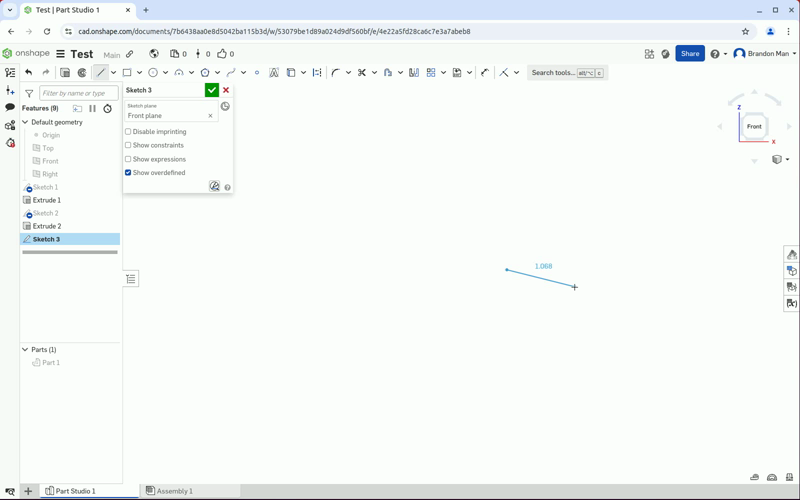
scroll(-6)
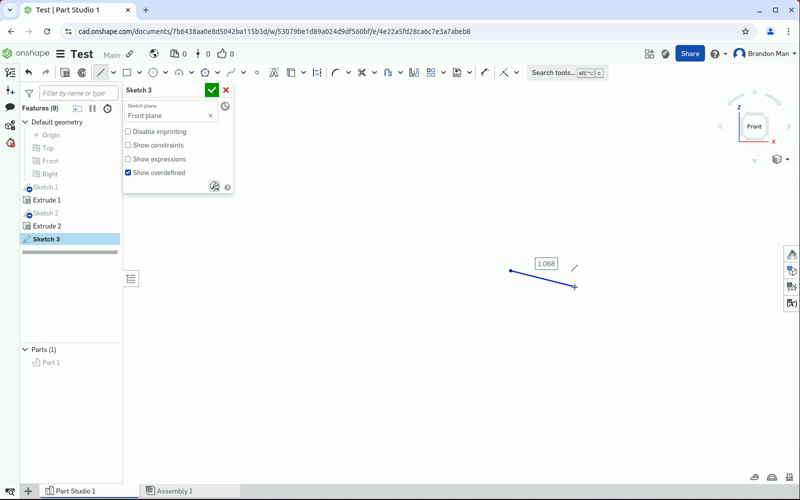
scroll(-6)
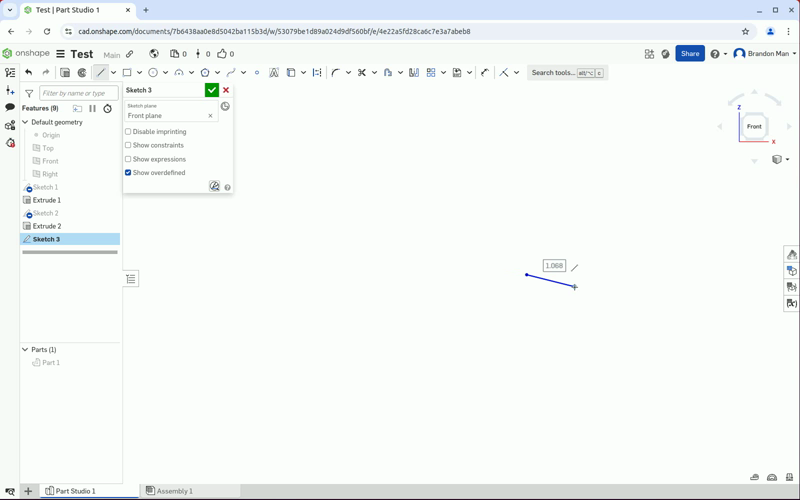
scroll(-6)
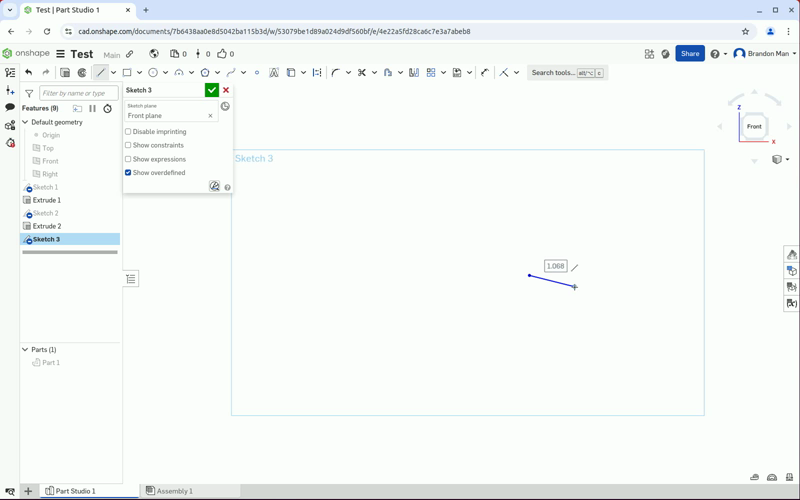
scroll(-6)
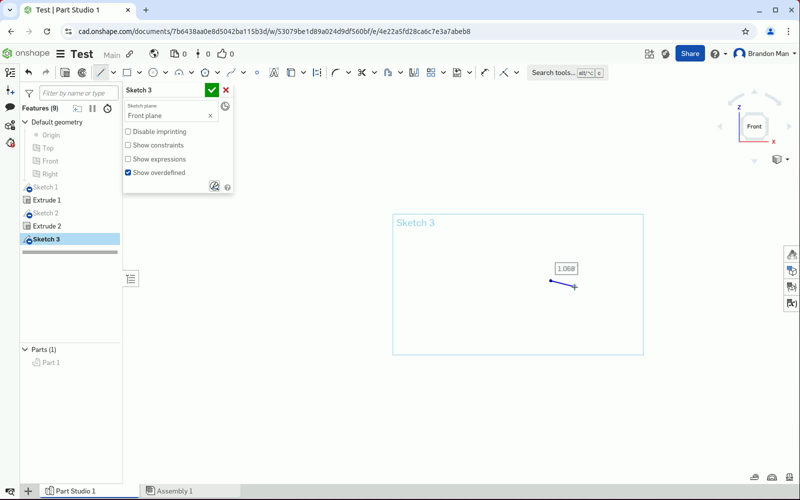
scroll(-6)
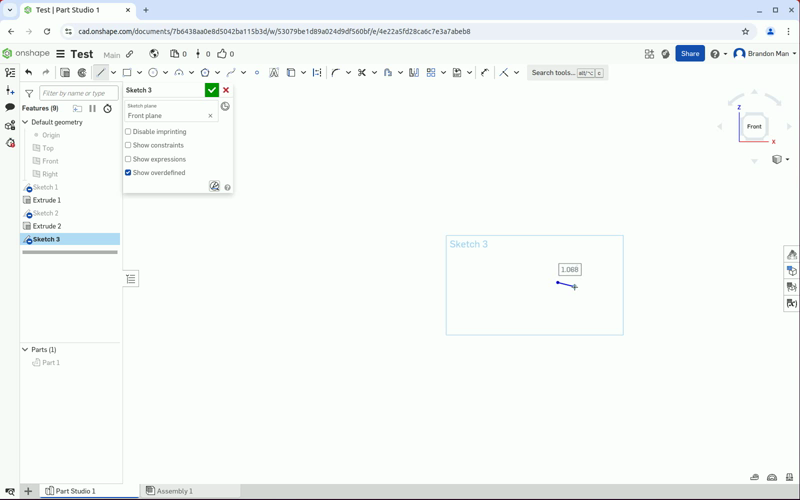
scroll(-6)
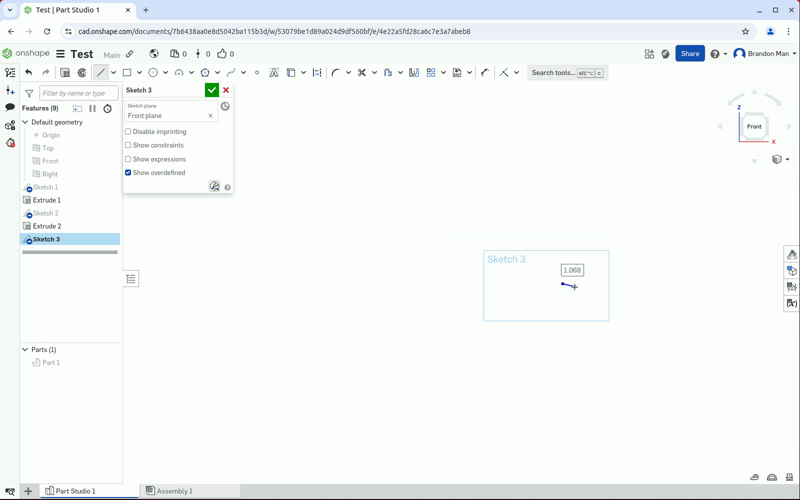
scroll(-6)
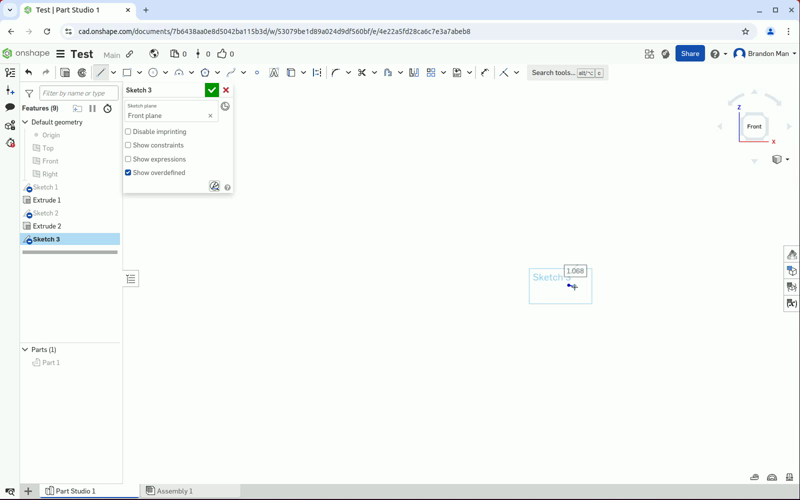
key_up(shift)
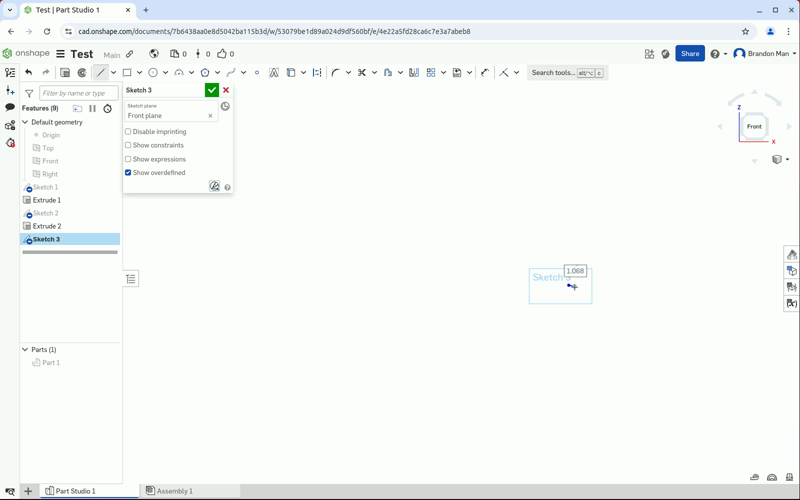
key_down(shift)
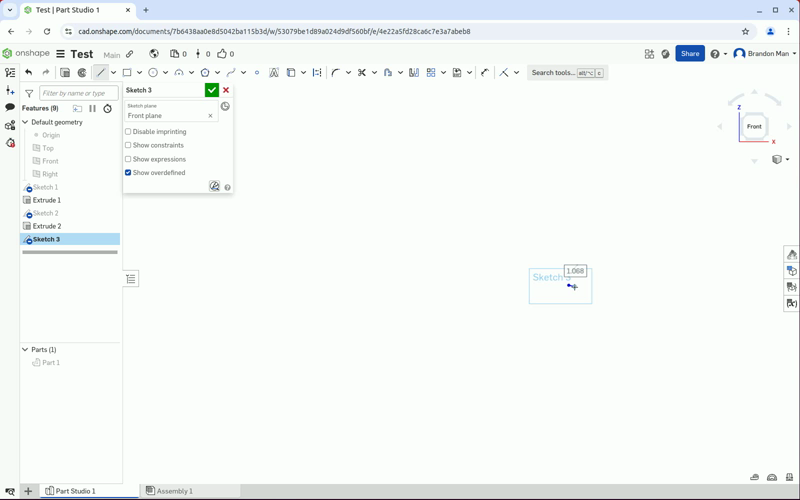
mouse_move(589, 286)
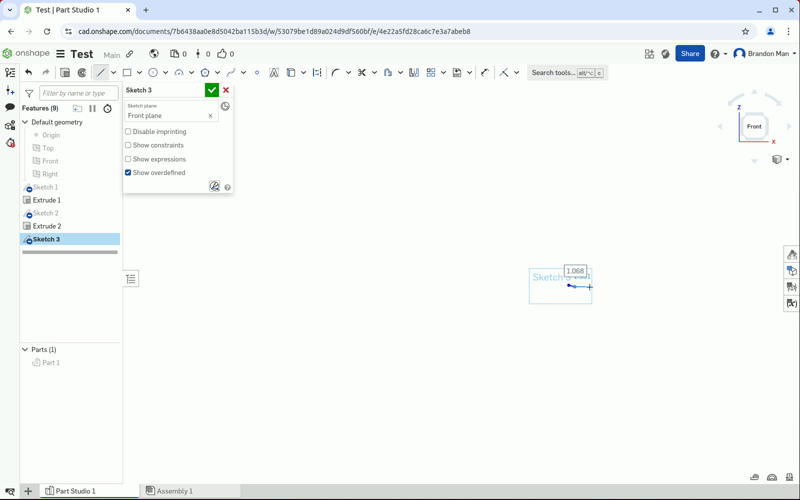
mouse_move(574, 279)
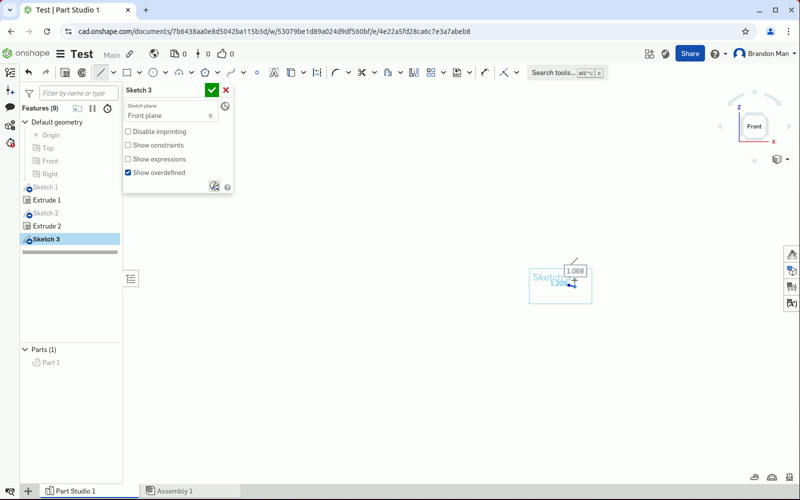
scroll(6)
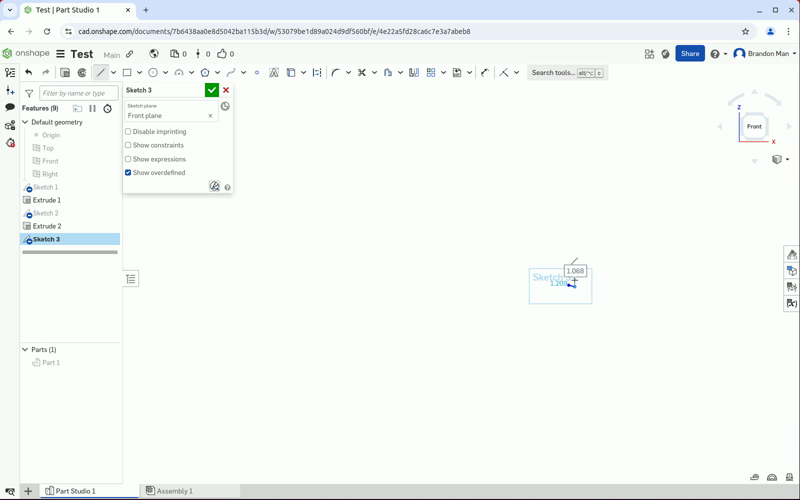
scroll(6)
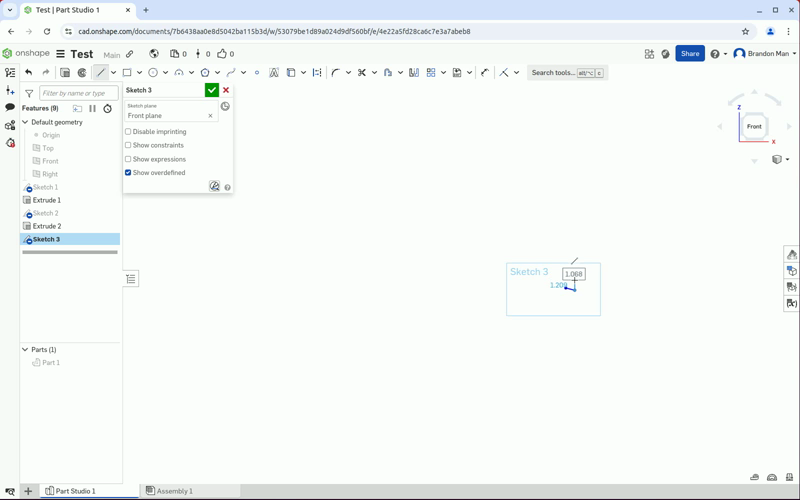
scroll(6)
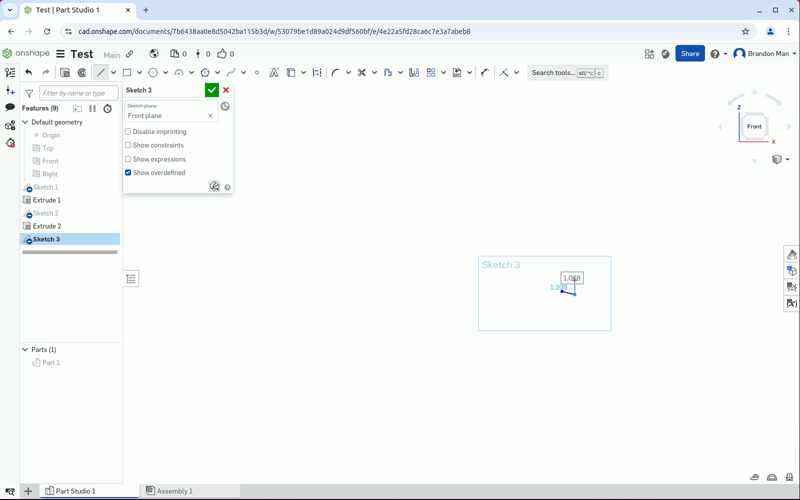
scroll(6)
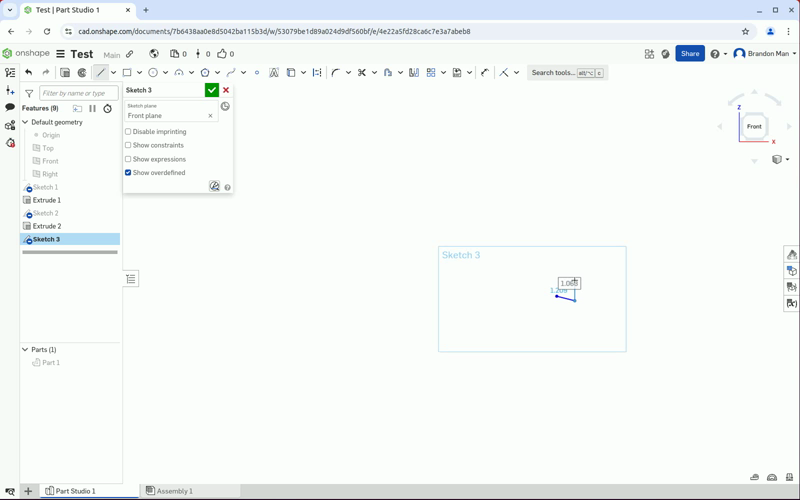
scroll(6)
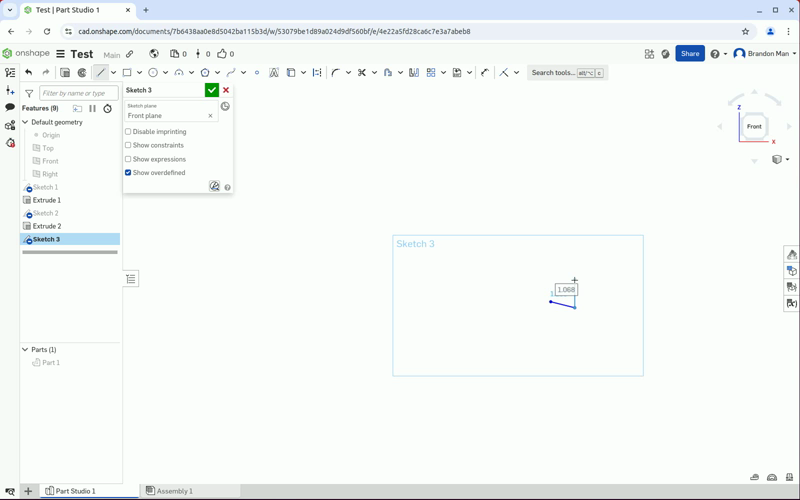
scroll(6)
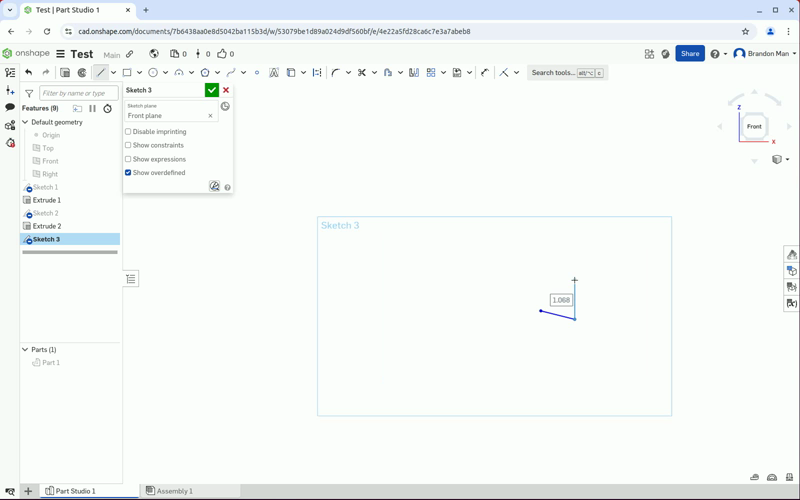
scroll(6)
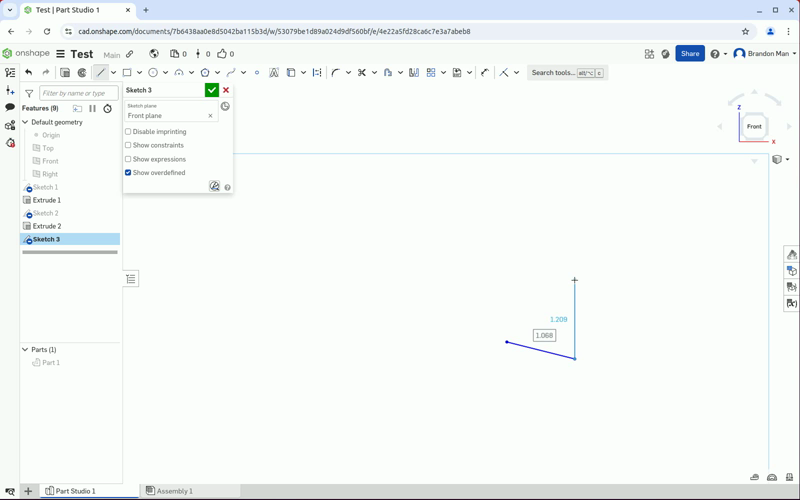
click(574, 279)
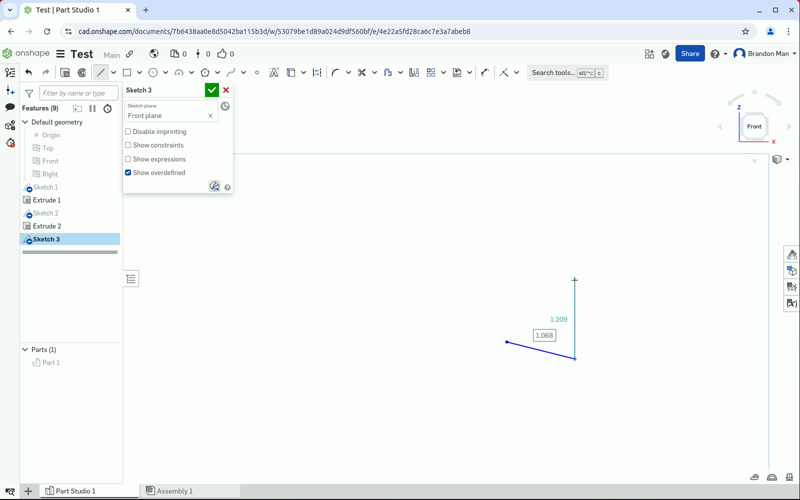
scroll(-6)
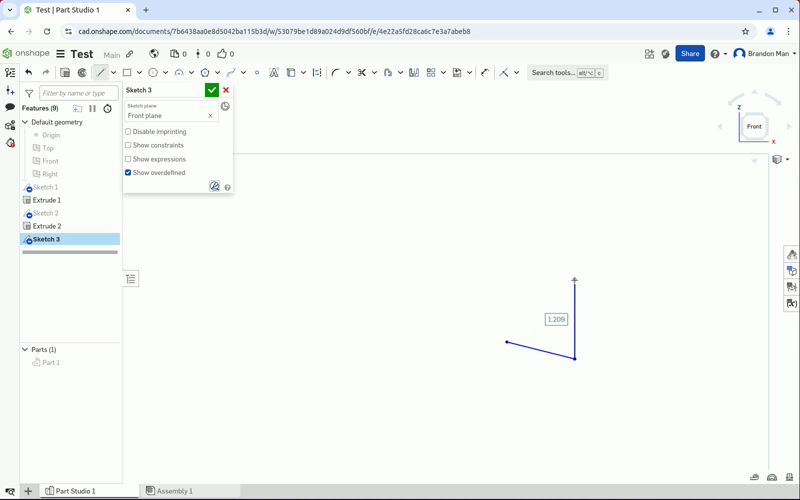
scroll(-6)
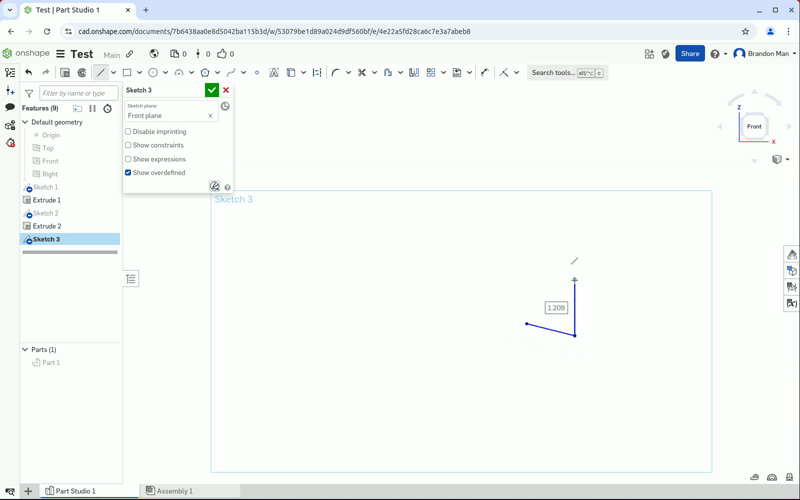
scroll(-6)
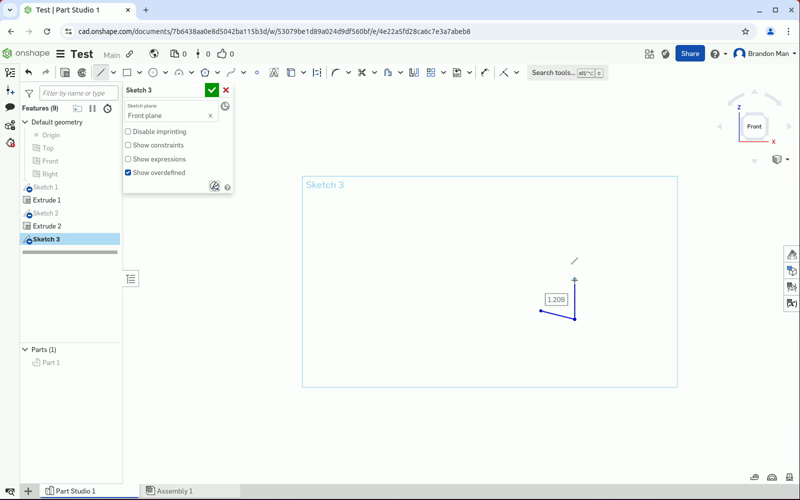
scroll(-6)
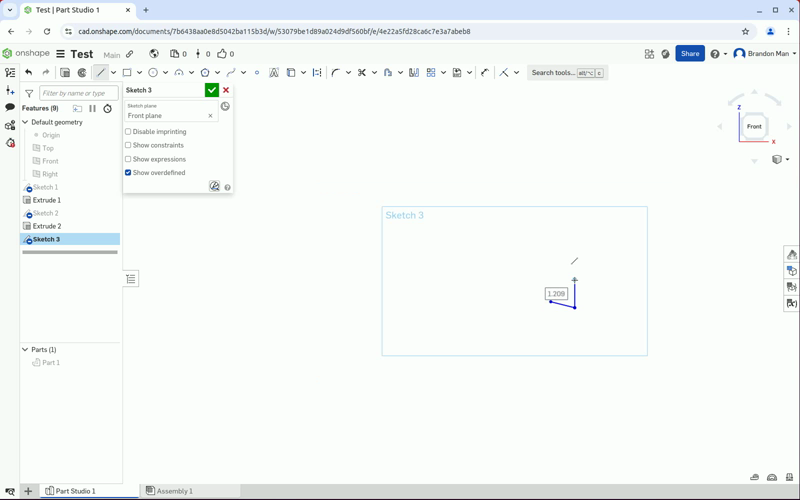
scroll(-6)
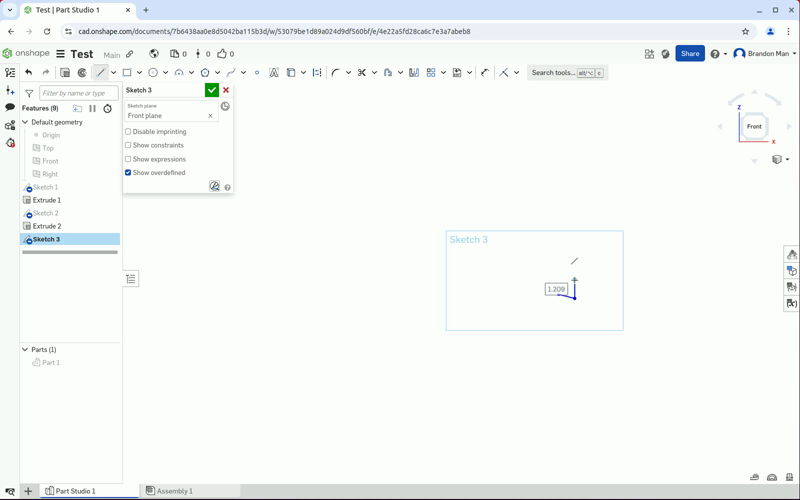
scroll(-6)
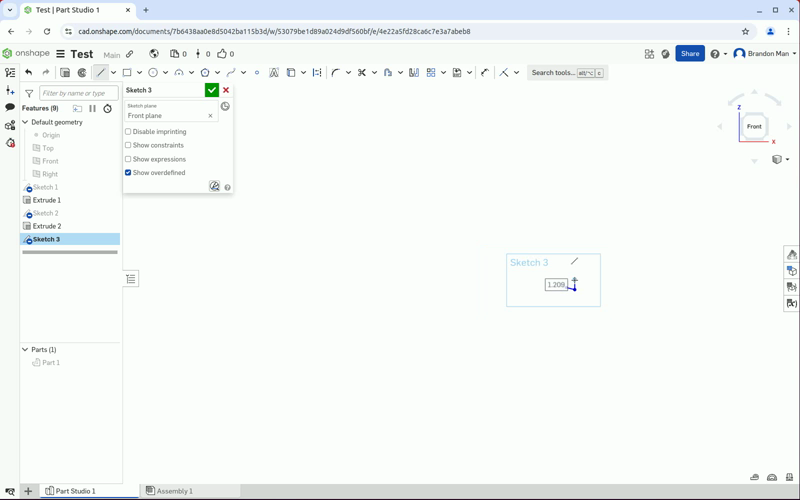
scroll(-6)
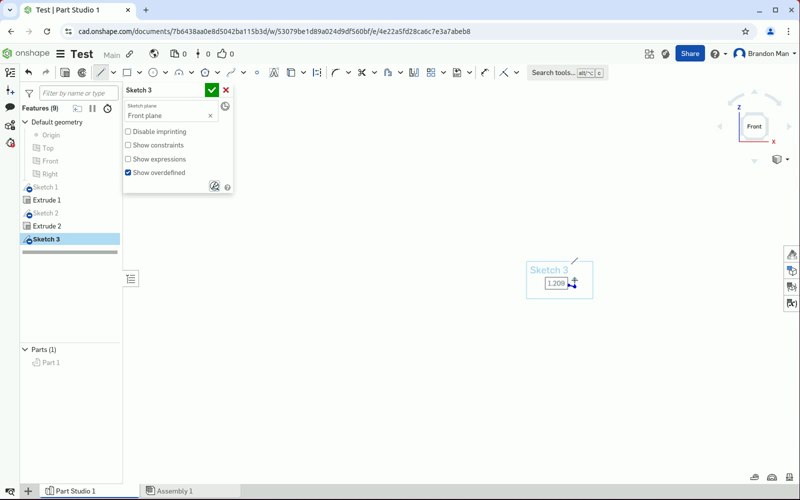
key_up(shift)
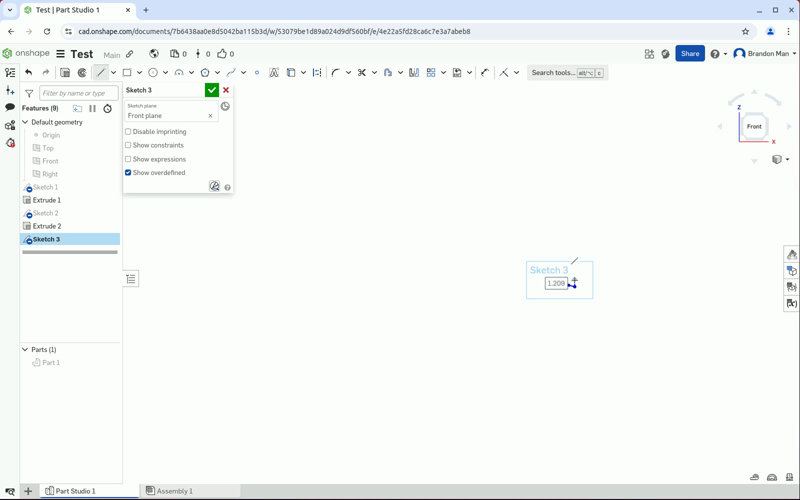
mouse_move(589, 279)
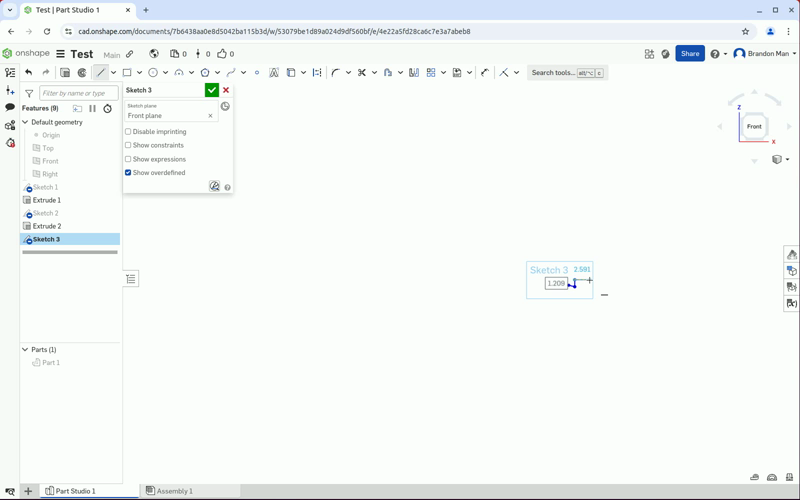
key_down(shift)
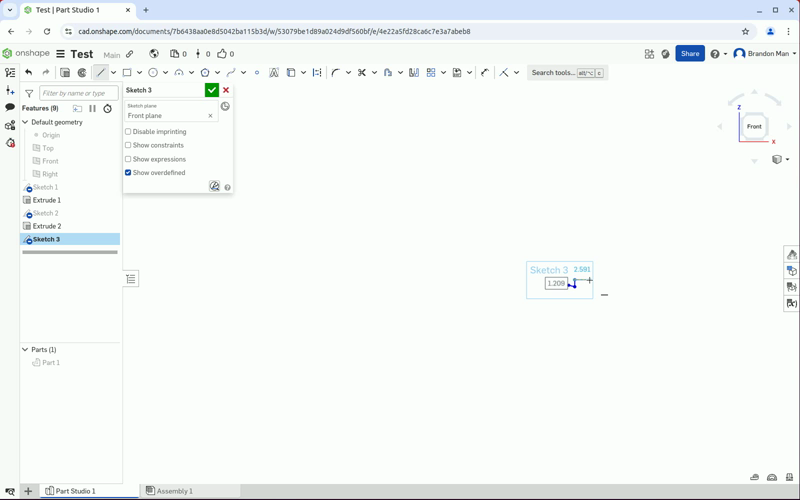
mouse_move(568, 285)
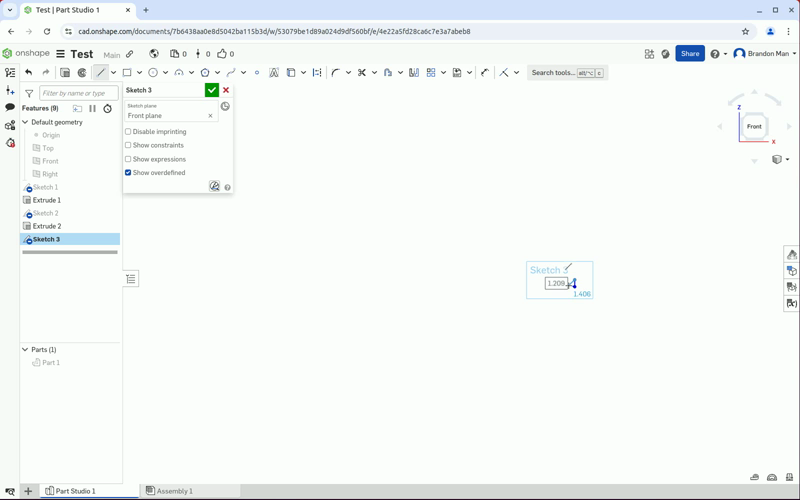
key_up(shift)
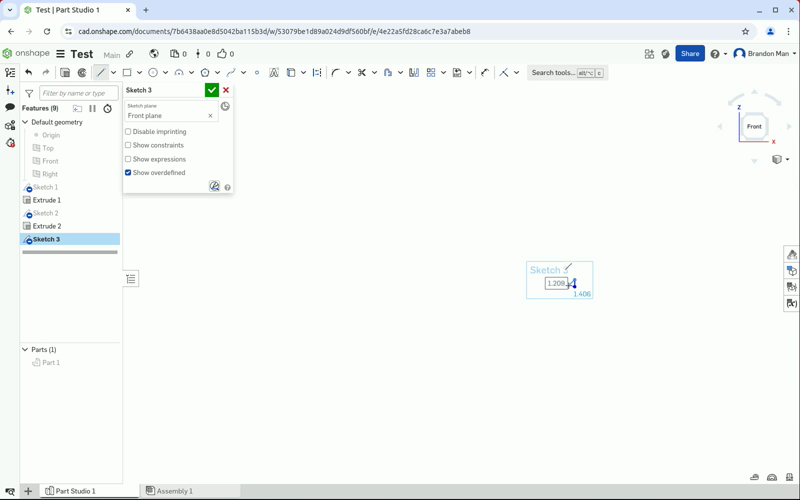
click(568, 285)
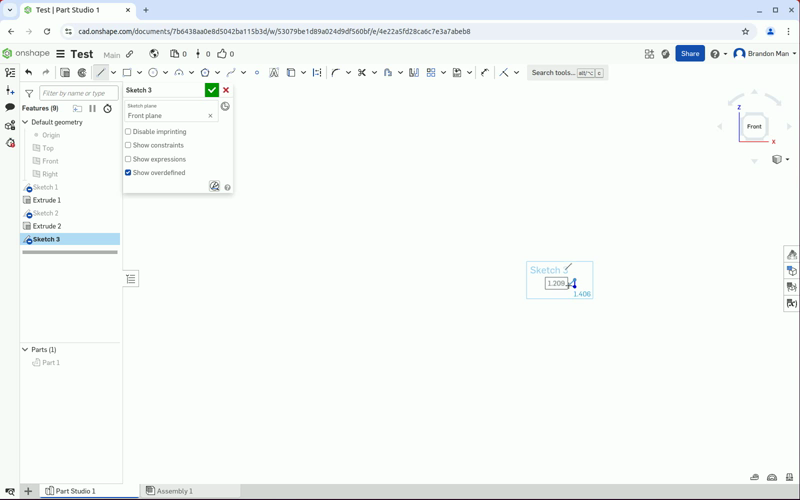
key(esc)
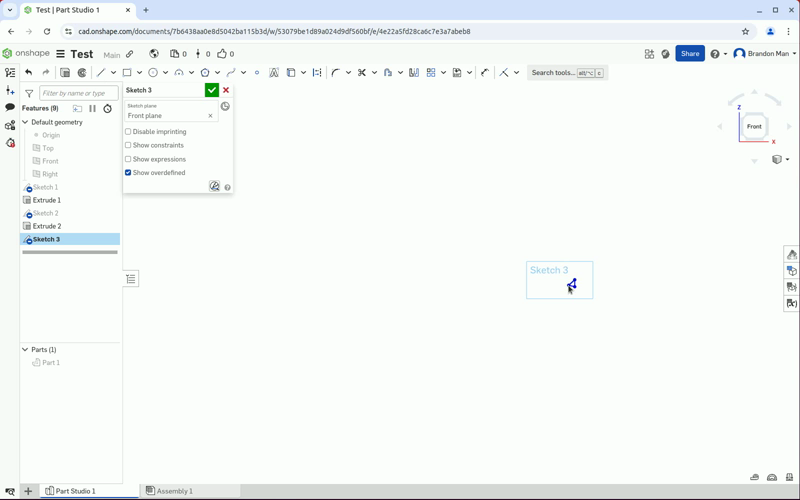
mouse_move(573, 280)
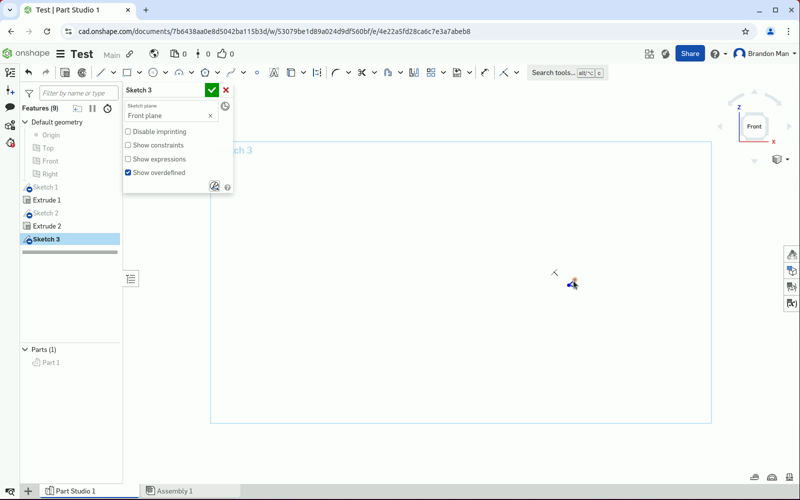
scroll(6)
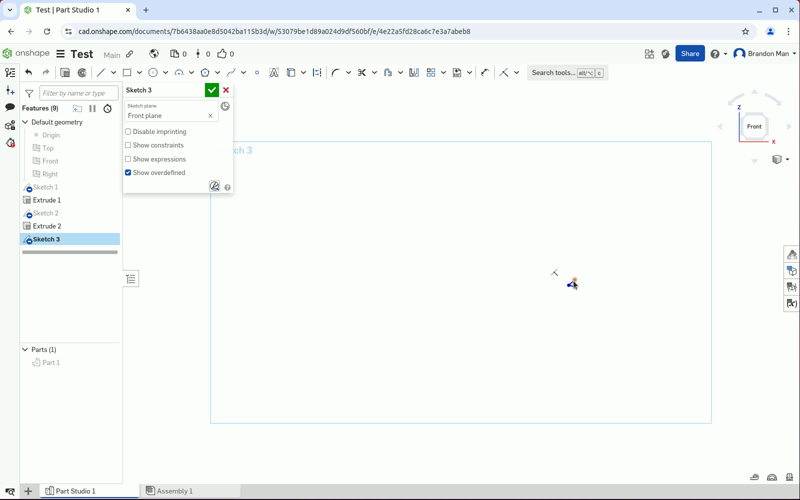
scroll(6)
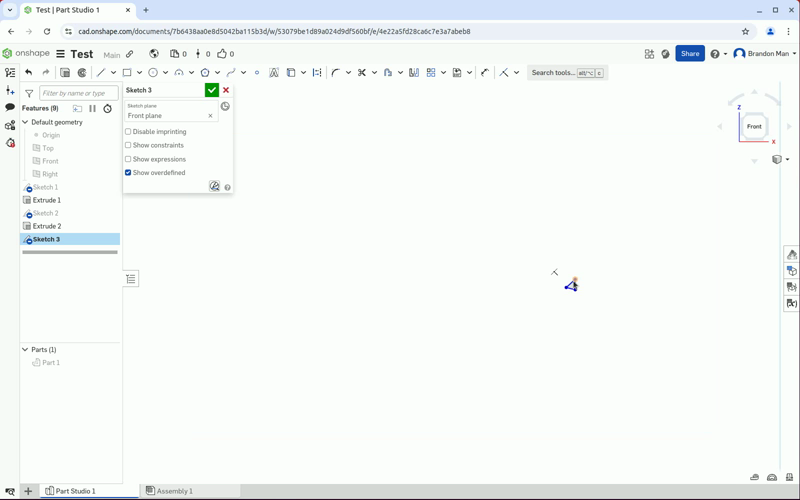
scroll(6)
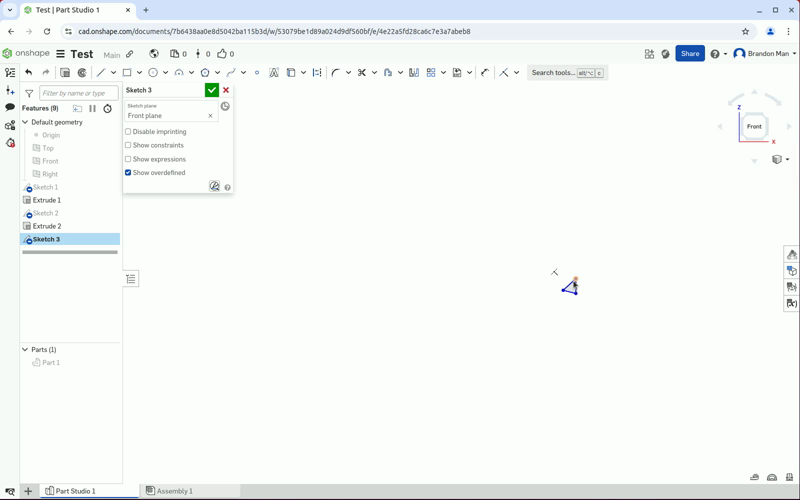
scroll(6)
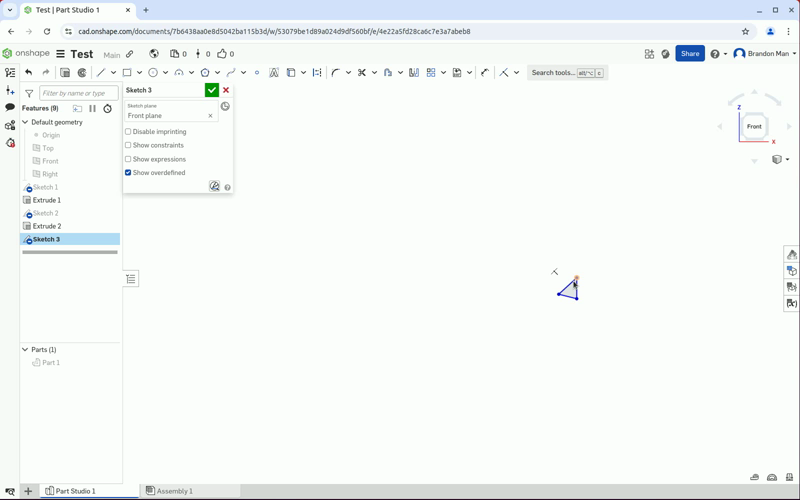
scroll(6)
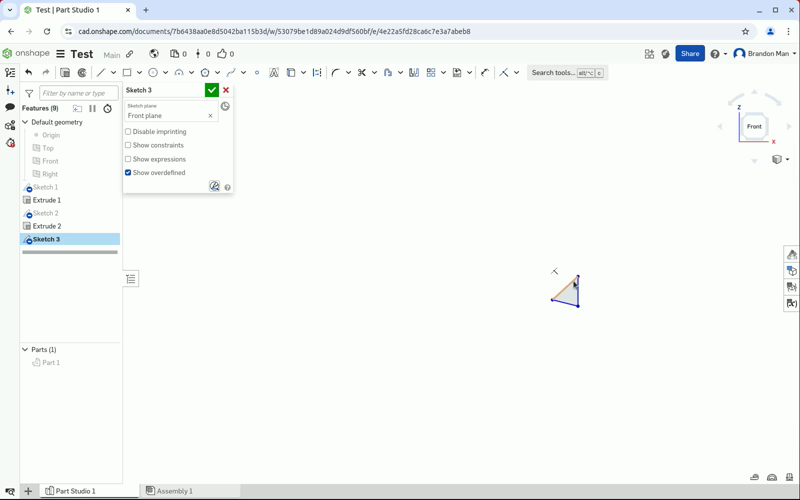
scroll(6)
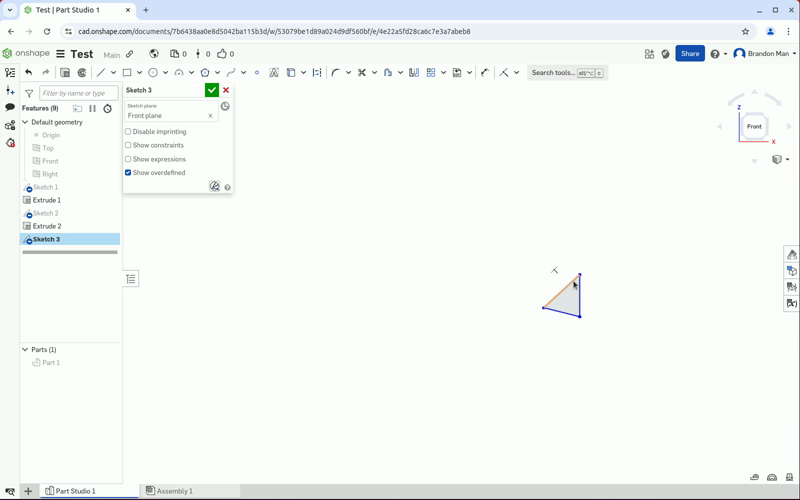
scroll(6)
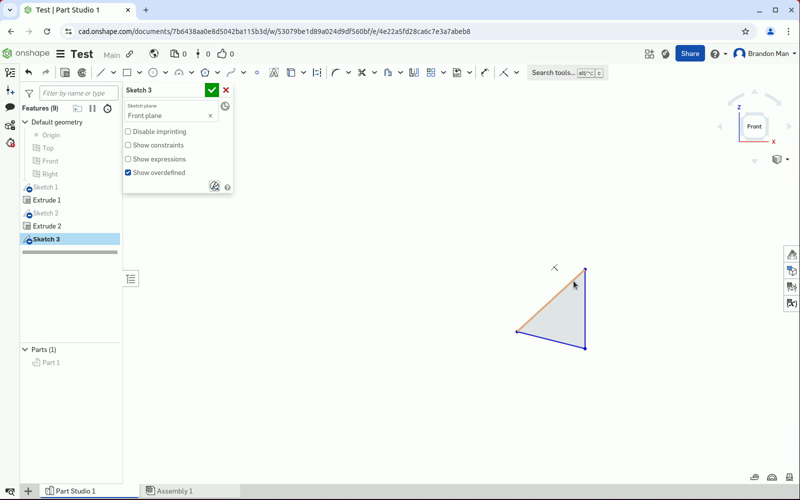
click(573, 280)
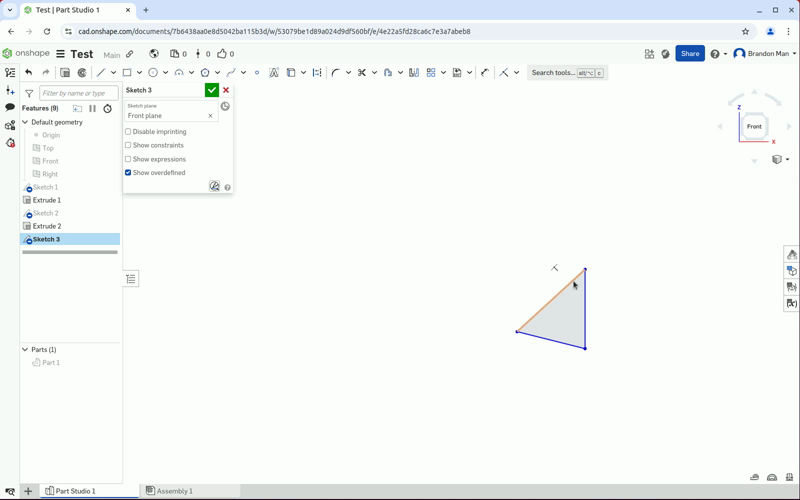
scroll(-6)
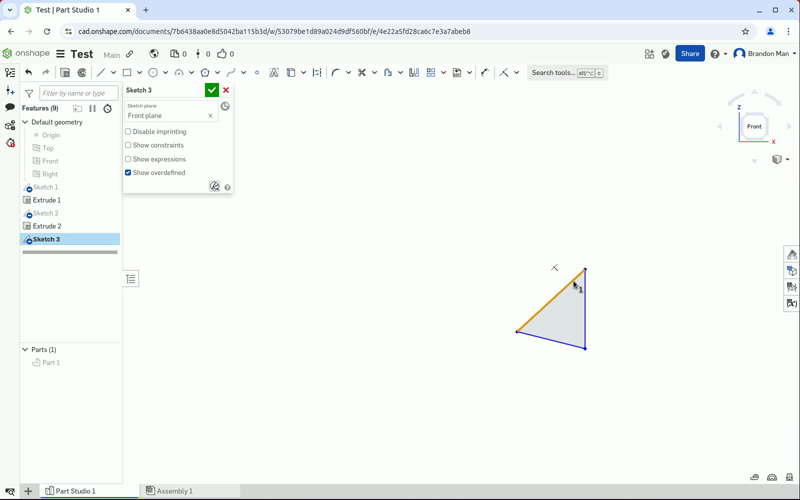
scroll(-6)
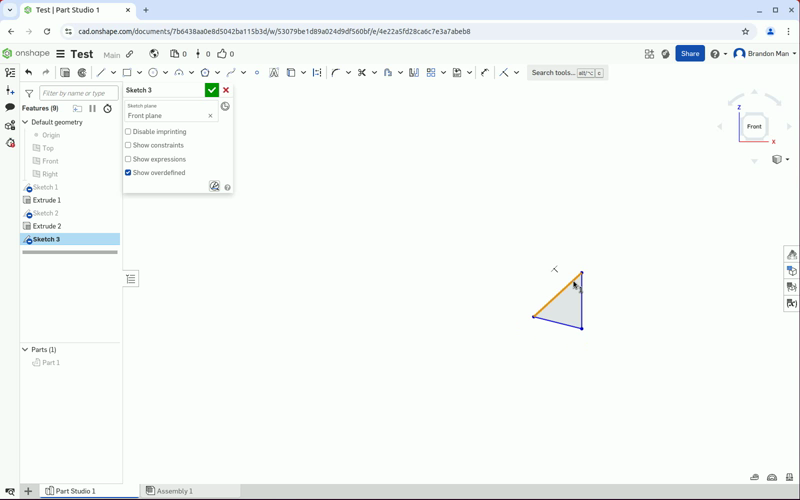
scroll(-6)
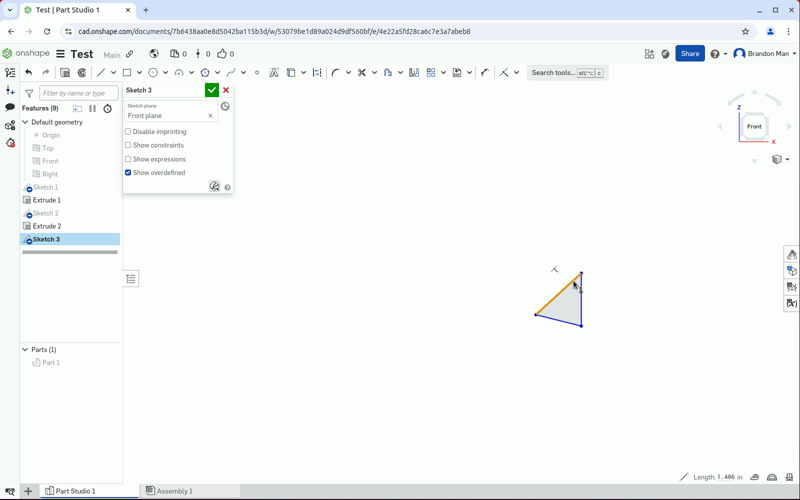
scroll(-6)
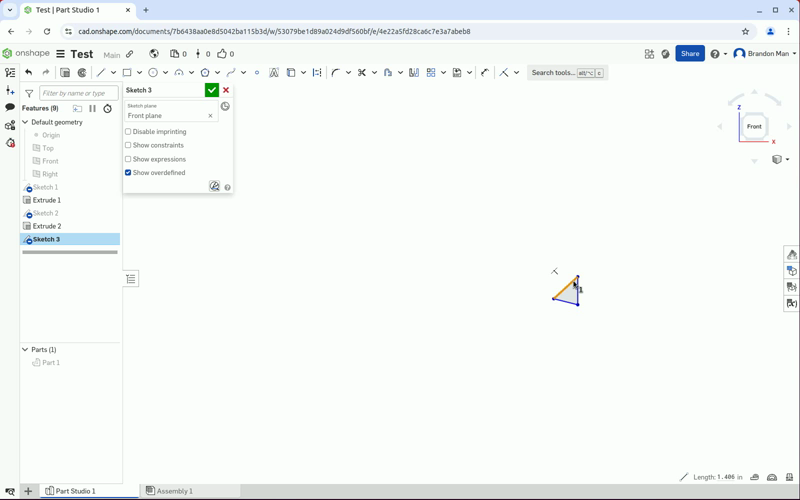
scroll(-6)
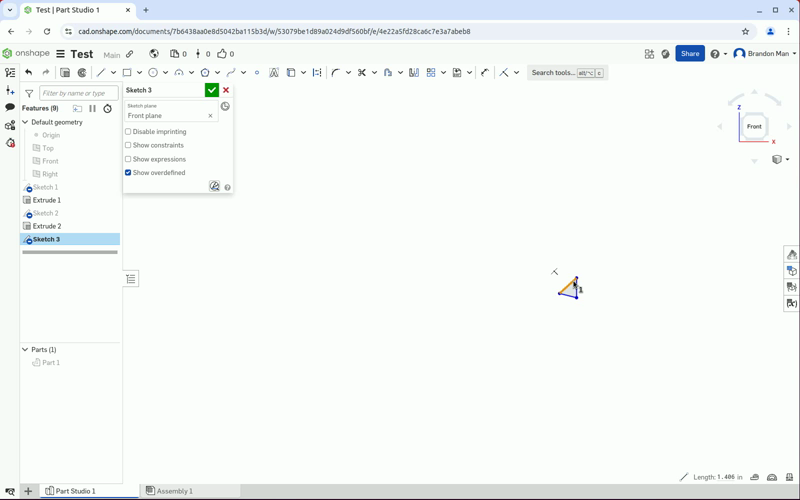
scroll(-6)
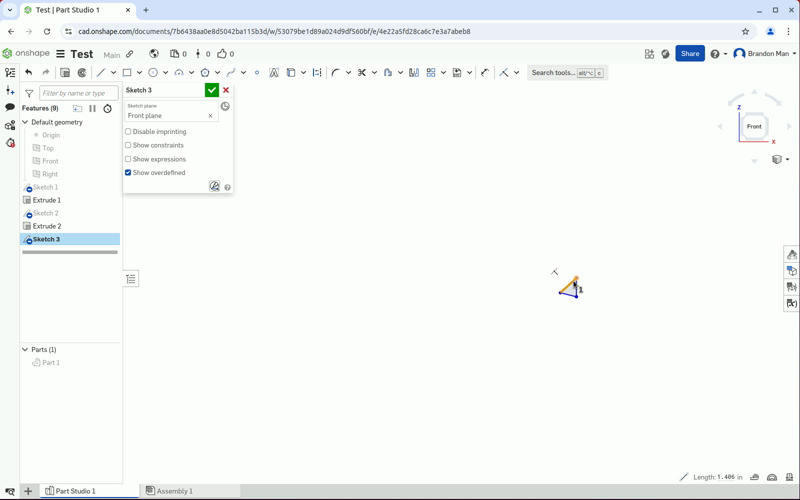
scroll(-6)
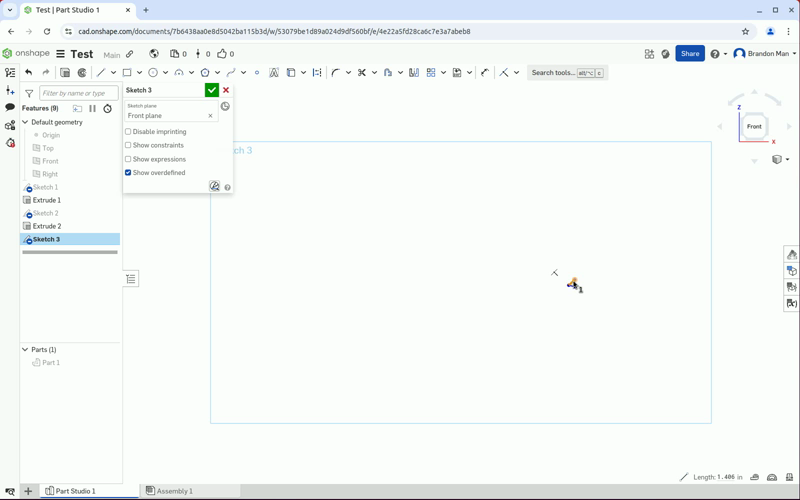
mouse_move(73, 352)
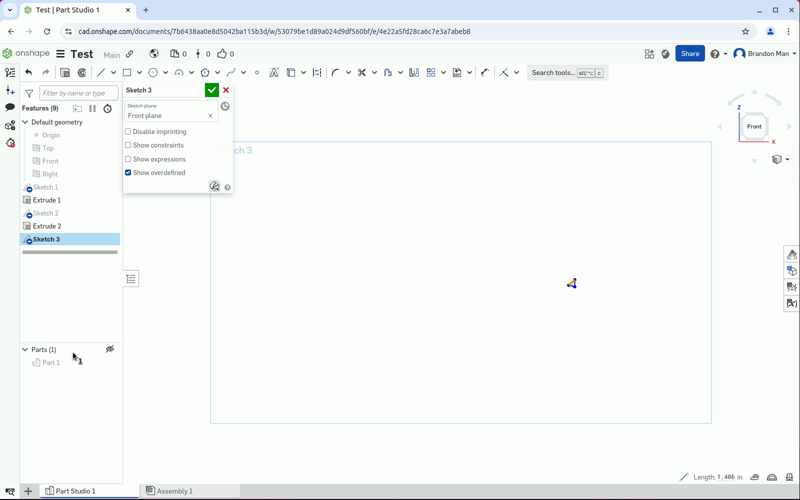
key(shift+y)
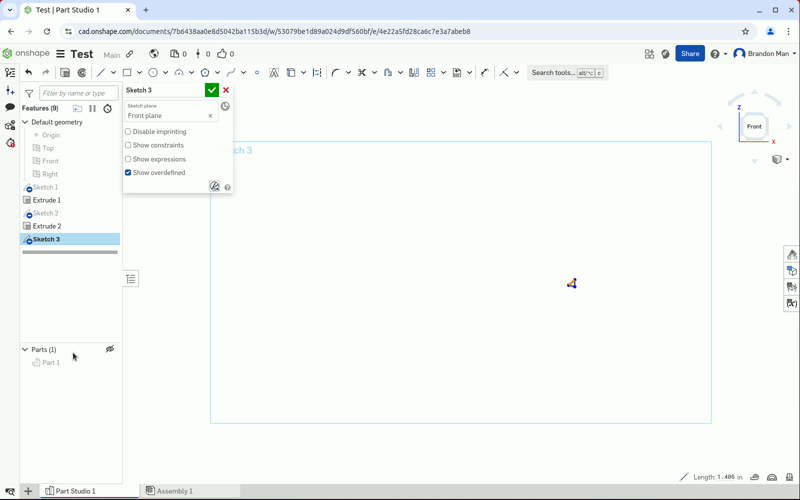
key(shift+e)
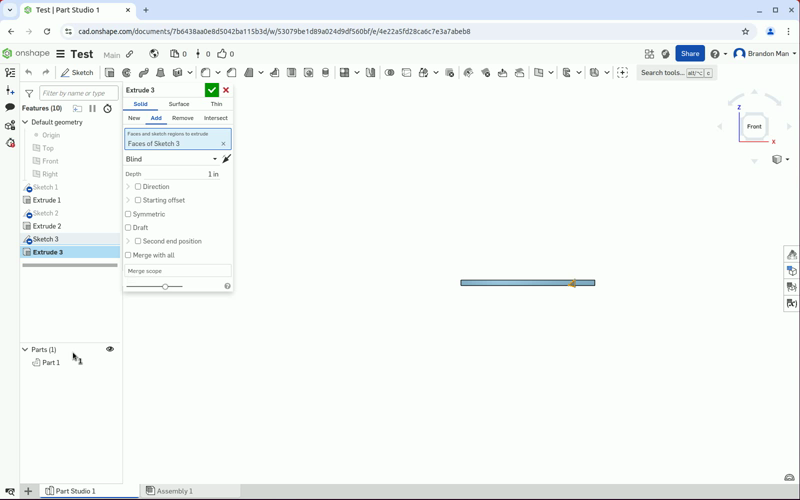
mouse_move(143, 106)
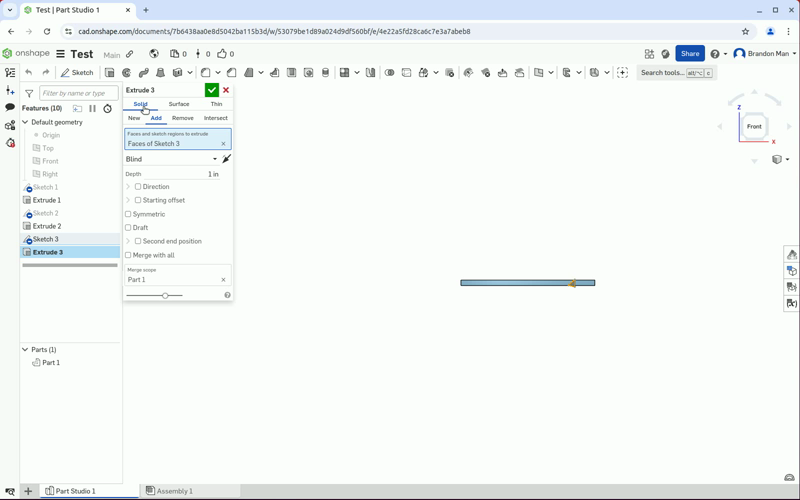
click(143, 106)
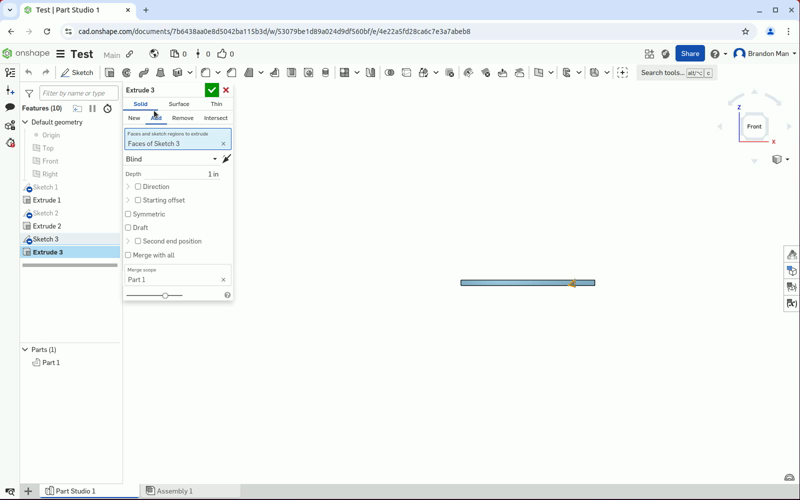
mouse_move(186, 120)
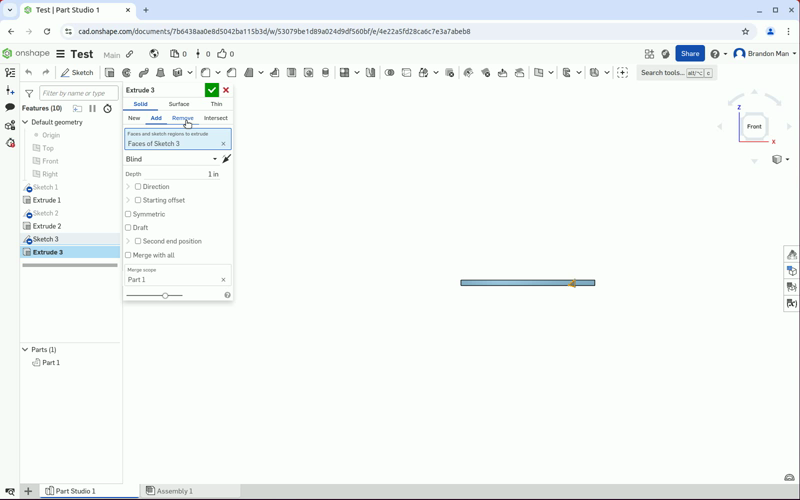
click(186, 120)
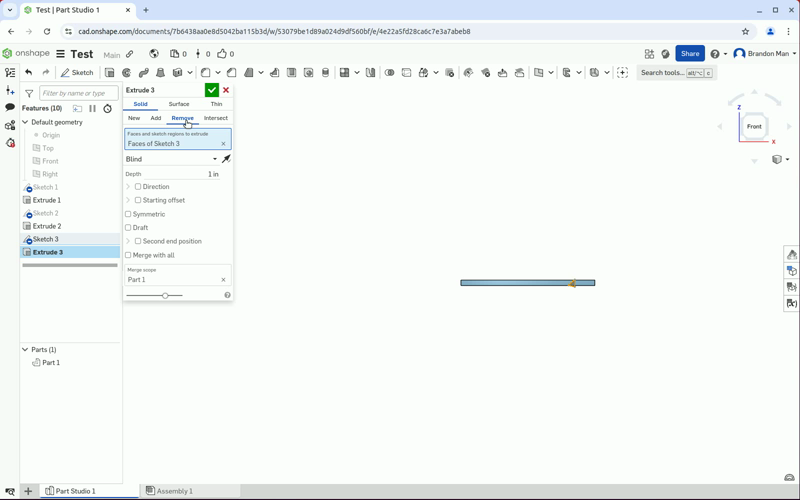
key(tab, 4)
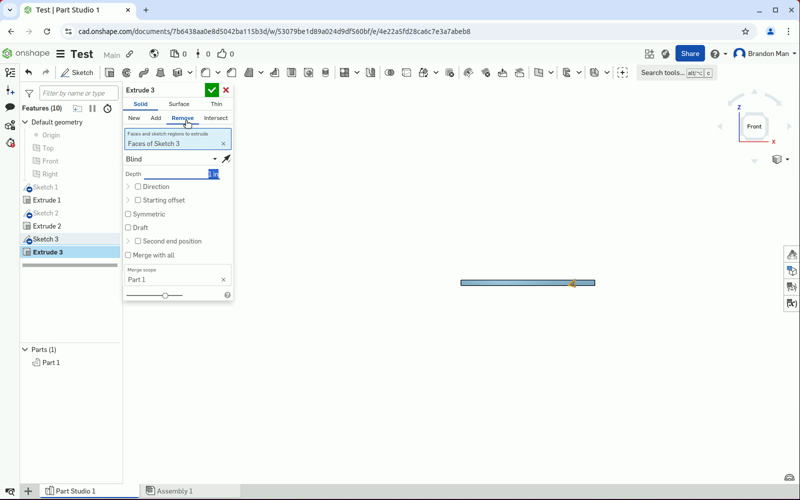
text(-0.962)
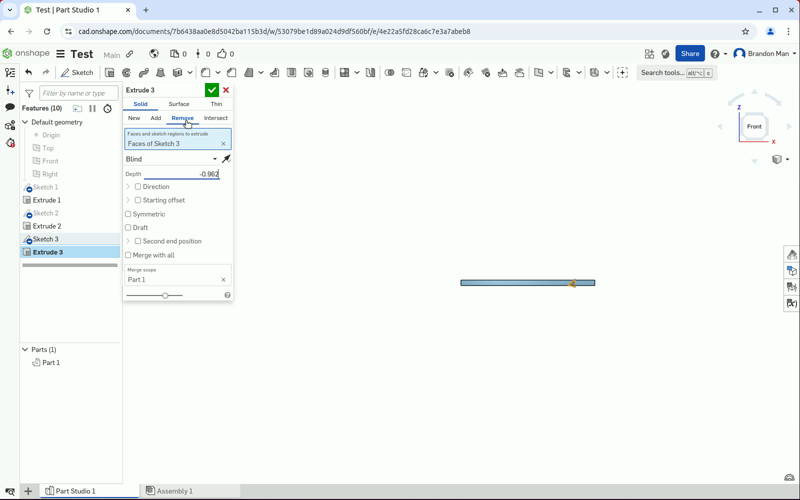
key(tab, 3)
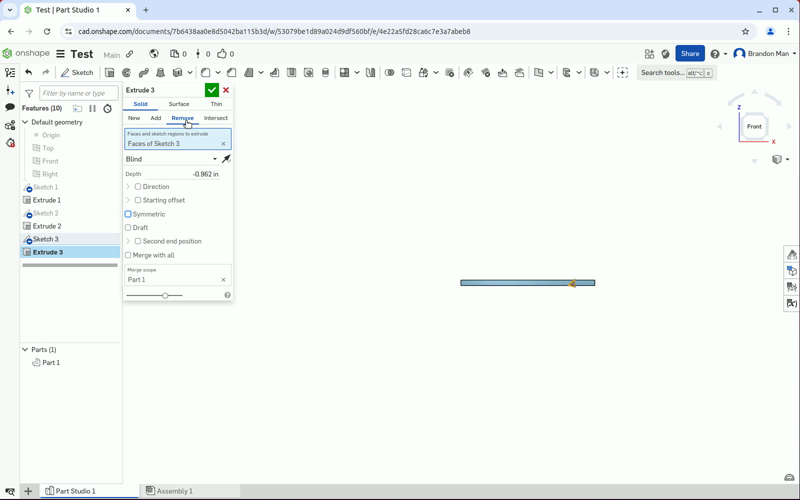
key(space)
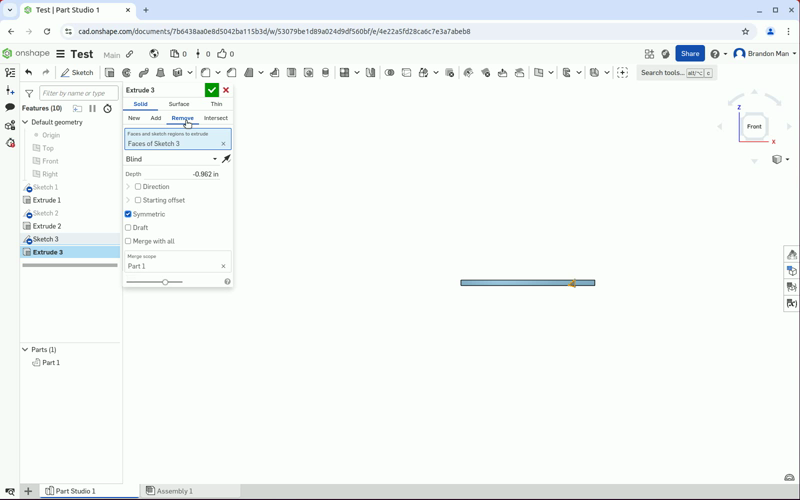
key(tab, 2)
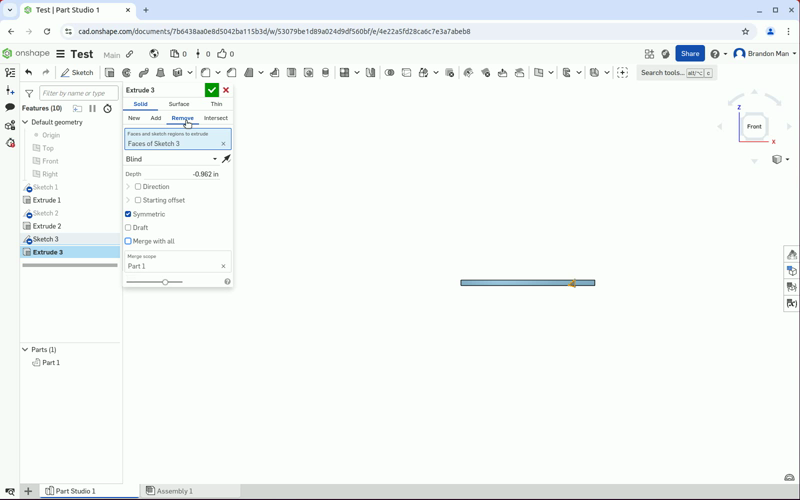
key(space)
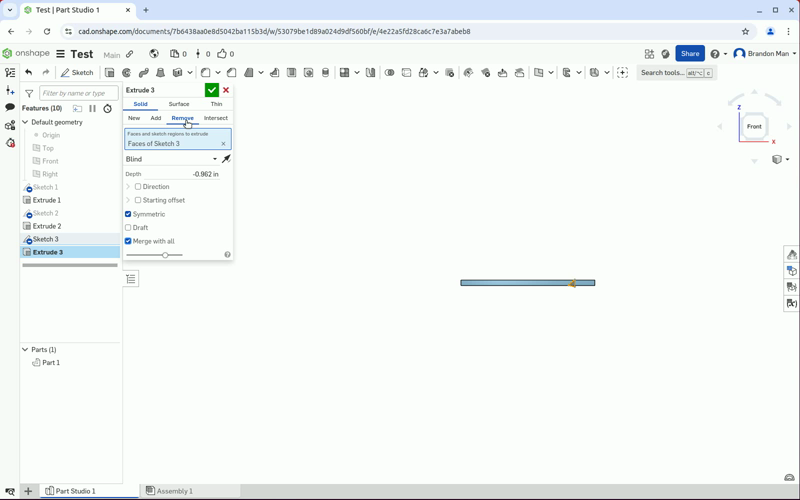
key(enter)
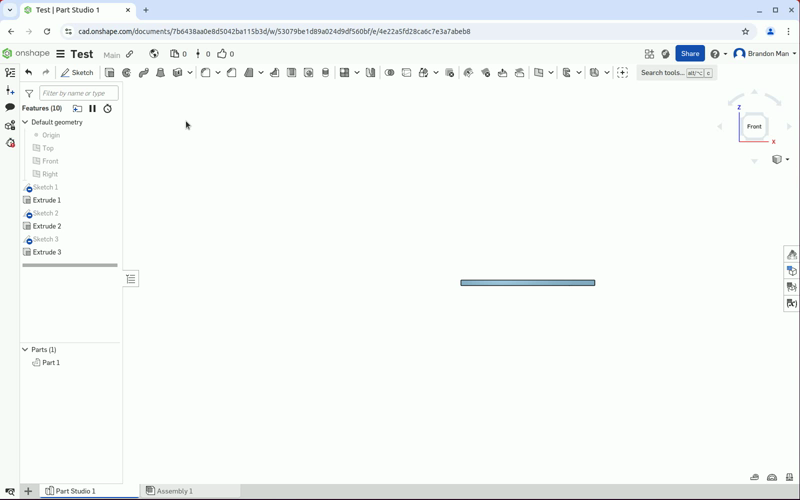
key(shift+h)
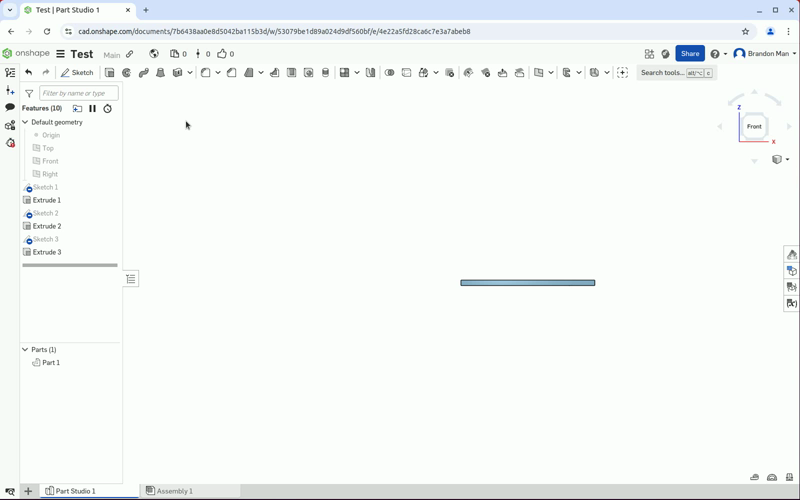
key(shift+h)
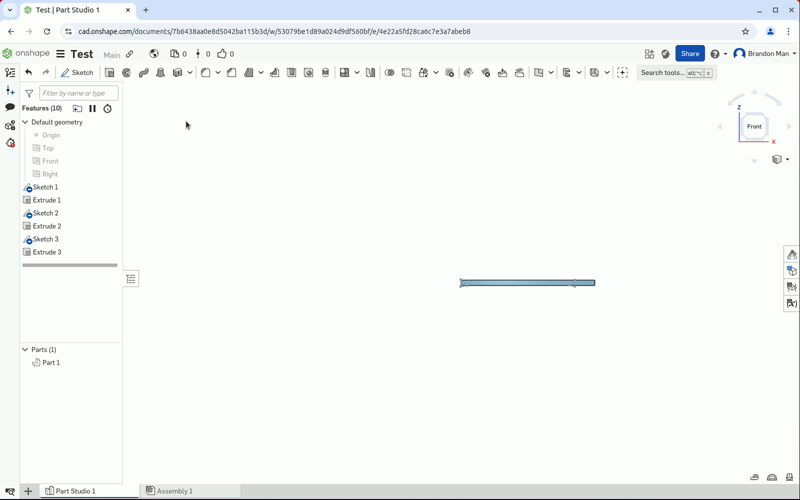
key(shift+7)
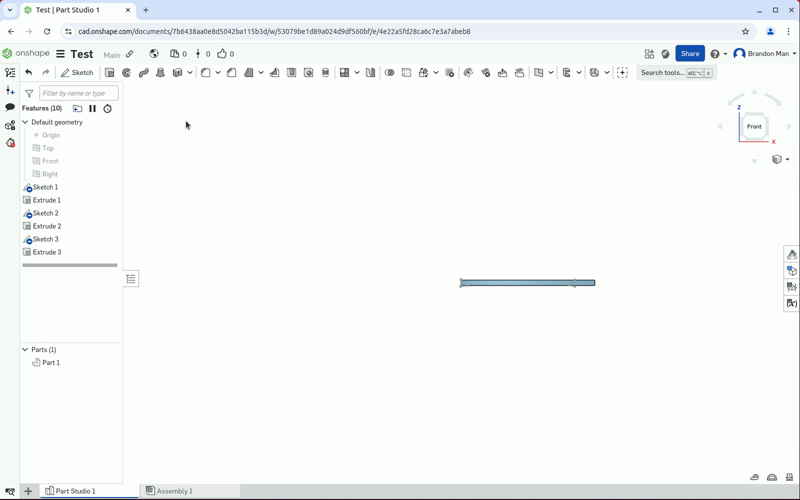
key(left, 2)
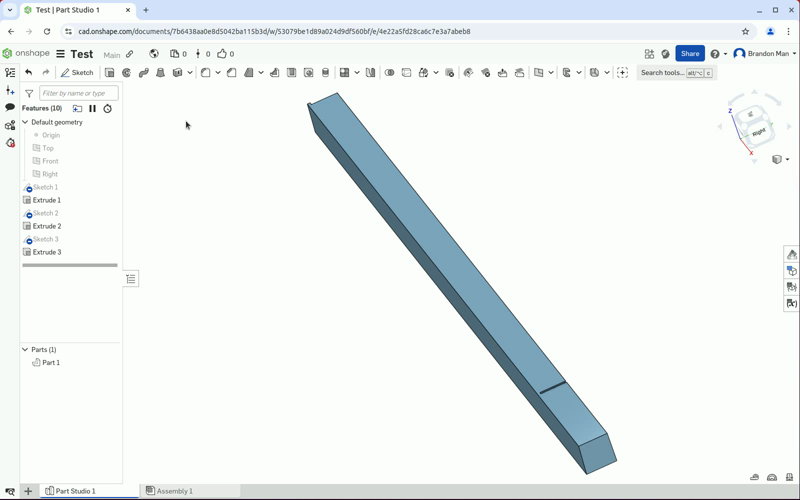
key(down, 2)
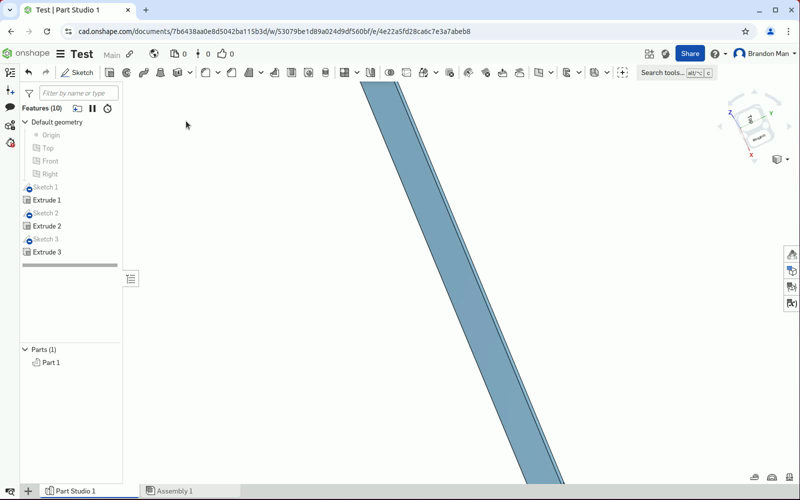
key(up, 2)
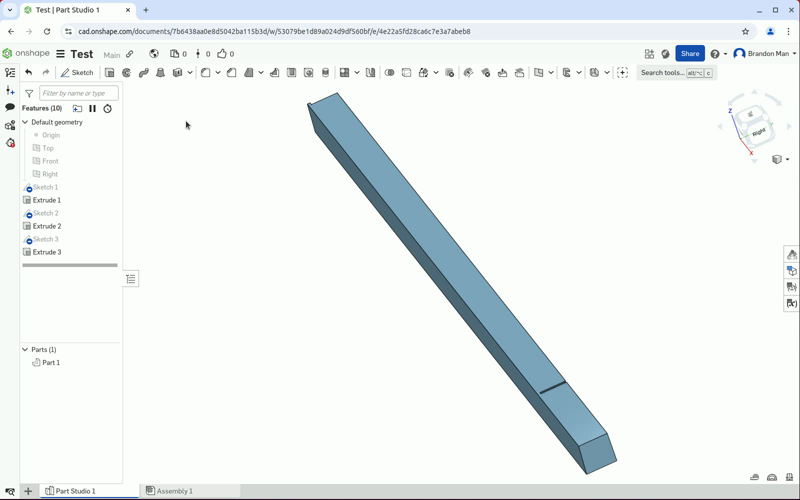
key(right, 2)
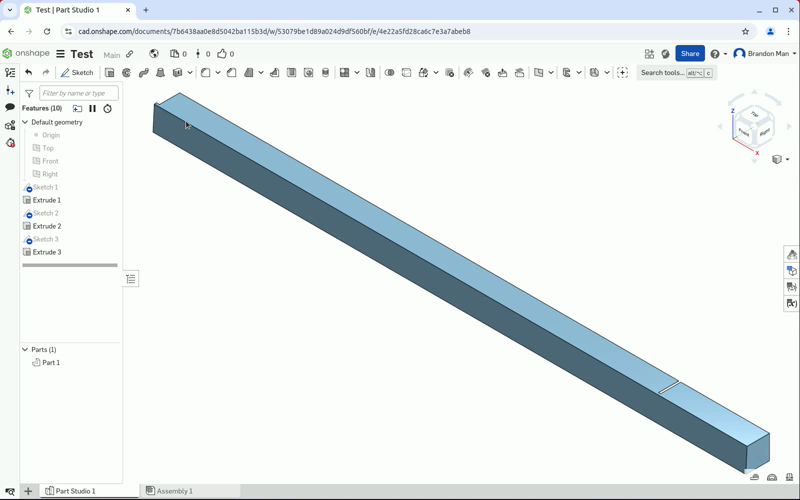
mouse_move(73, 189)
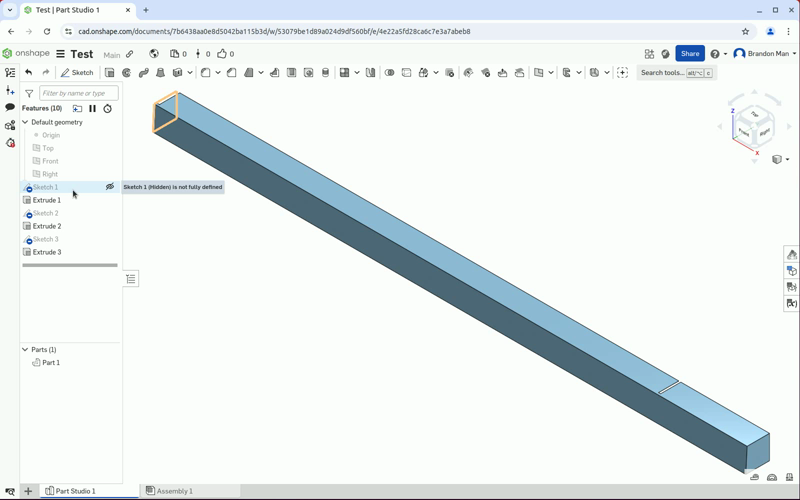
click(73, 189)